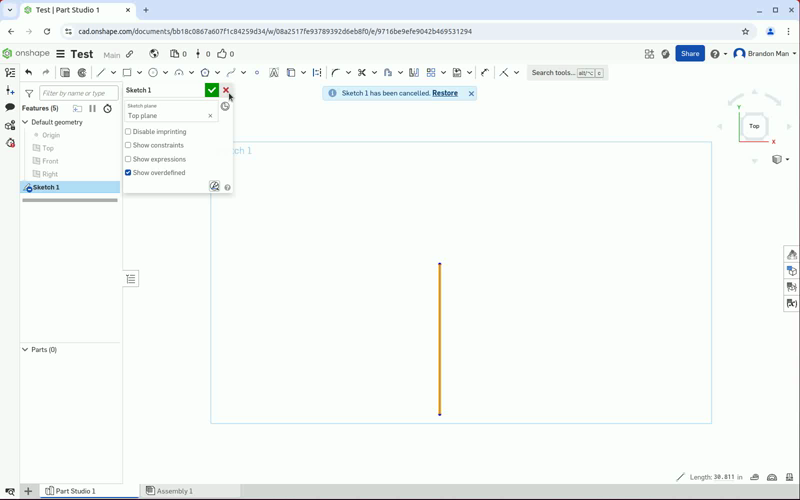
key(shift+h)
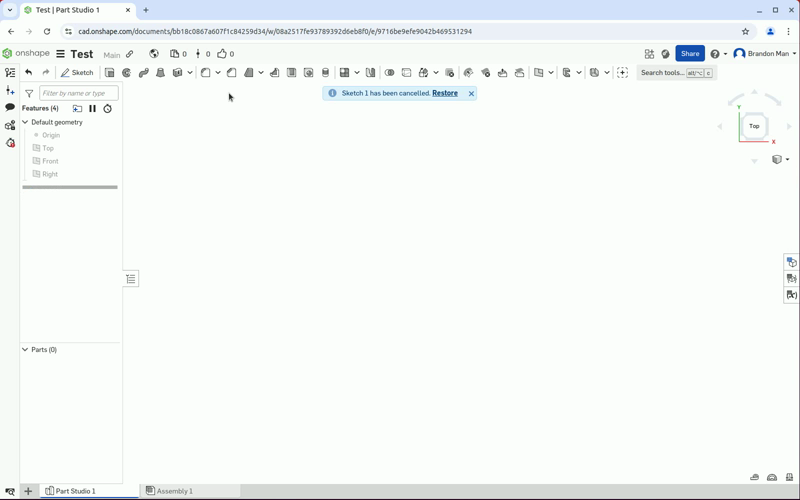
mouse_move(73, 352)
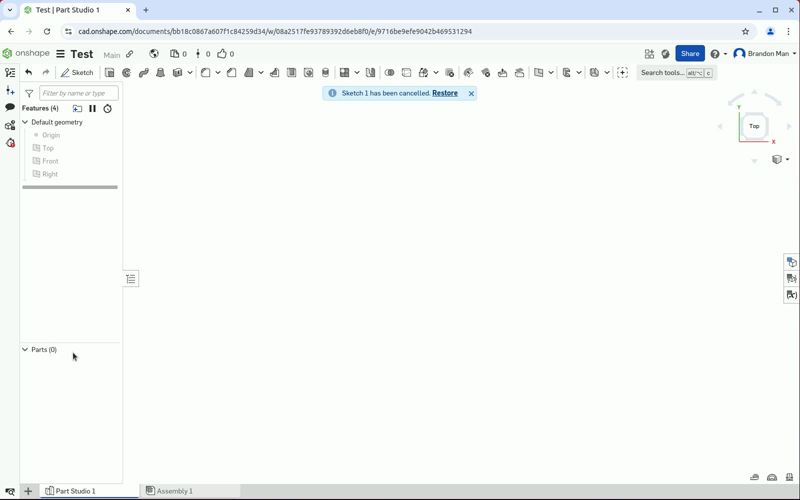
key(y)
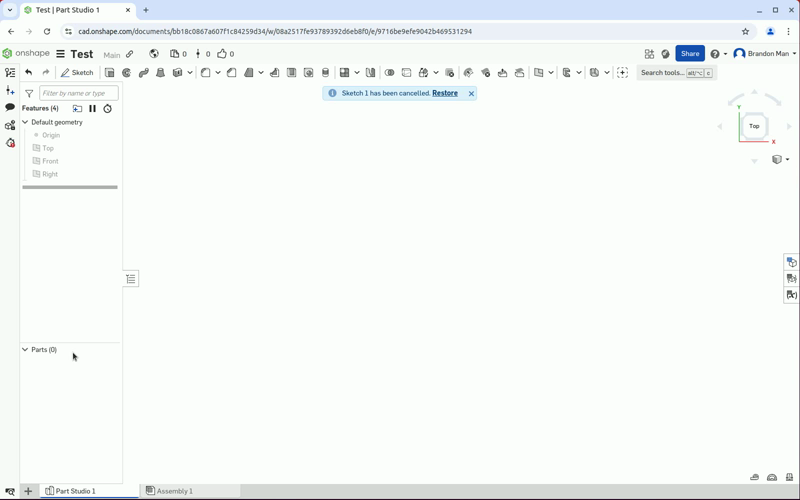
key(shift+p)
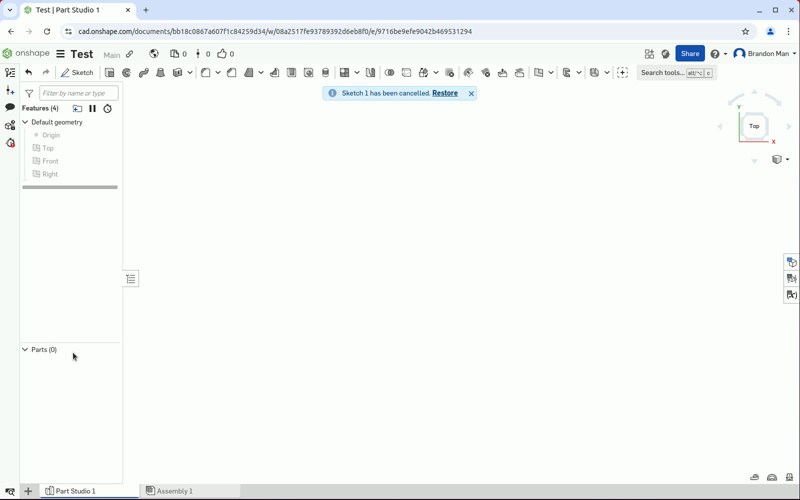
key(space)
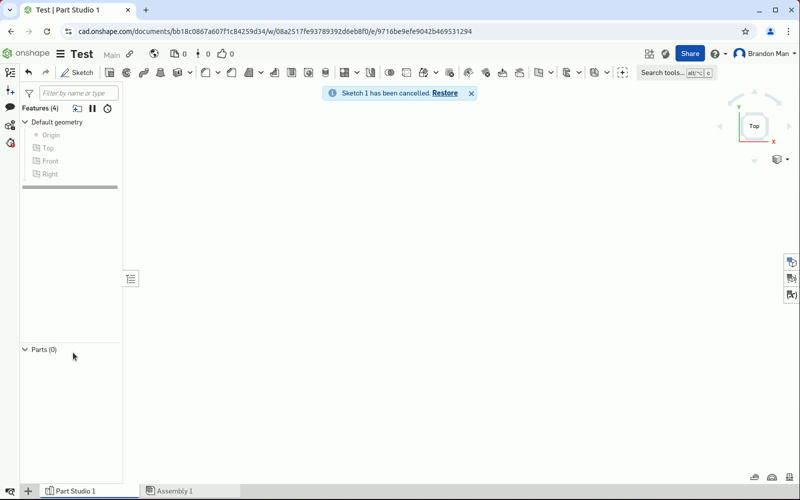
key_down(shift)
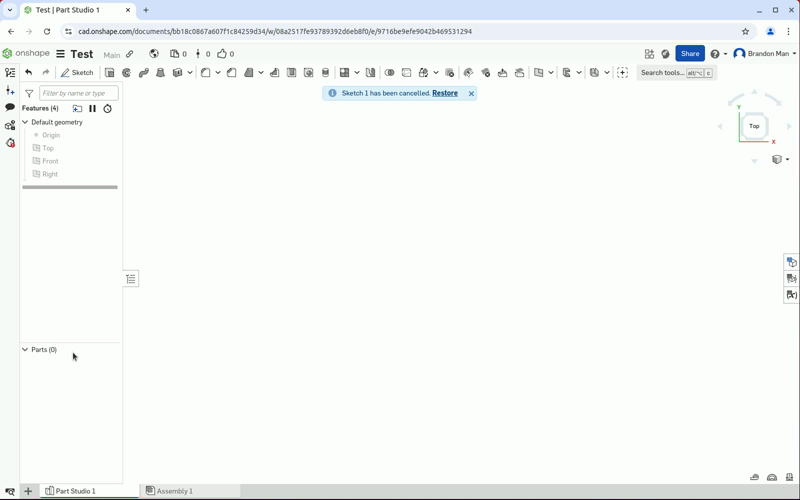
key(up)
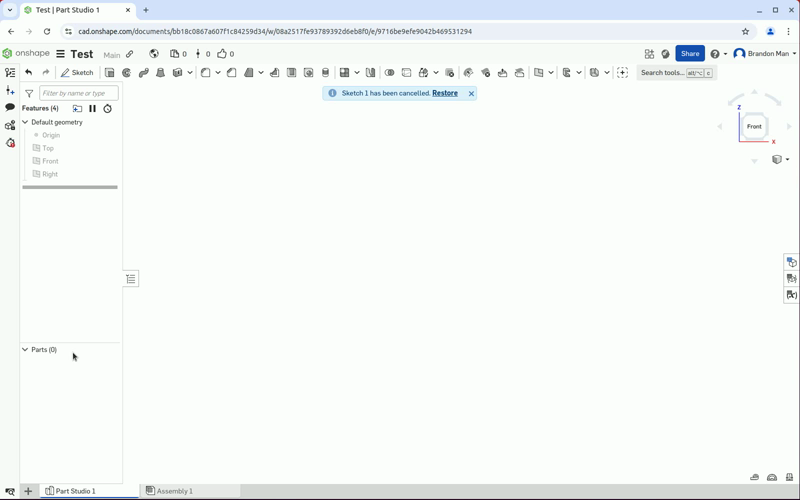
key_up(shift)
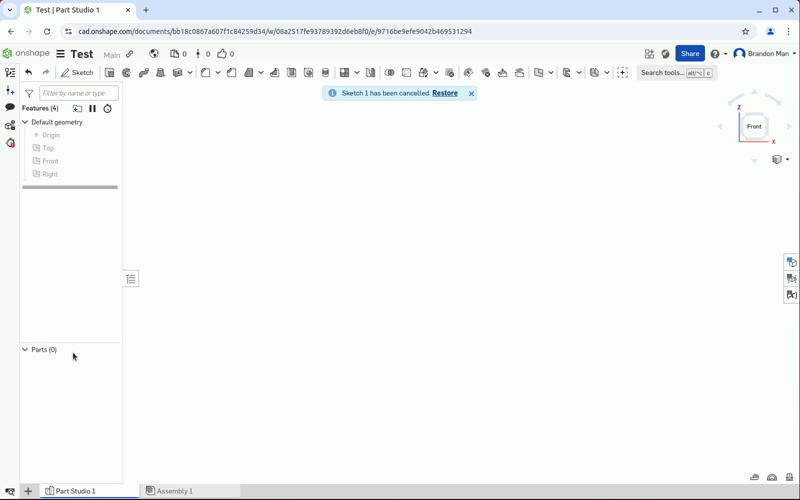
key(space)
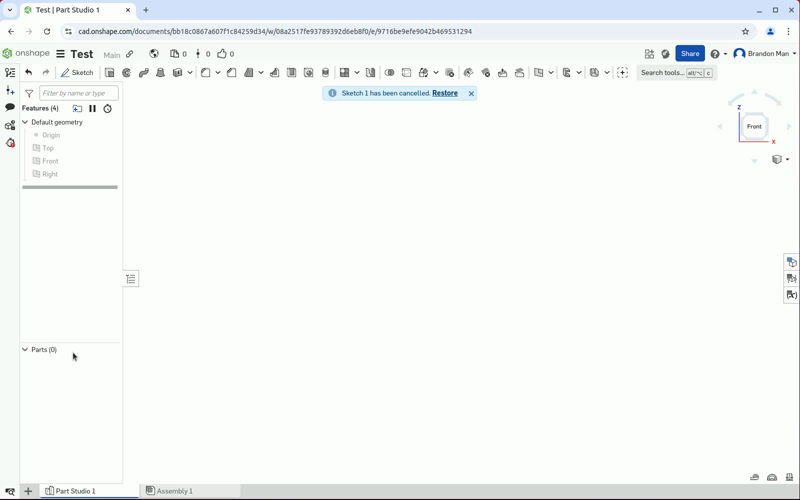
key_down(shift)
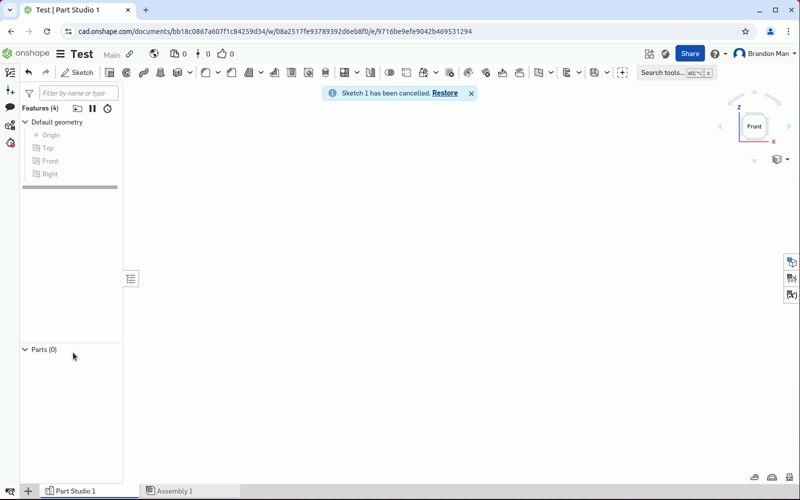
key(left)
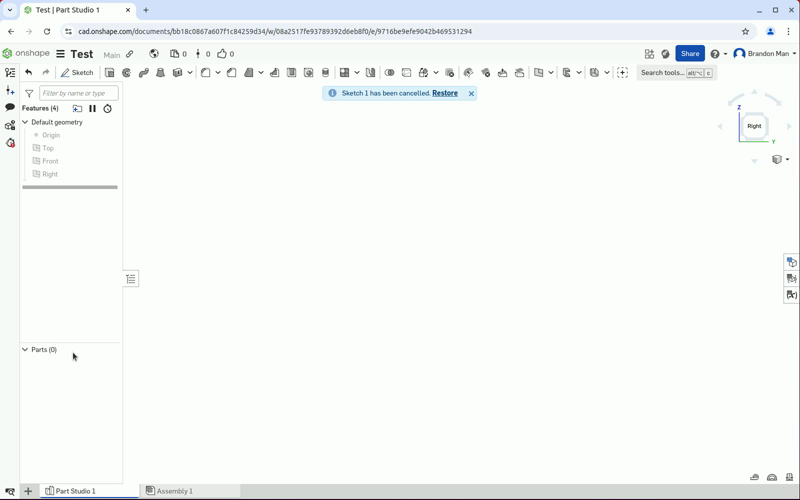
key_up(shift)
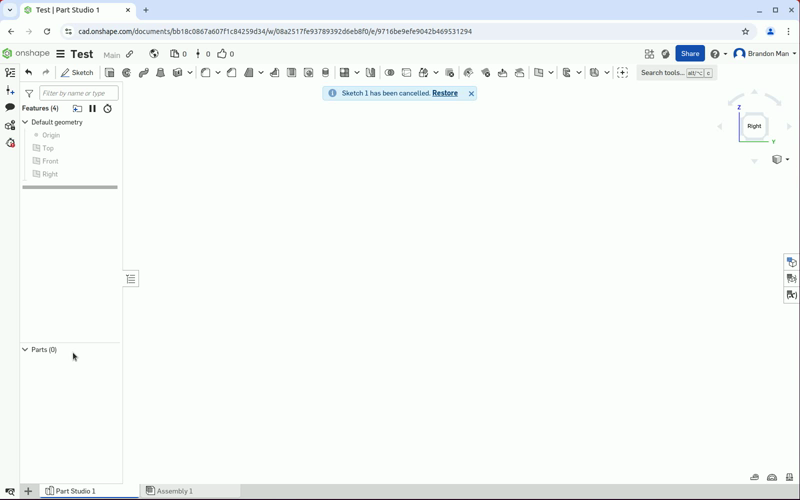
mouse_move(73, 352)
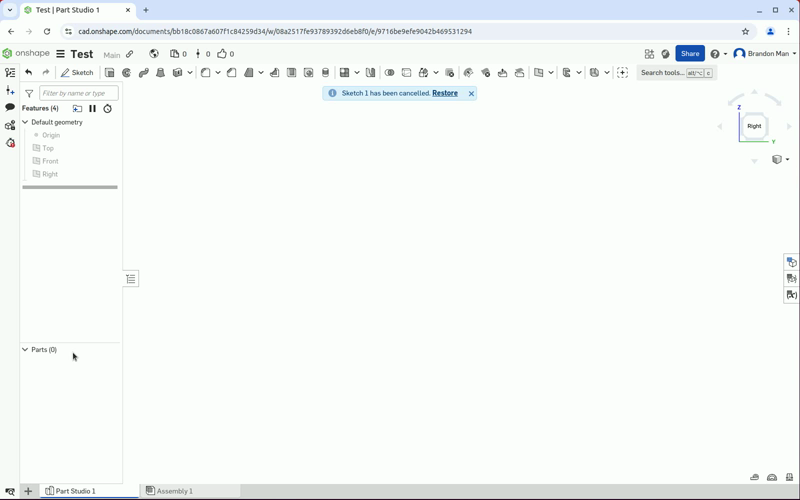
key(shift+y)
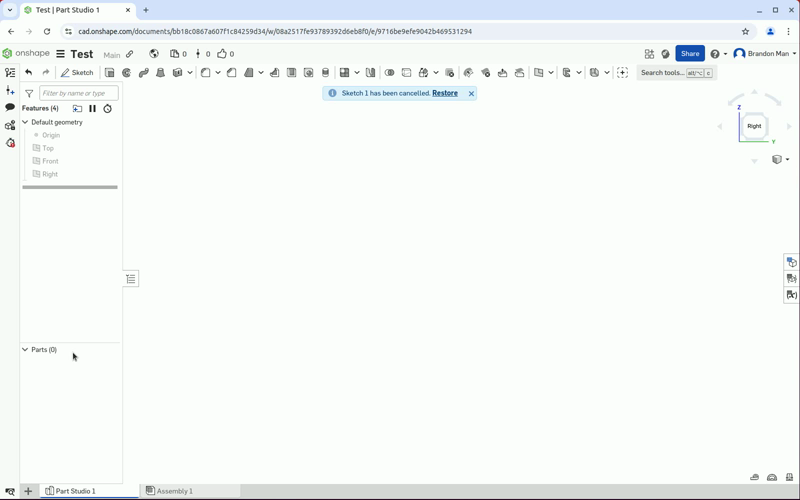
key(shift+s)
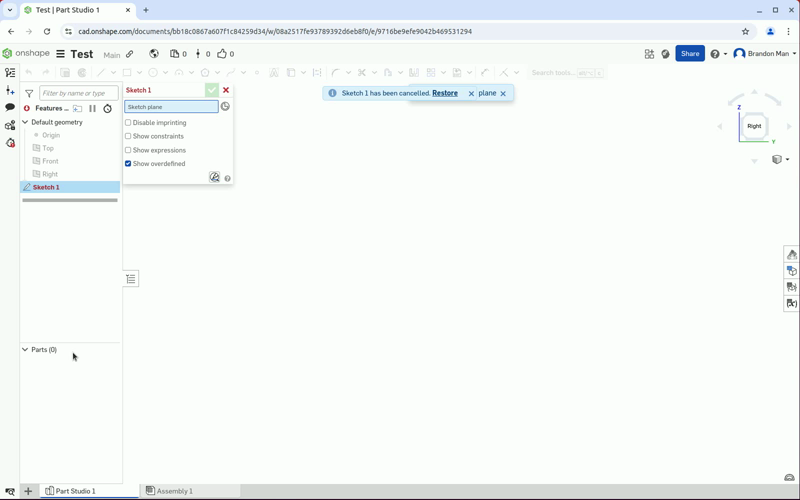
mouse_move(73, 176)
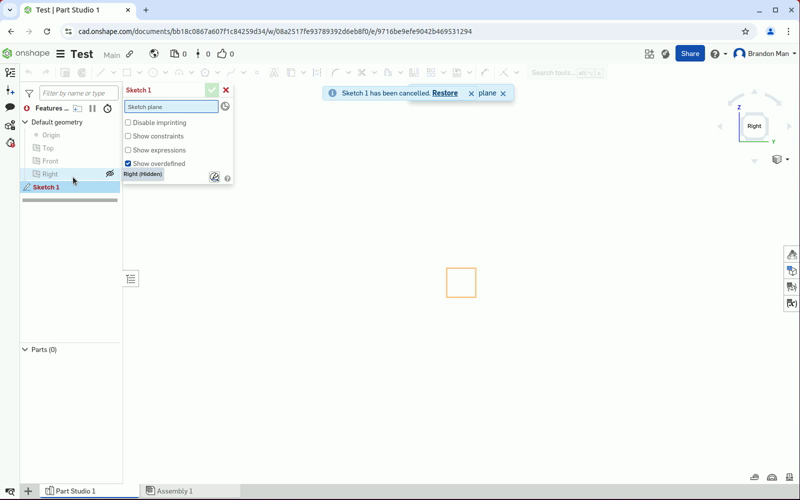
click(73, 176)
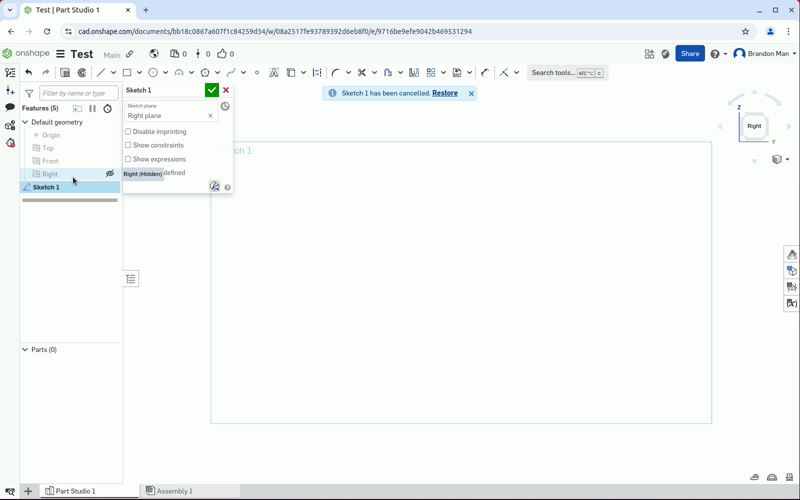
mouse_move(73, 352)
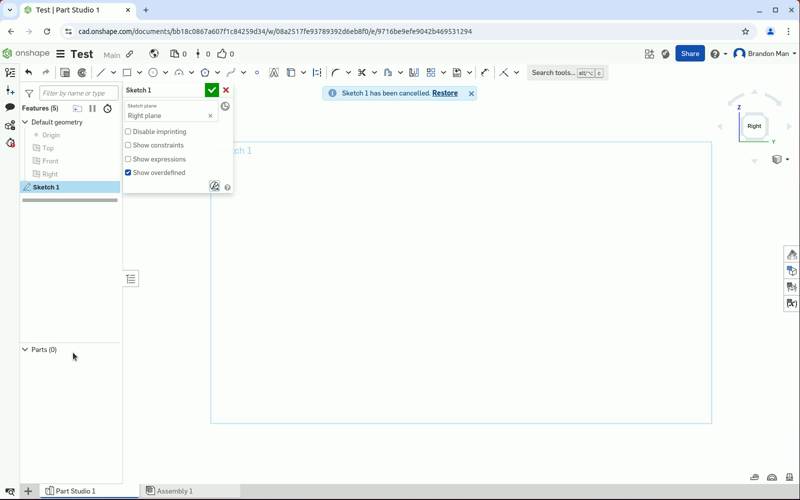
key(y)
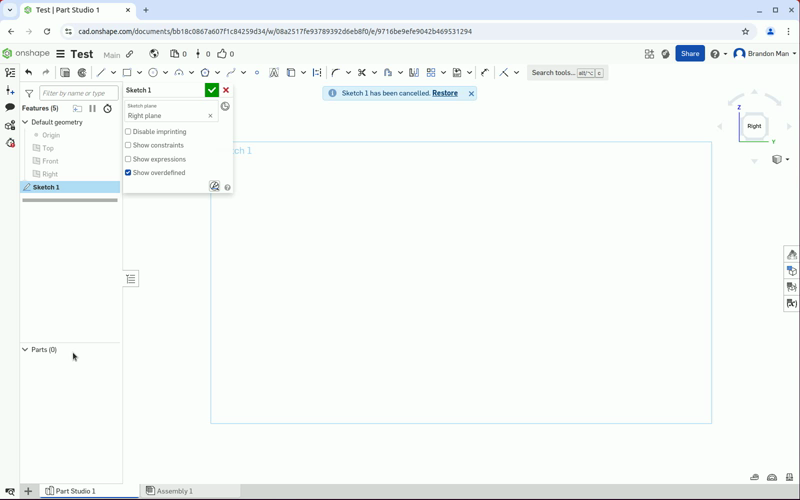
key(l)
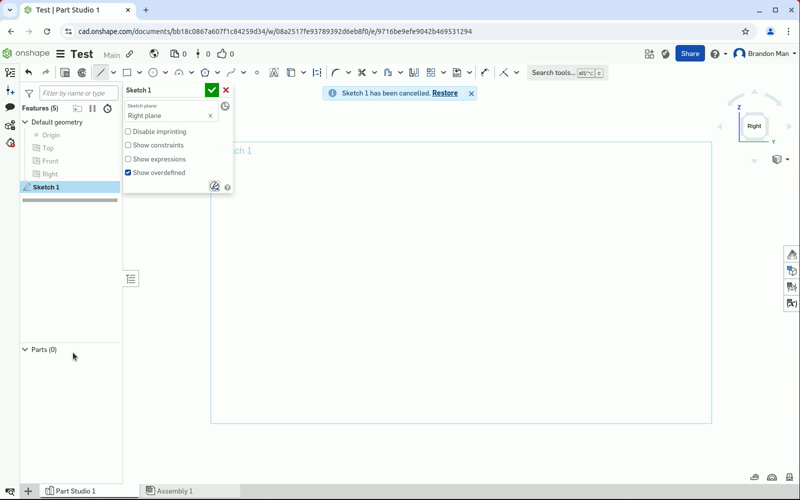
key_down(shift)
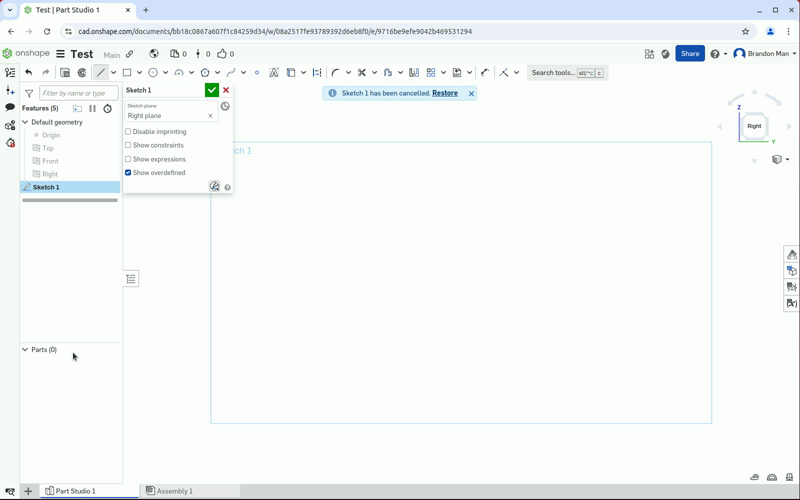
mouse_move(460, 305)
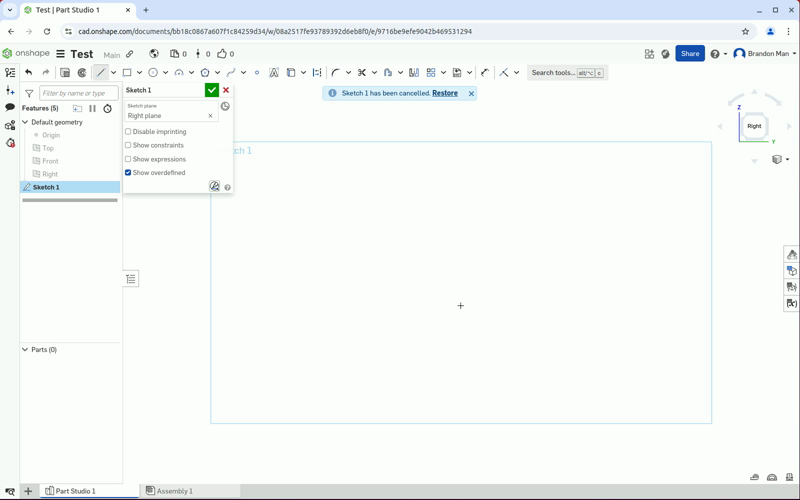
click(460, 305)
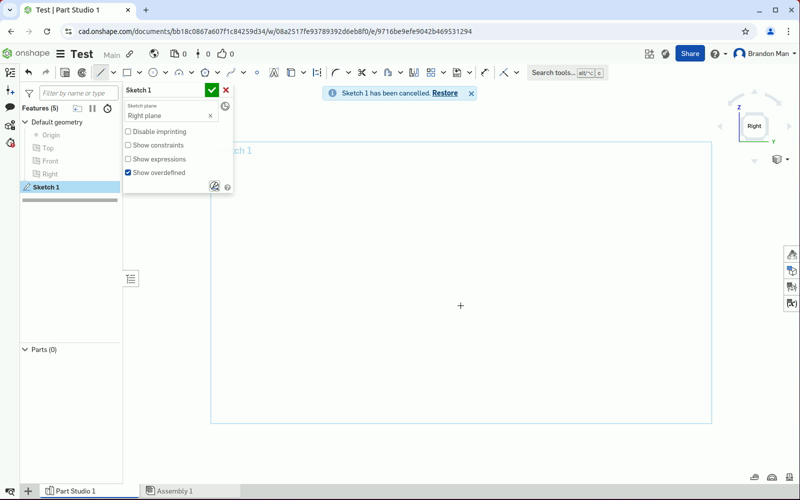
key_up(shift)
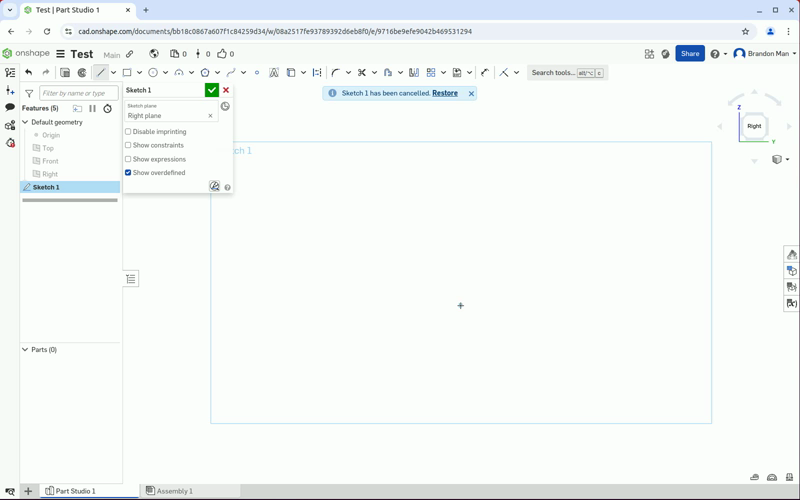
key_down(shift)
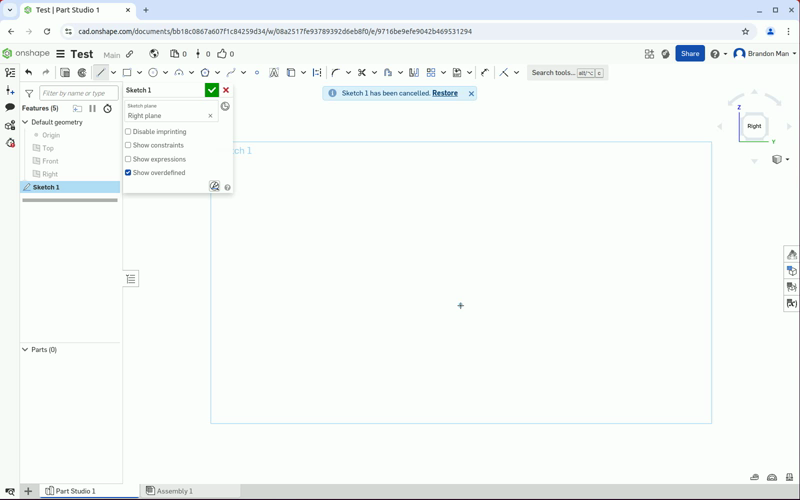
mouse_move(490, 305)
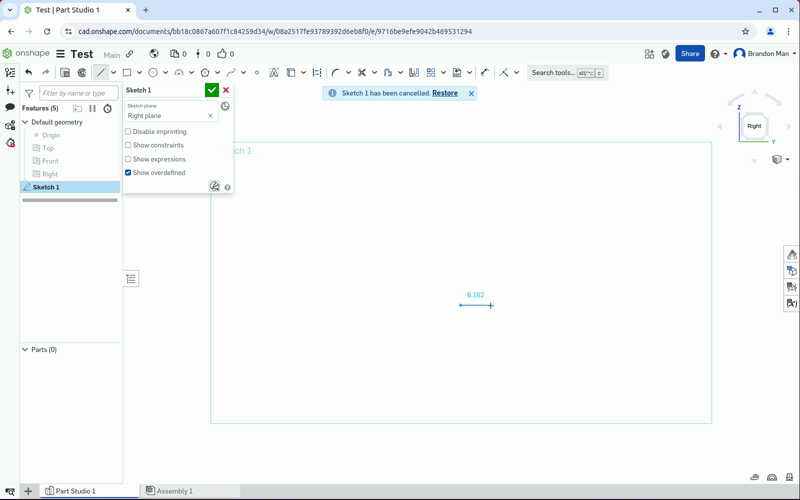
mouse_move(468, 305)
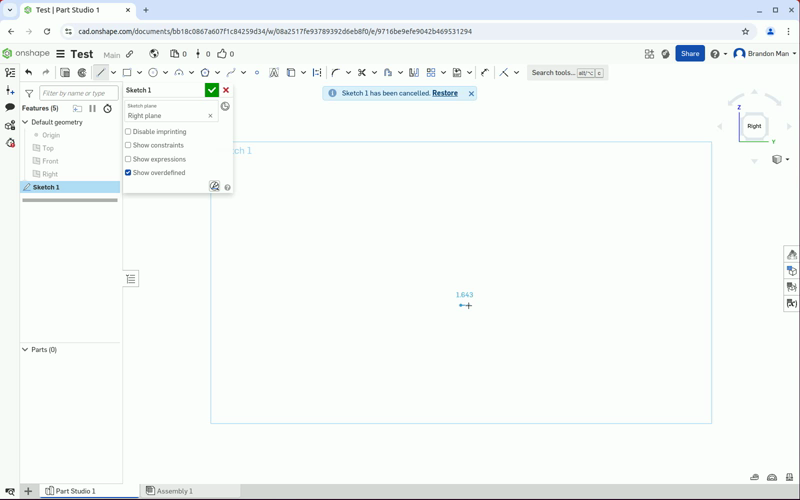
click(468, 305)
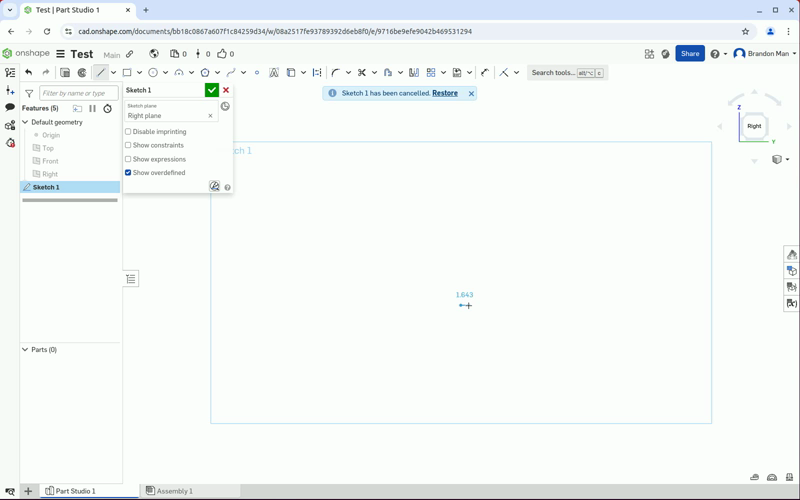
key_up(shift)
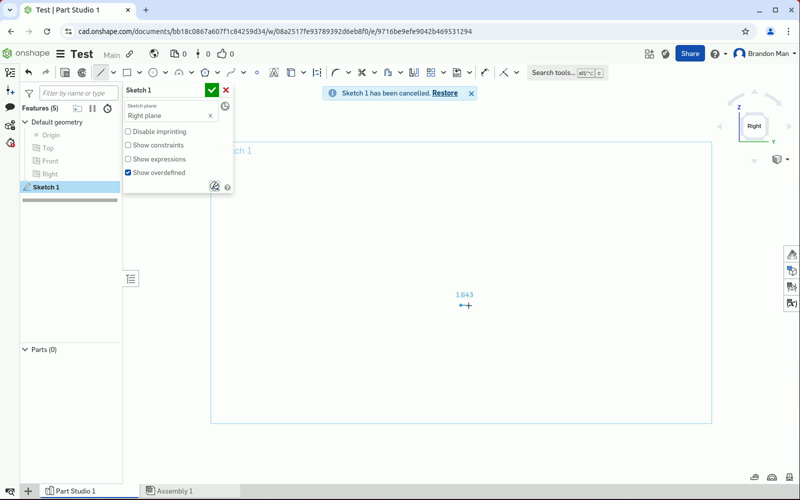
key_down(shift)
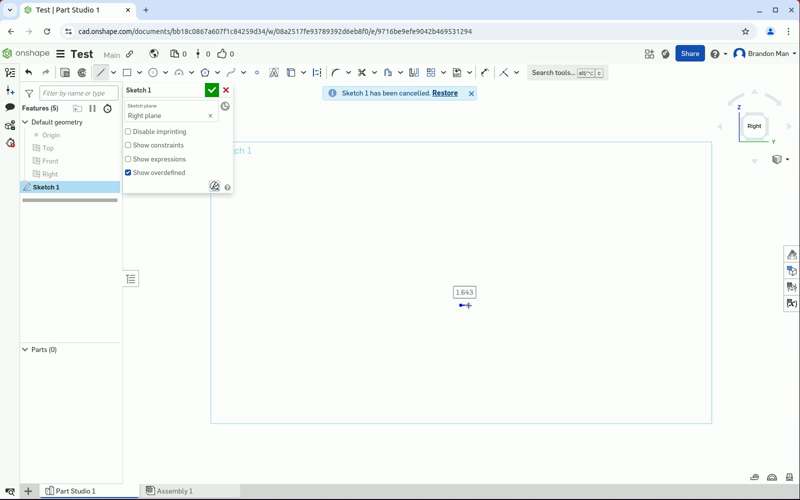
mouse_move(498, 305)
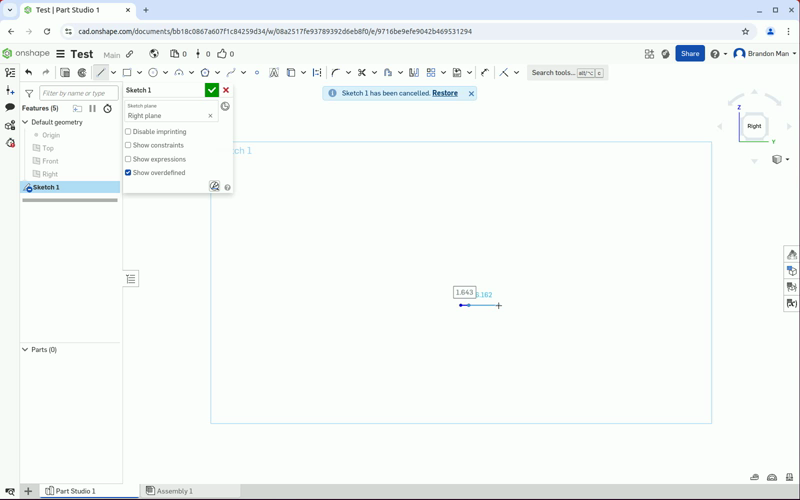
mouse_move(468, 282)
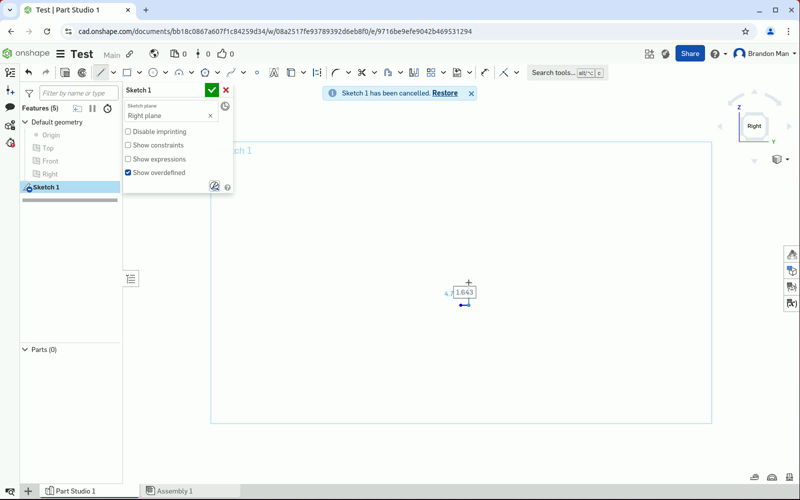
click(468, 282)
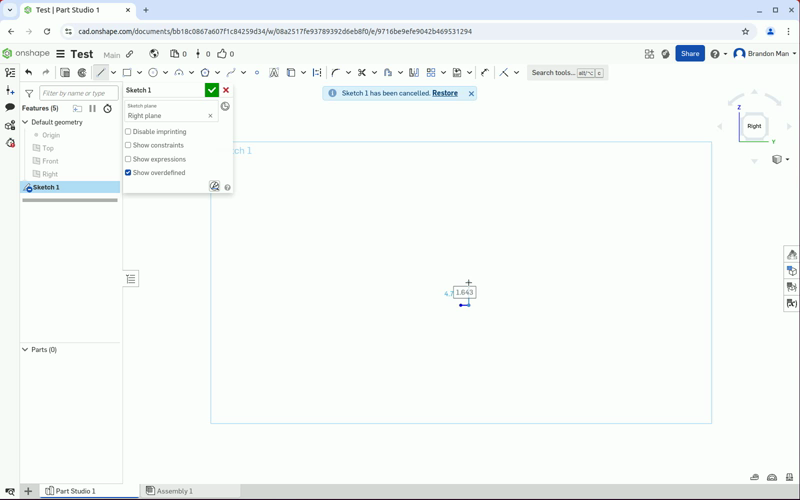
key_up(shift)
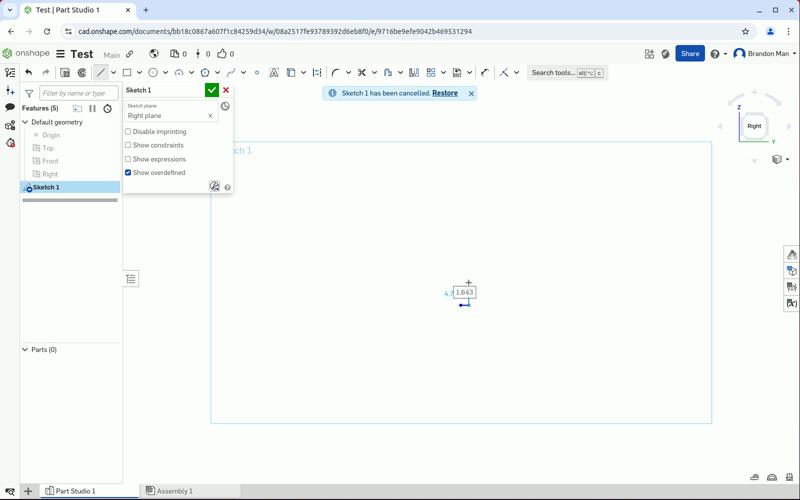
key_down(shift)
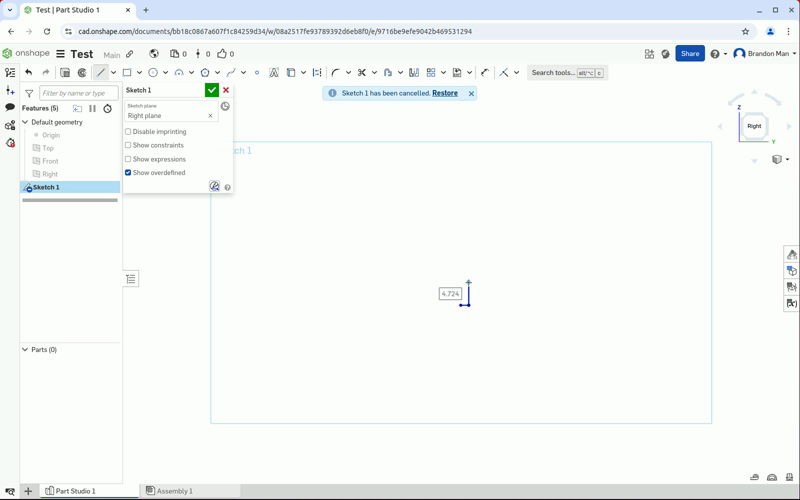
mouse_move(498, 282)
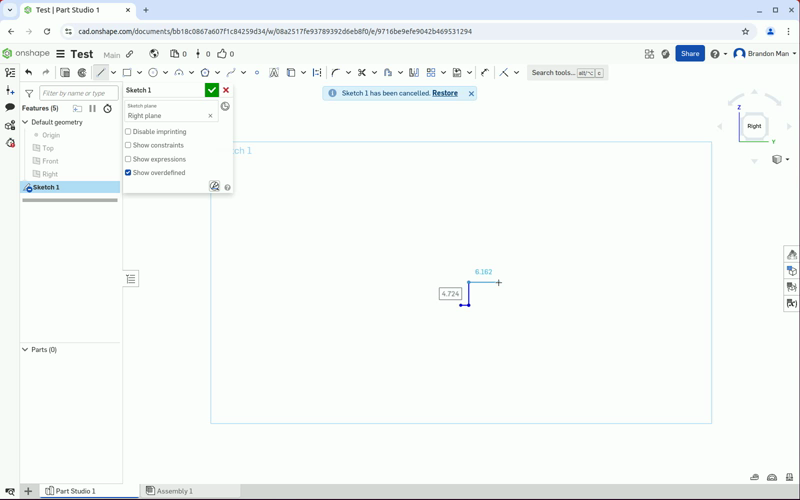
mouse_move(460, 282)
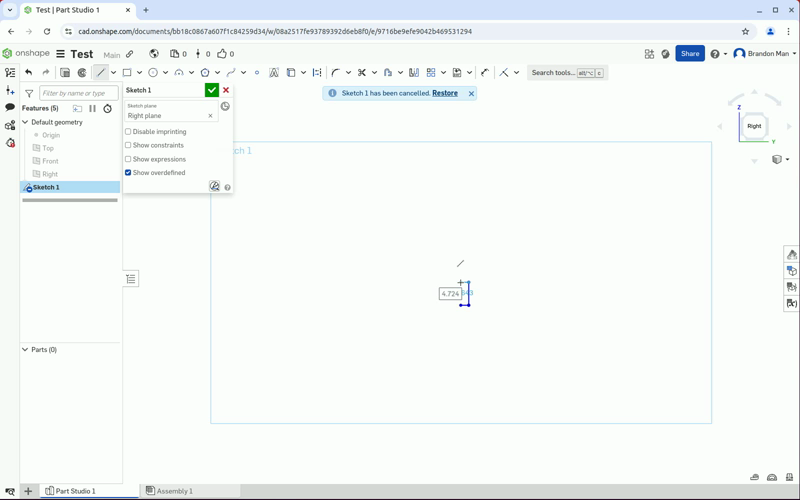
click(460, 282)
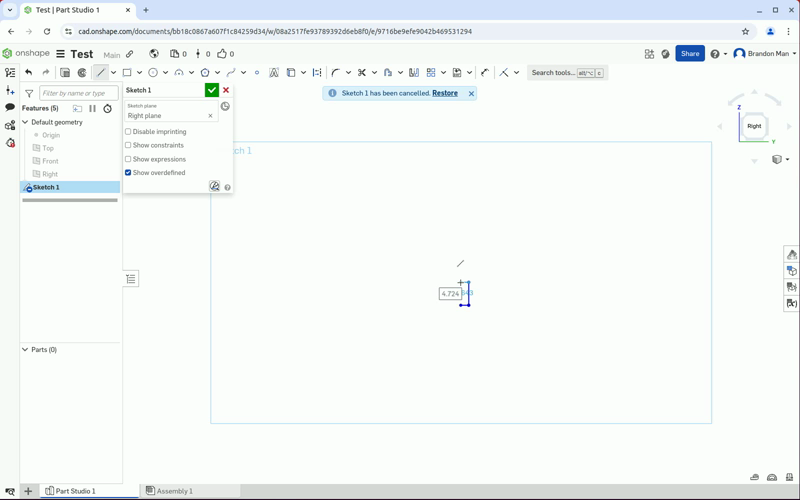
key_up(shift)
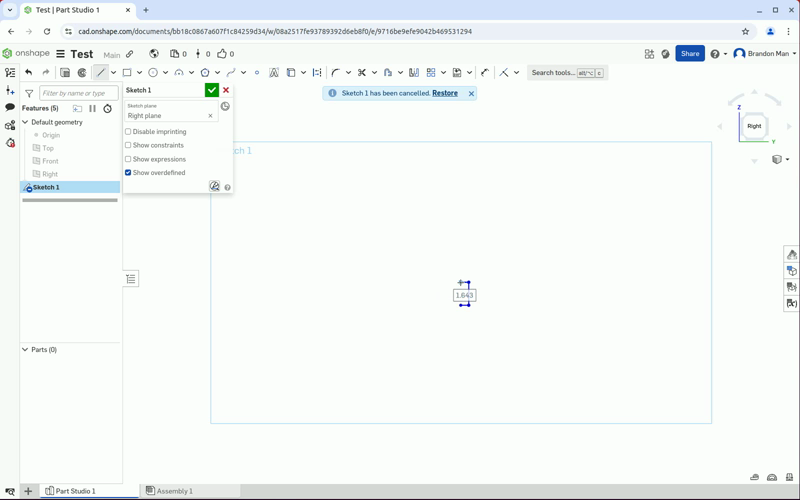
mouse_move(490, 282)
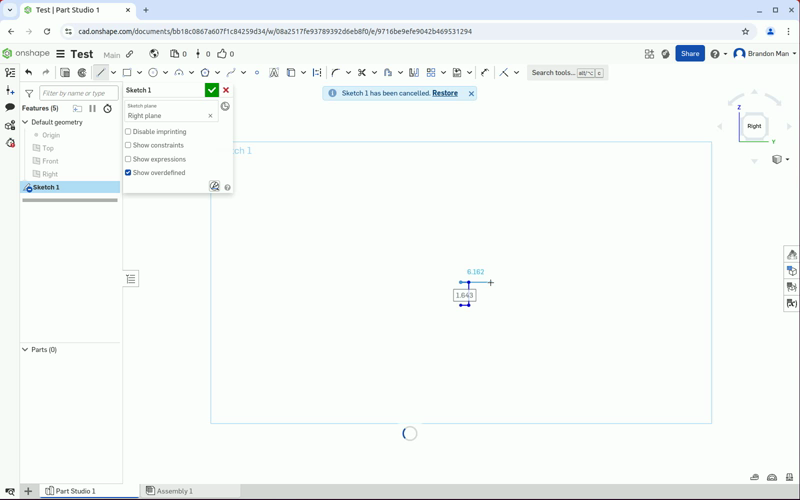
key_down(shift)
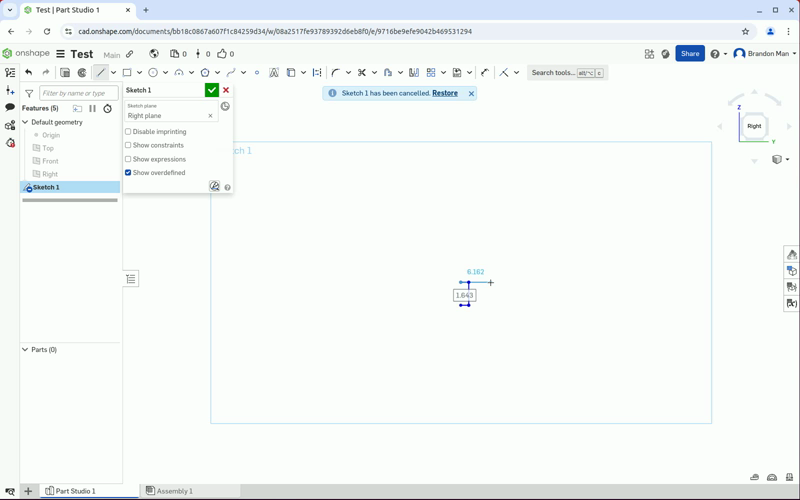
mouse_move(460, 305)
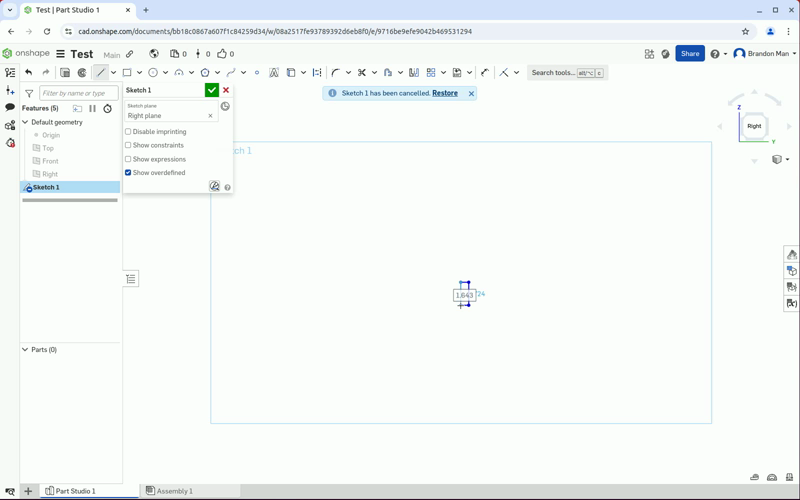
key_up(shift)
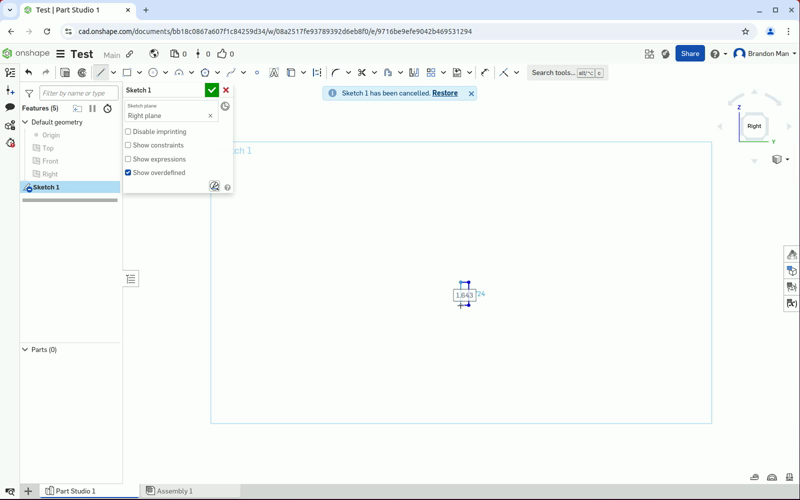
click(460, 305)
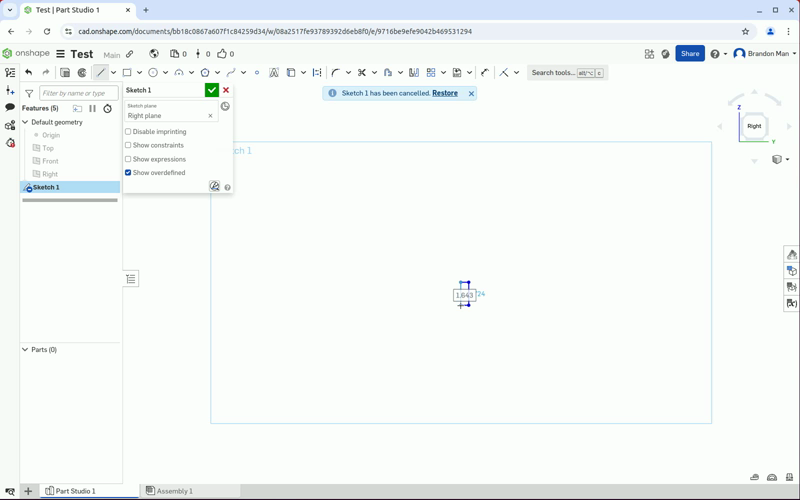
key(esc)
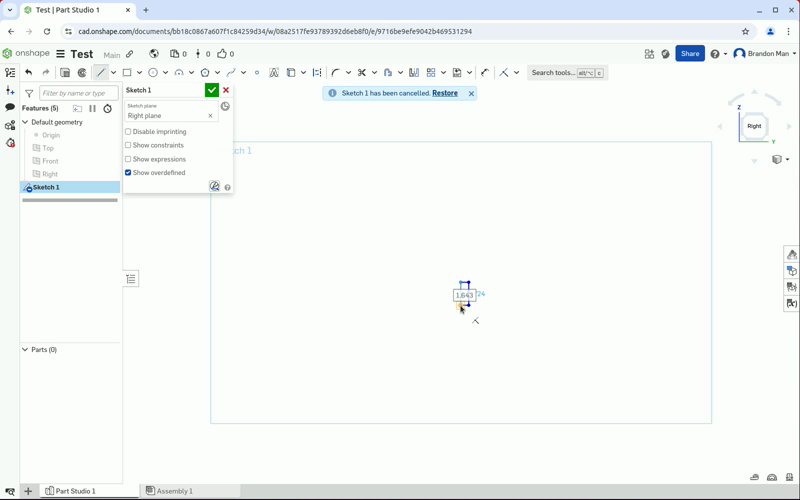
mouse_move(468, 289)
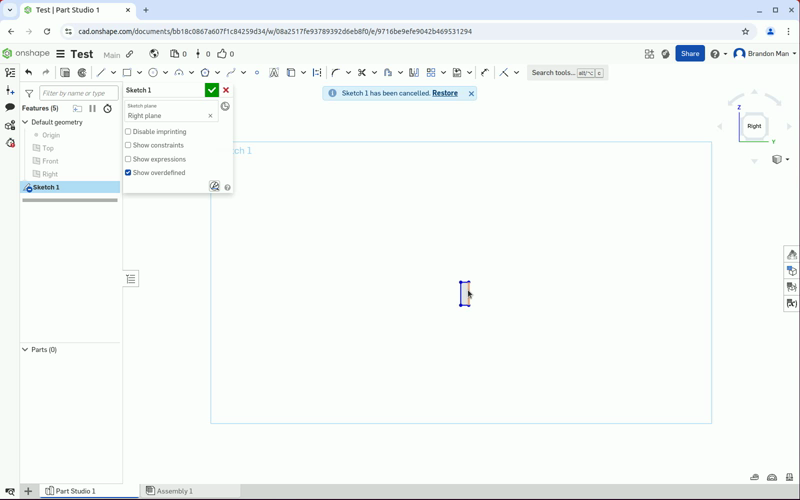
scroll(6)
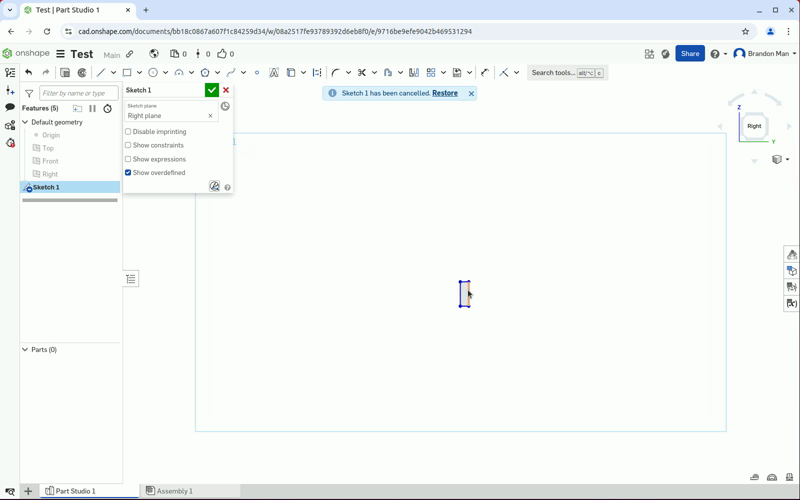
scroll(6)
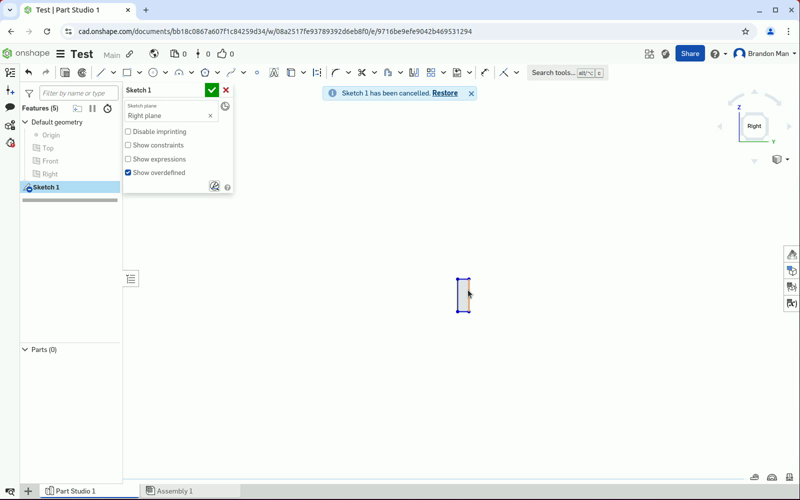
scroll(6)
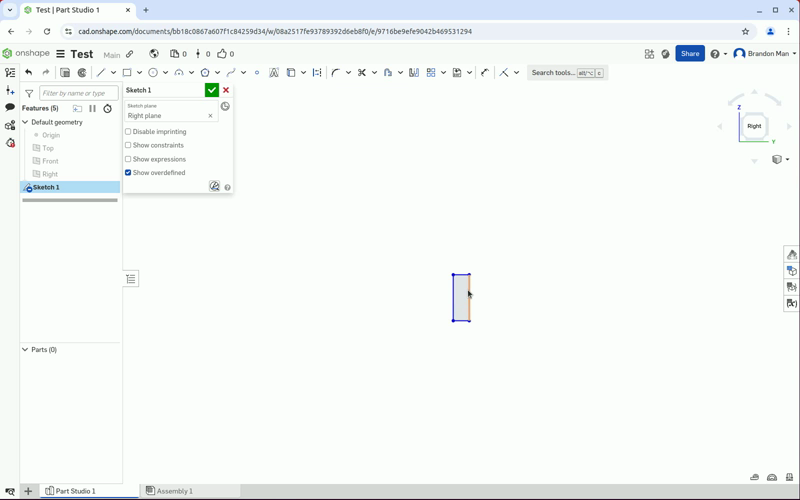
scroll(6)
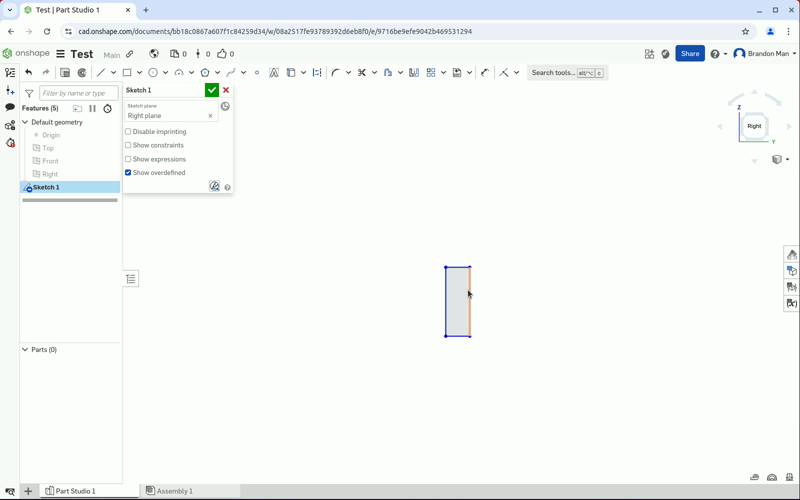
scroll(6)
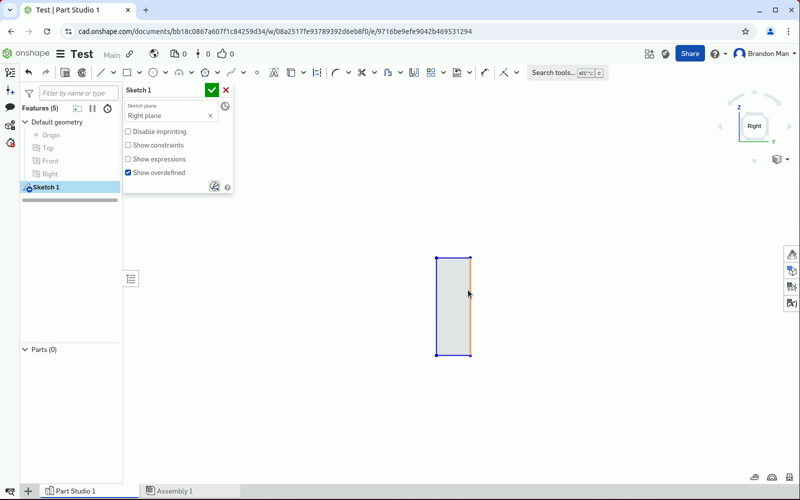
scroll(6)
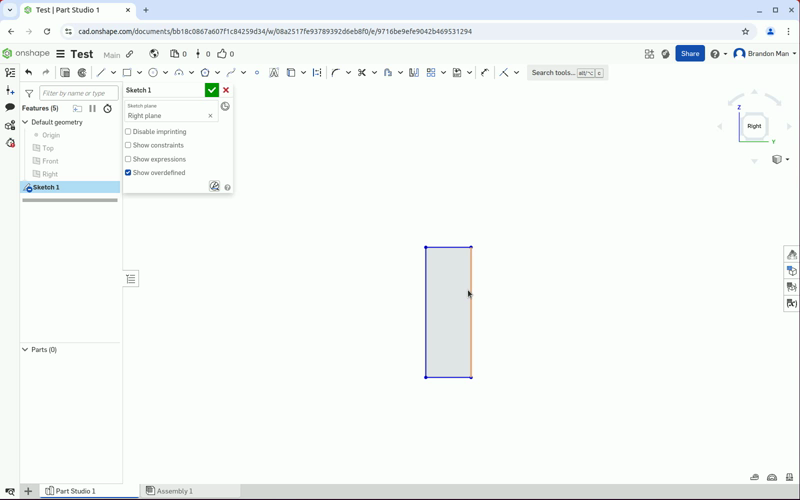
scroll(6)
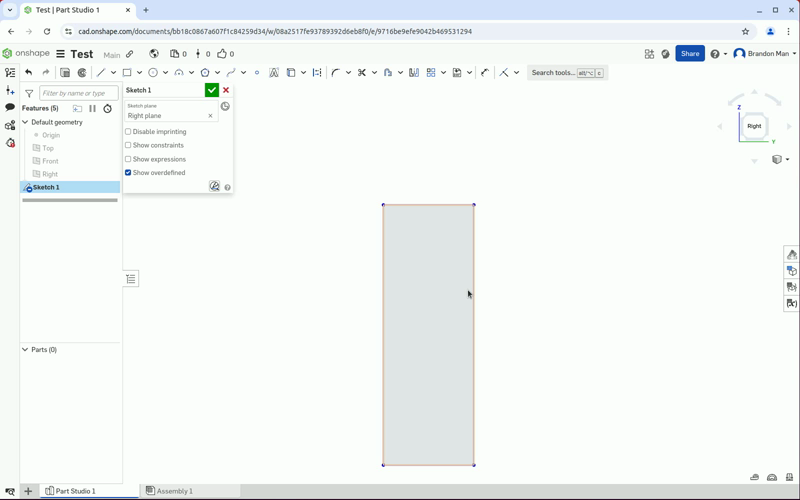
click(468, 289)
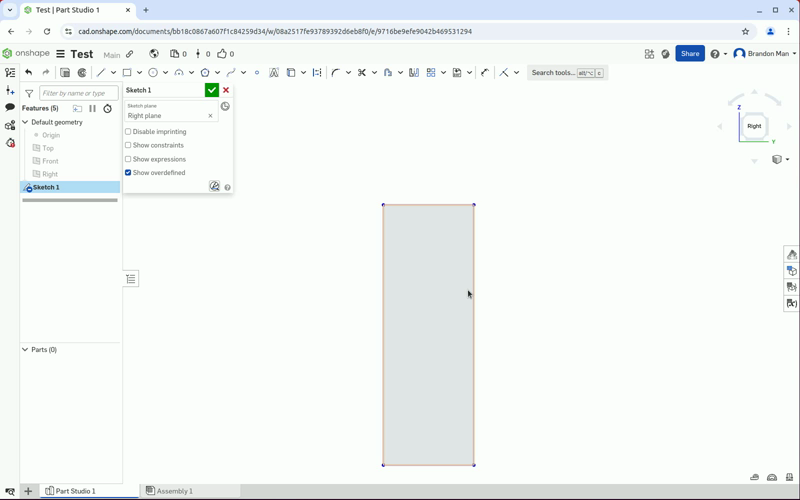
scroll(-6)
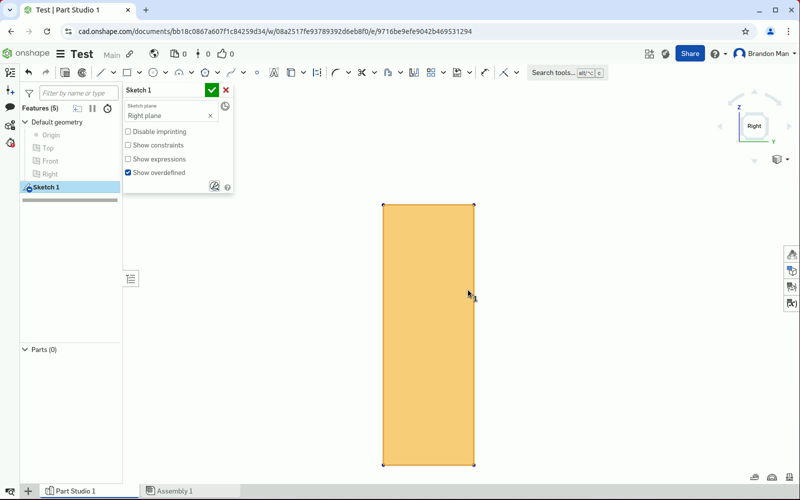
scroll(-6)
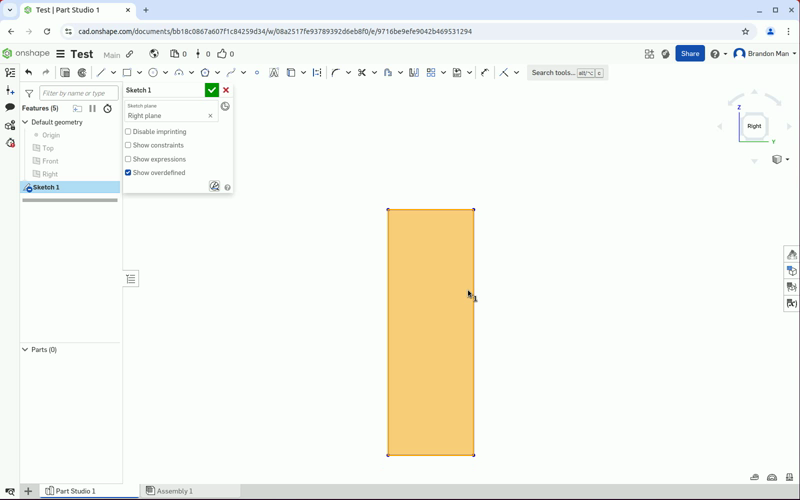
scroll(-6)
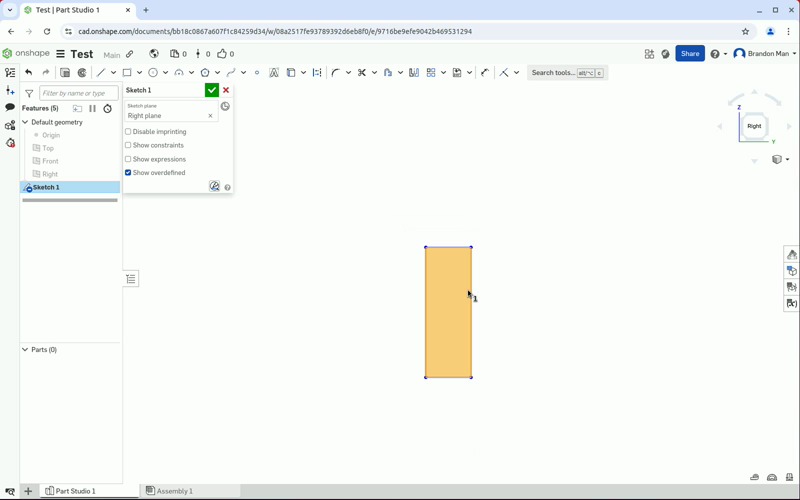
scroll(-6)
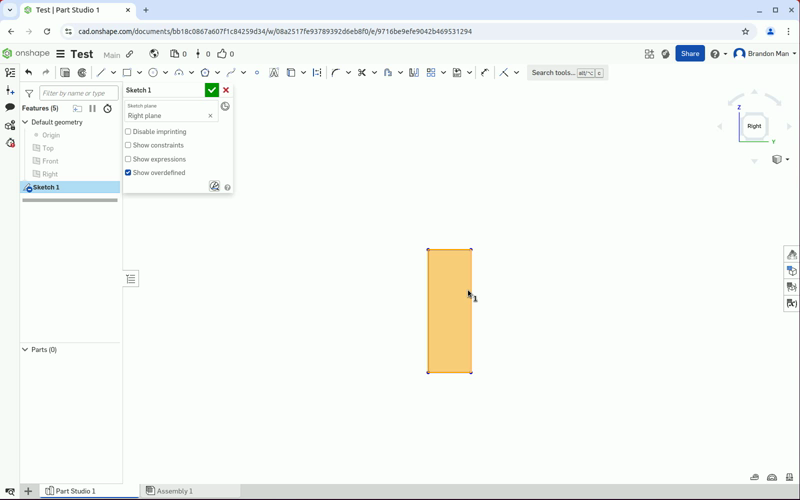
scroll(-6)
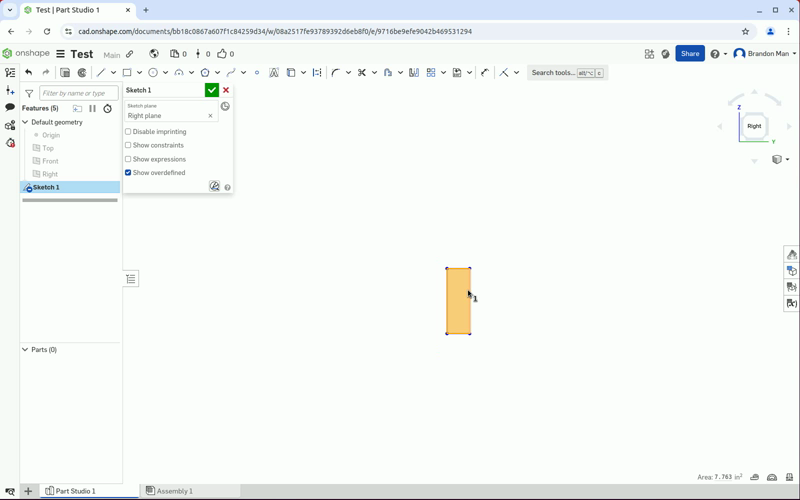
scroll(-6)
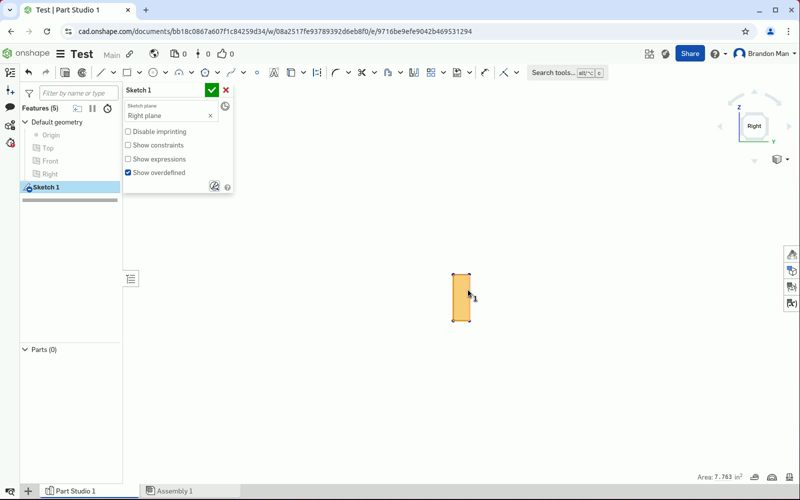
scroll(-6)
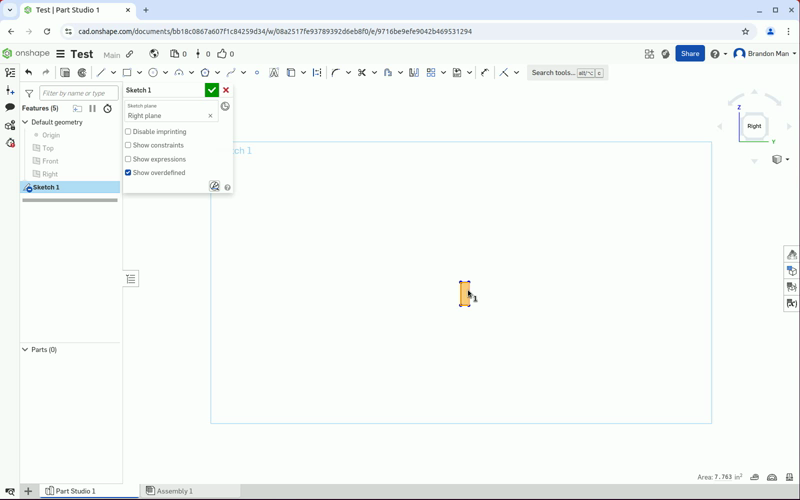
mouse_move(73, 352)
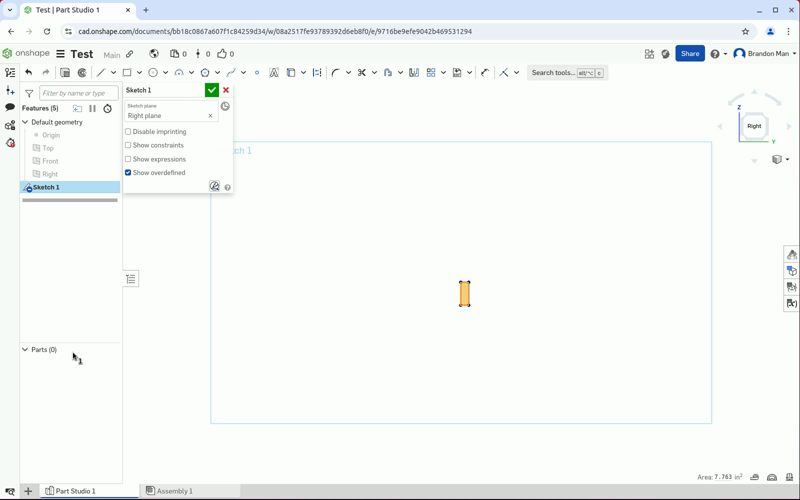
key(shift+y)
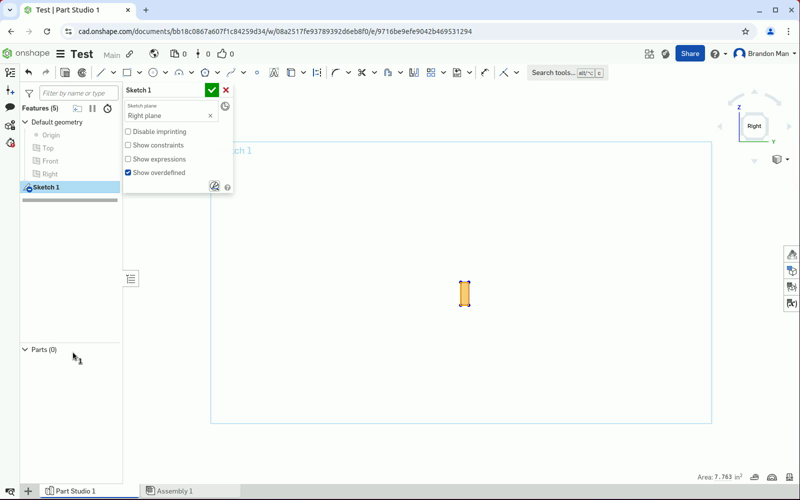
key(shift+e)
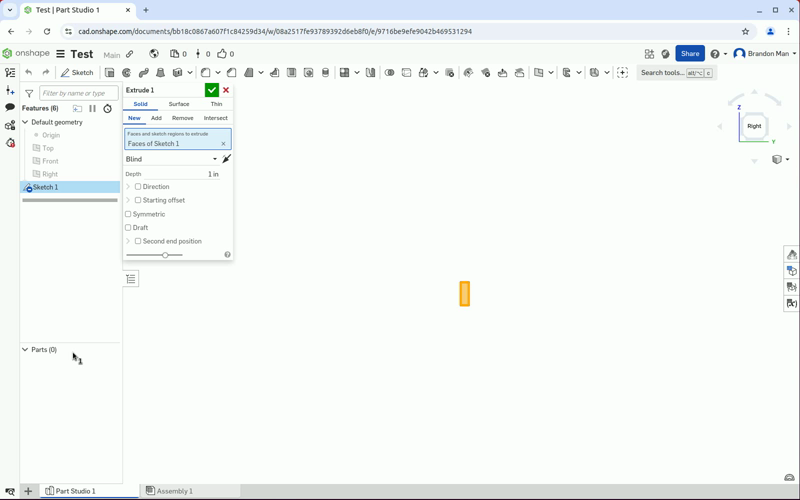
mouse_move(143, 106)
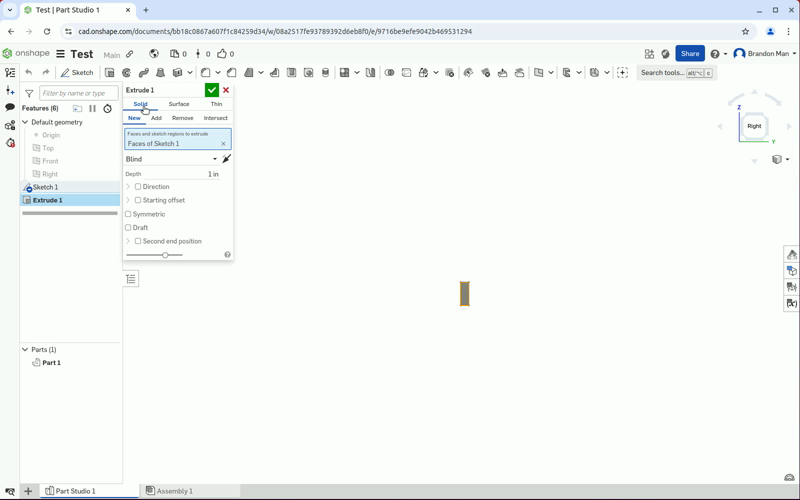
click(143, 106)
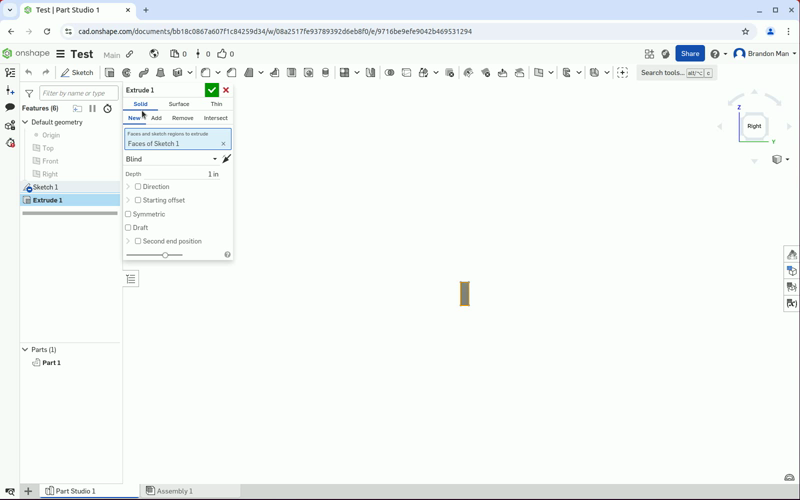
mouse_move(137, 120)
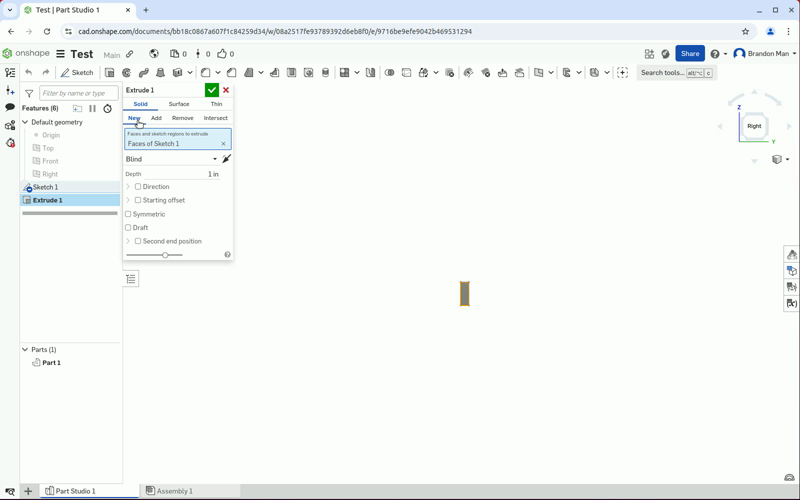
click(137, 120)
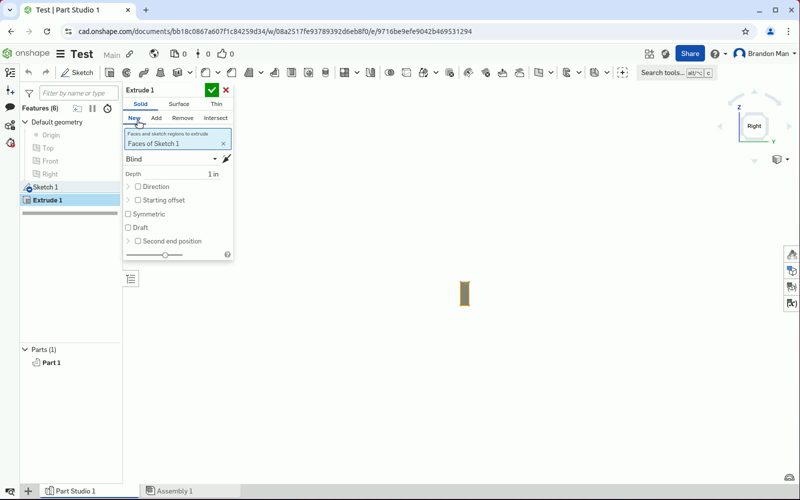
key(tab, 4)
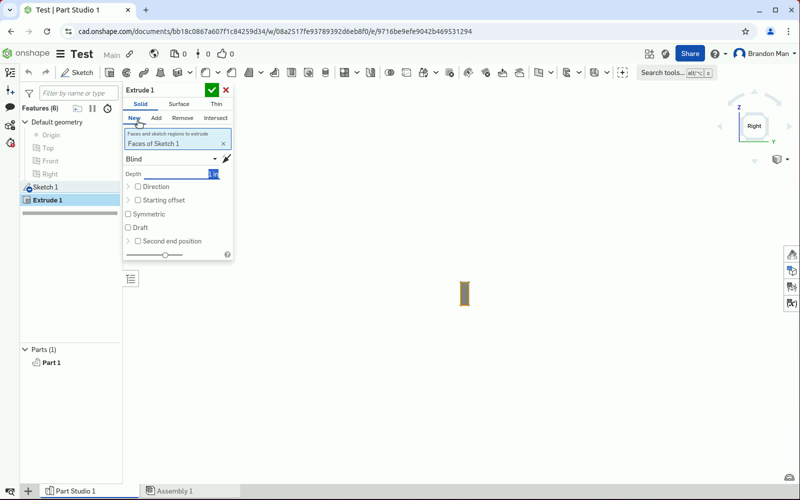
text(22.386)
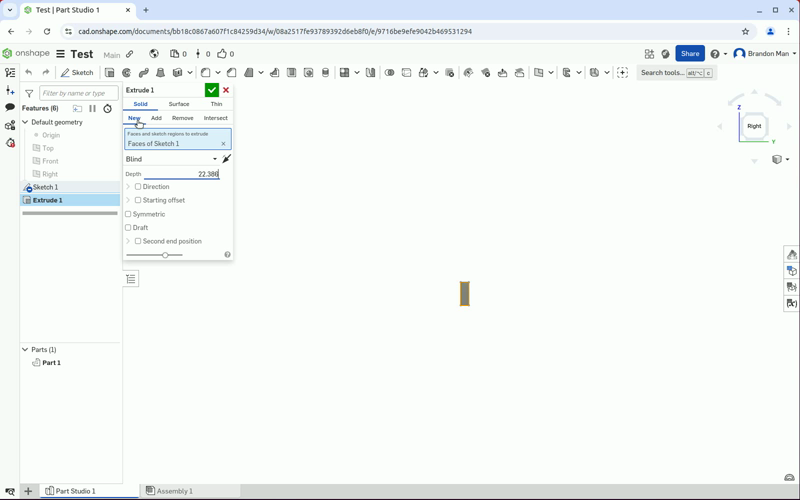
key(enter)
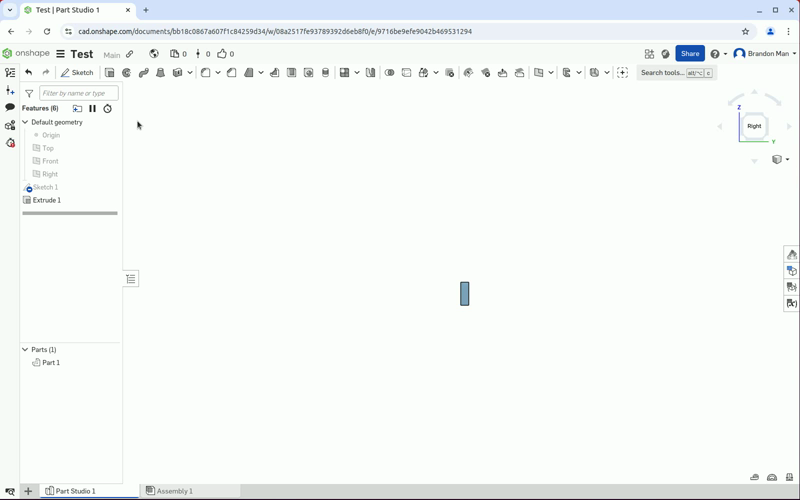
key(shift+h)
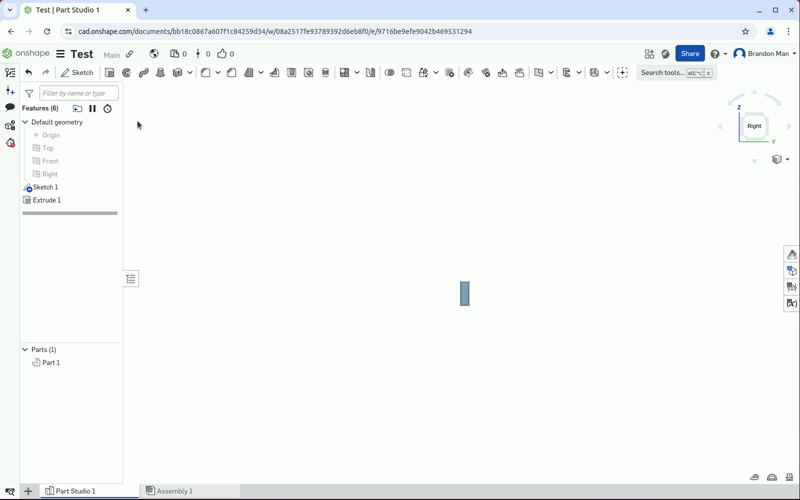
key(shift+h)
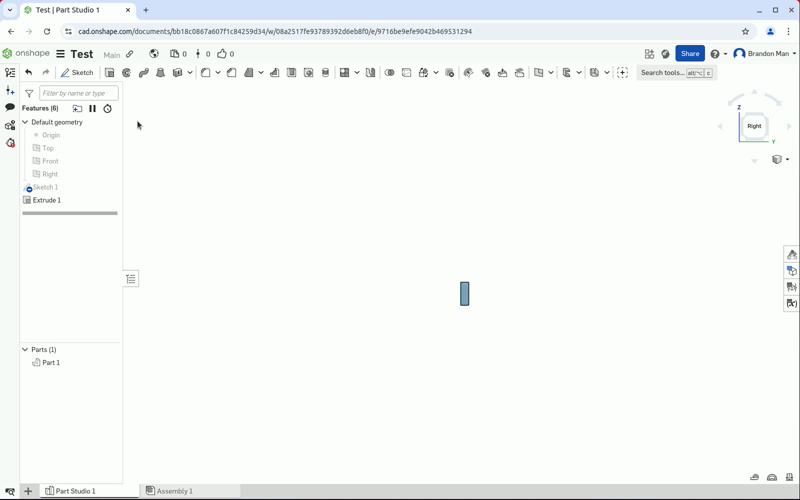
mouse_move(73, 189)
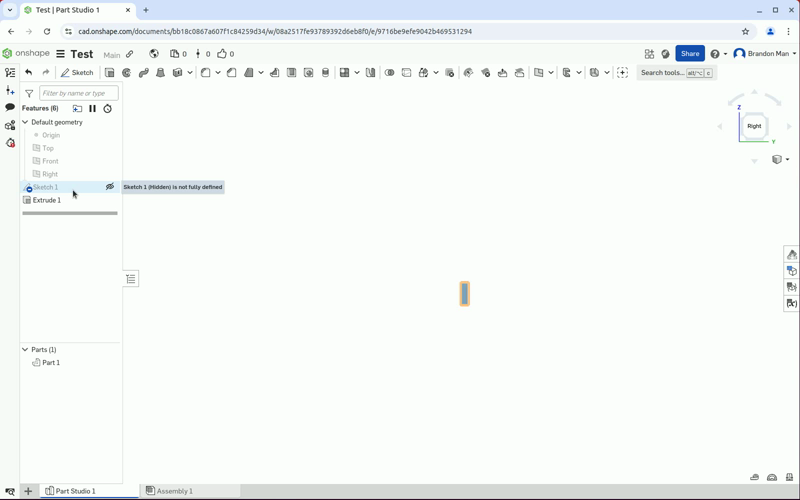
click(73, 189)
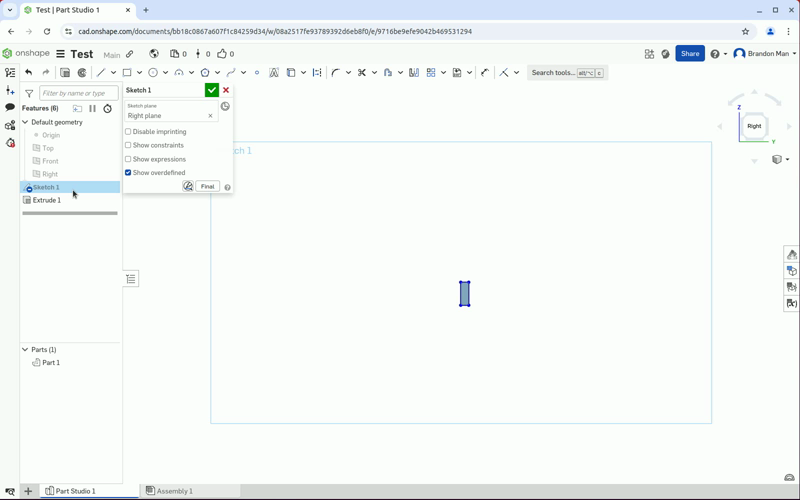
mouse_move(229, 92)
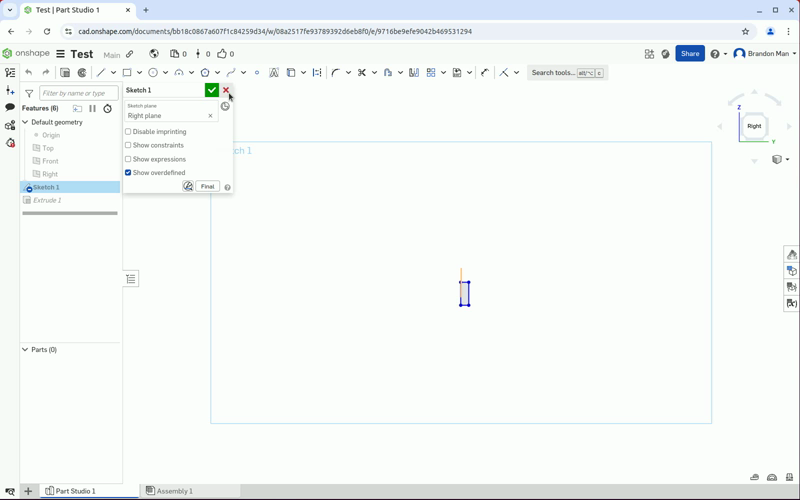
click(229, 92)
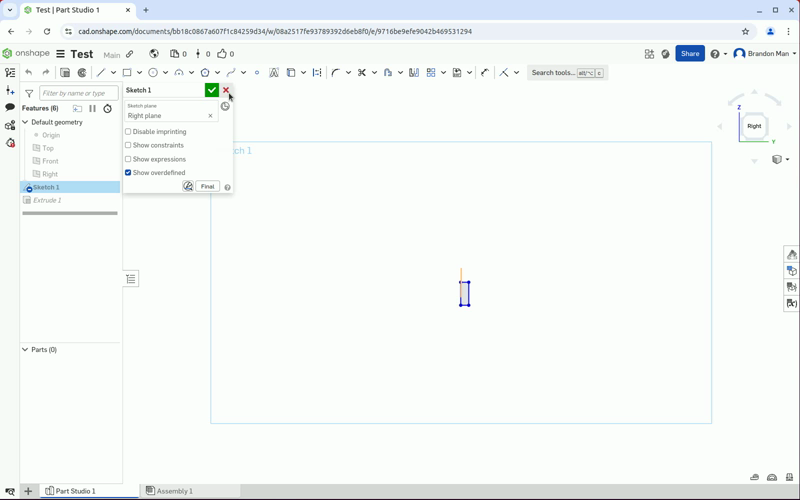
key(shift+s)
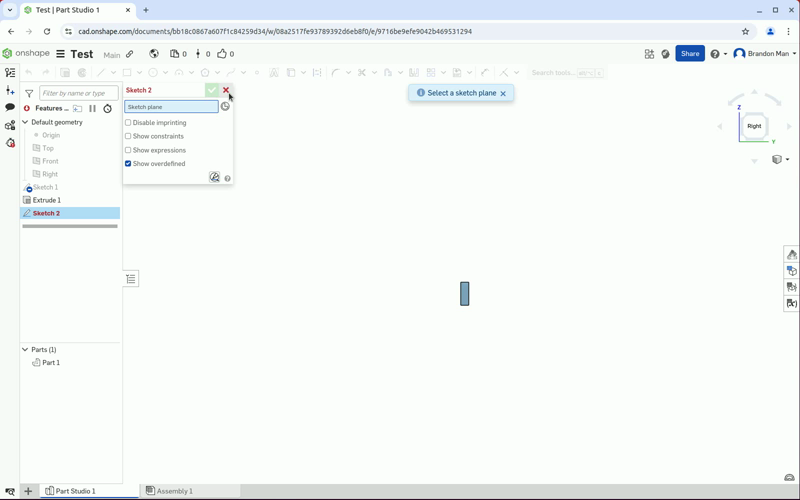
mouse_move(73, 176)
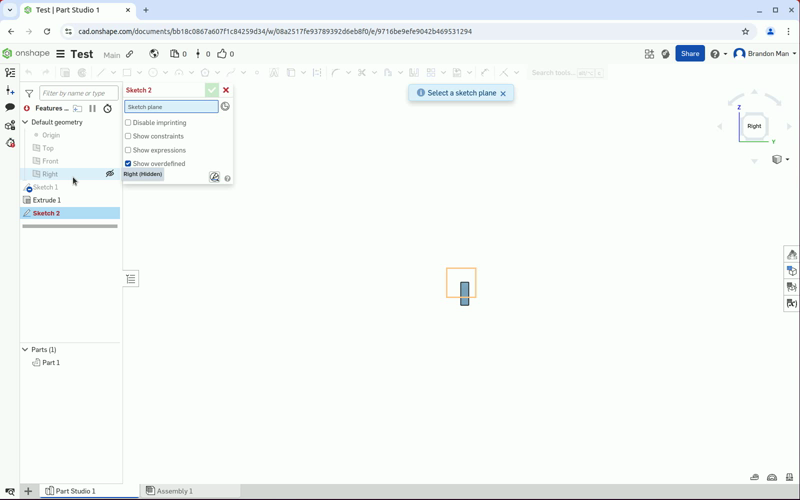
click(73, 176)
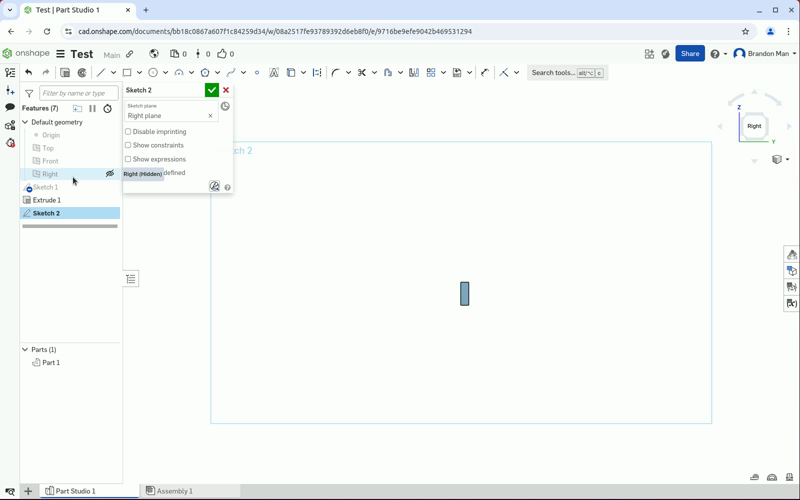
mouse_move(73, 352)
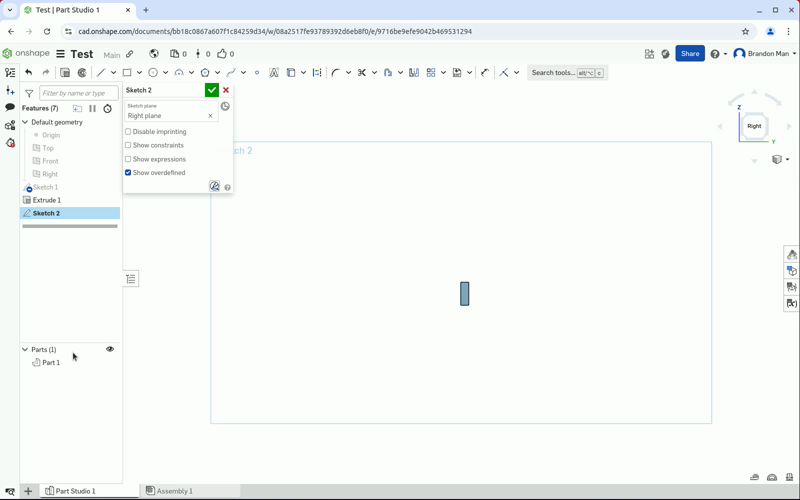
key(y)
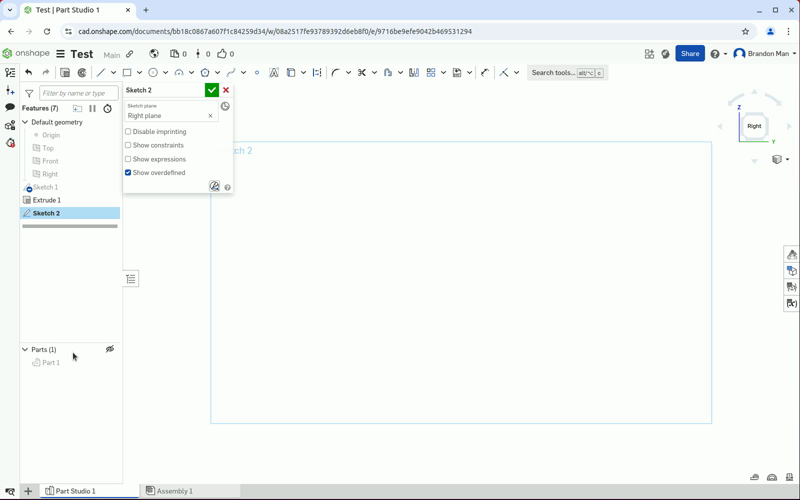
key(l)
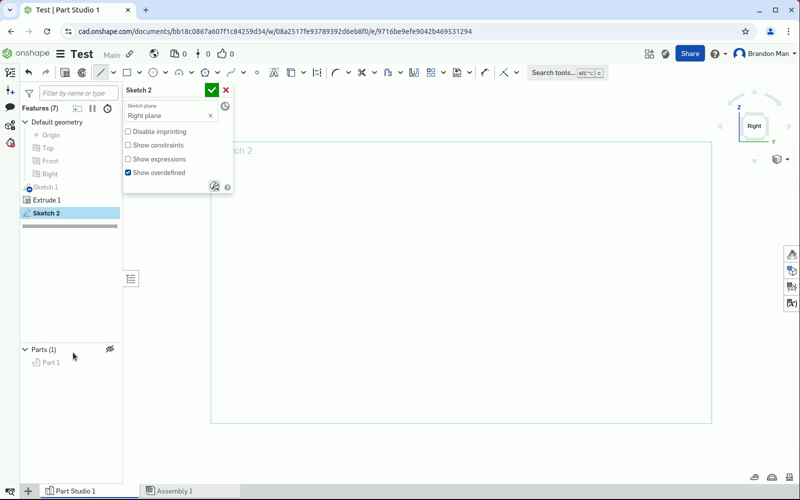
key_down(shift)
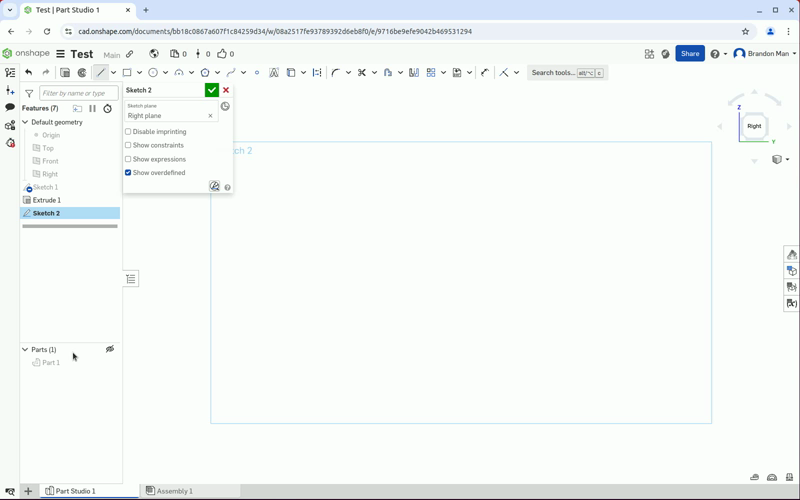
mouse_move(460, 300)
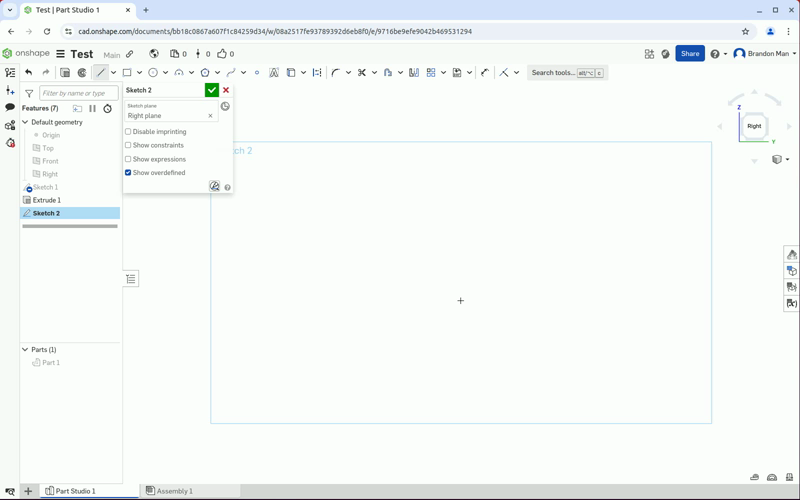
click(460, 300)
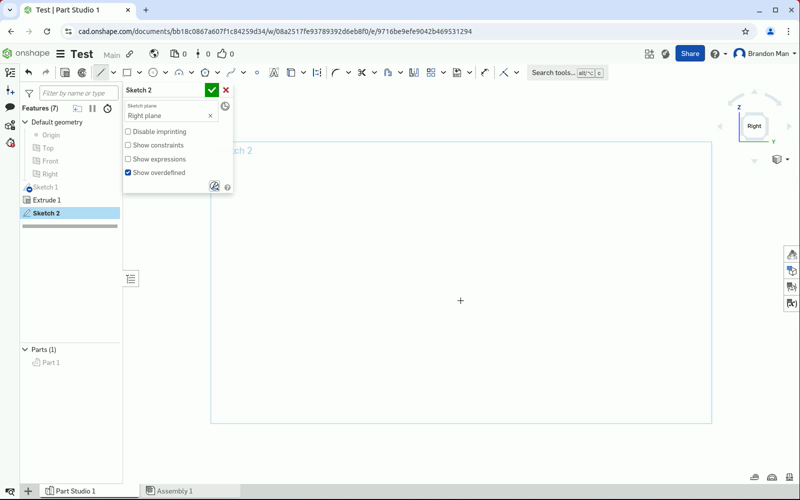
key_up(shift)
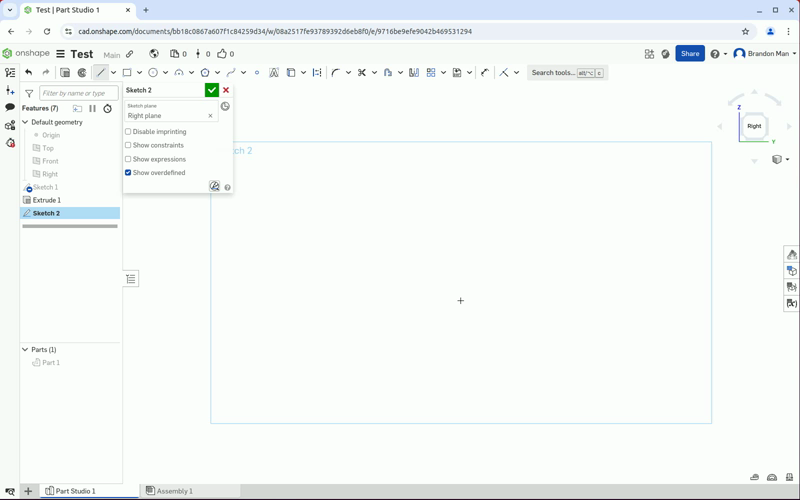
key_down(shift)
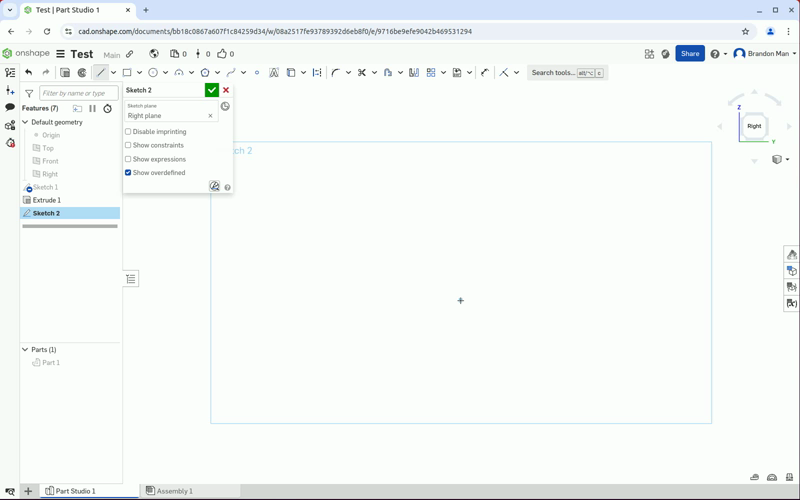
mouse_move(490, 300)
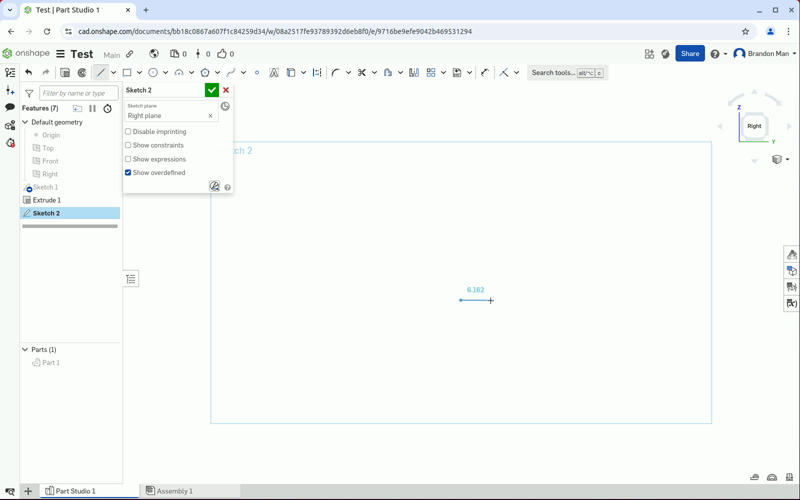
mouse_move(468, 300)
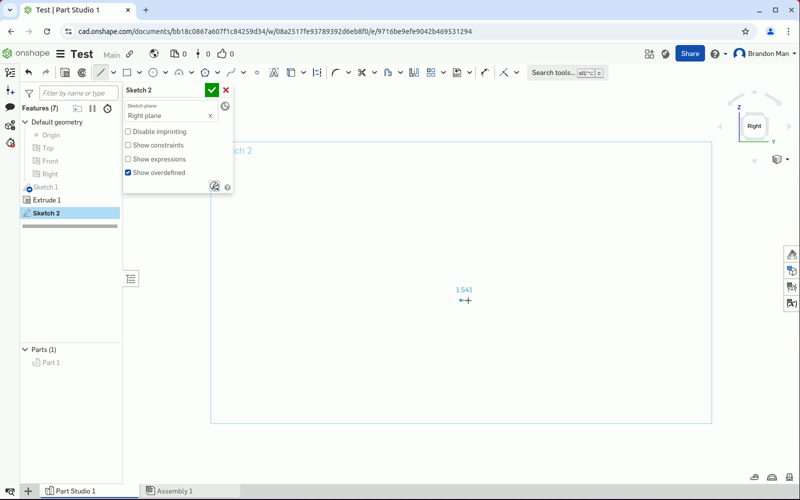
click(468, 300)
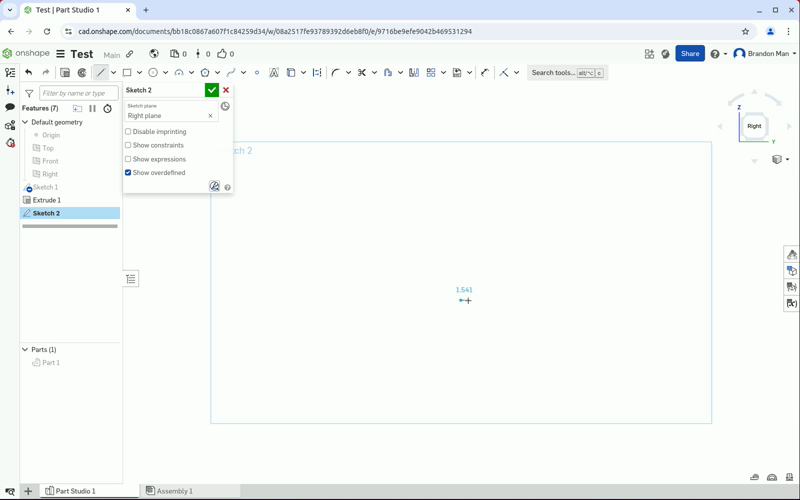
key_up(shift)
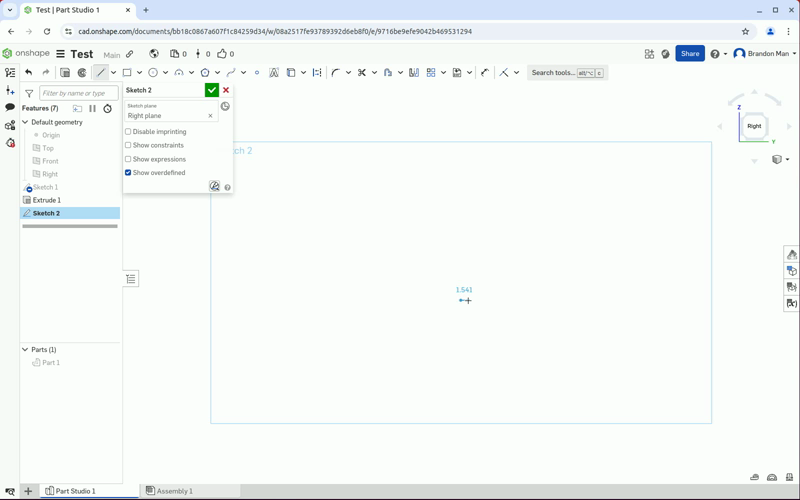
key_down(shift)
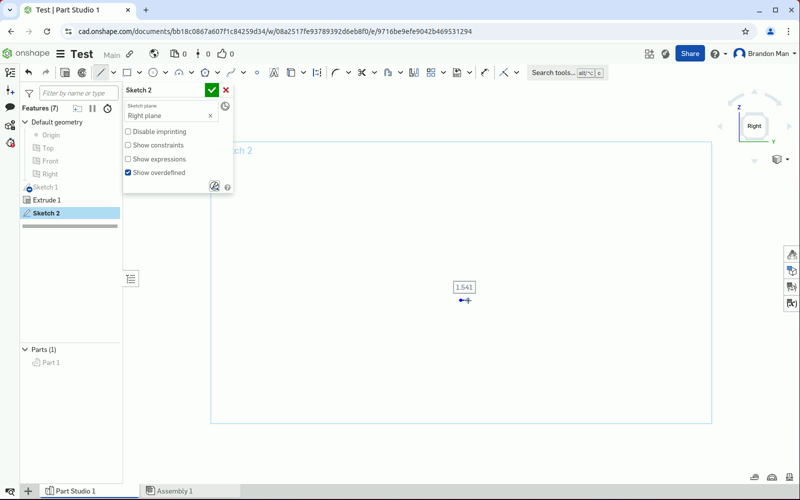
mouse_move(498, 300)
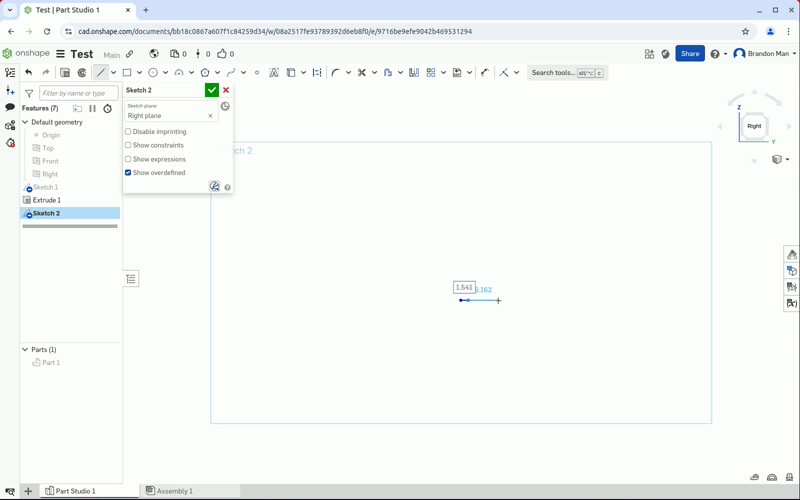
mouse_move(468, 285)
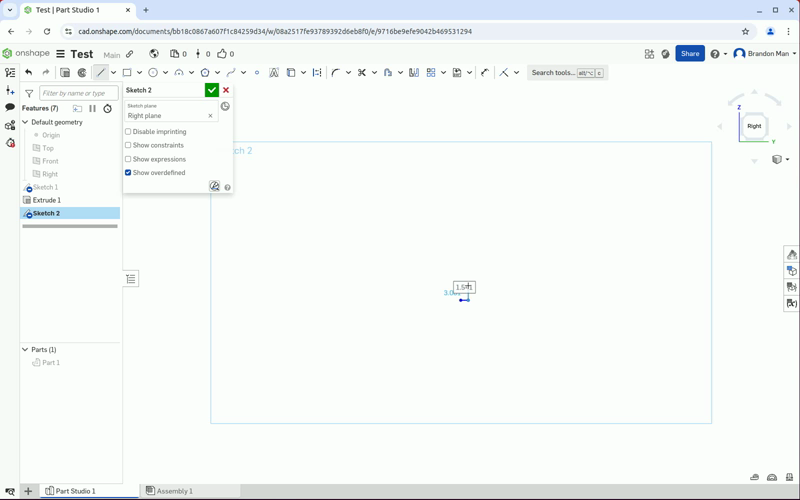
click(468, 285)
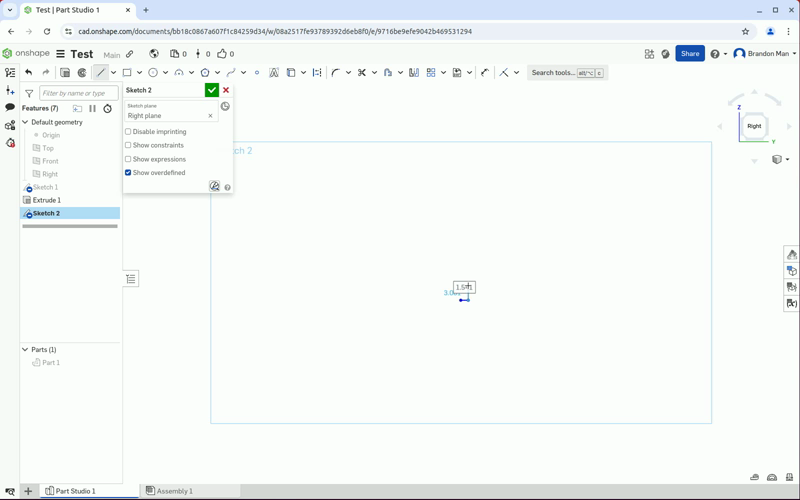
key_up(shift)
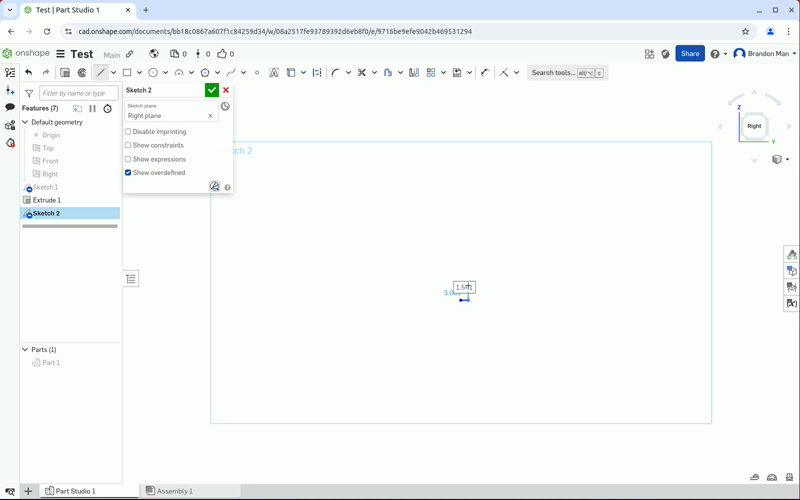
key_down(shift)
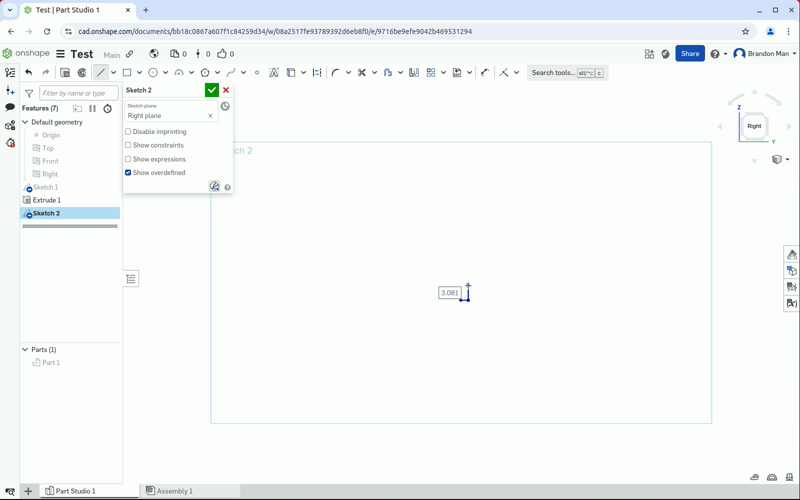
mouse_move(498, 285)
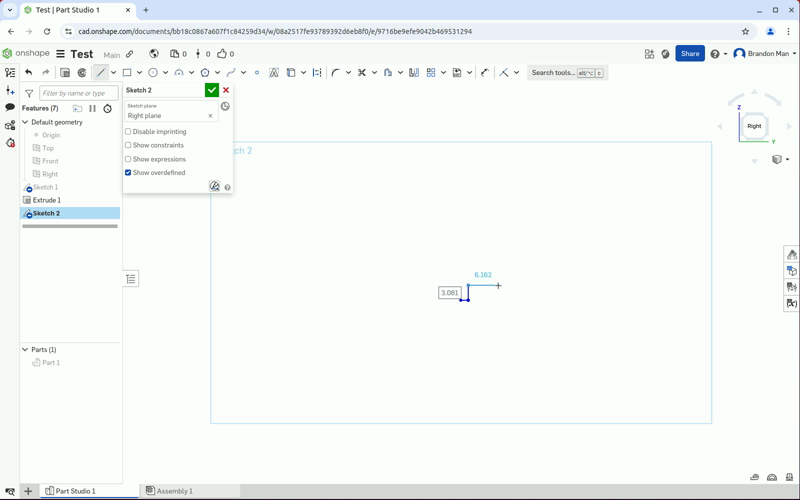
mouse_move(460, 285)
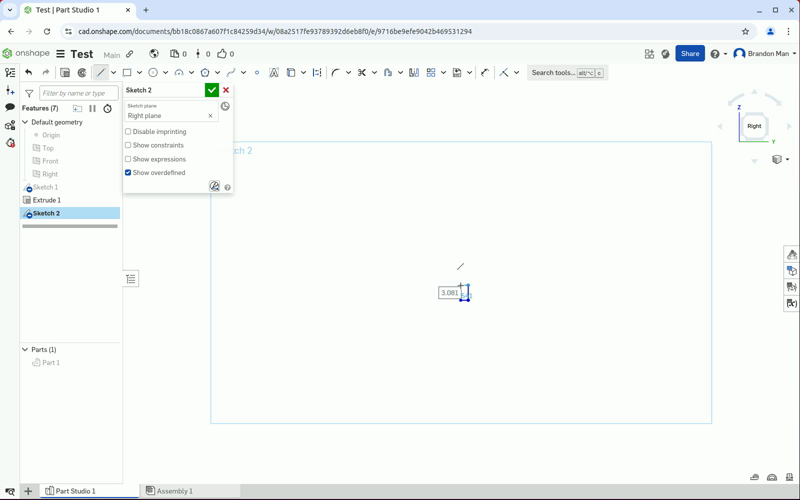
click(460, 285)
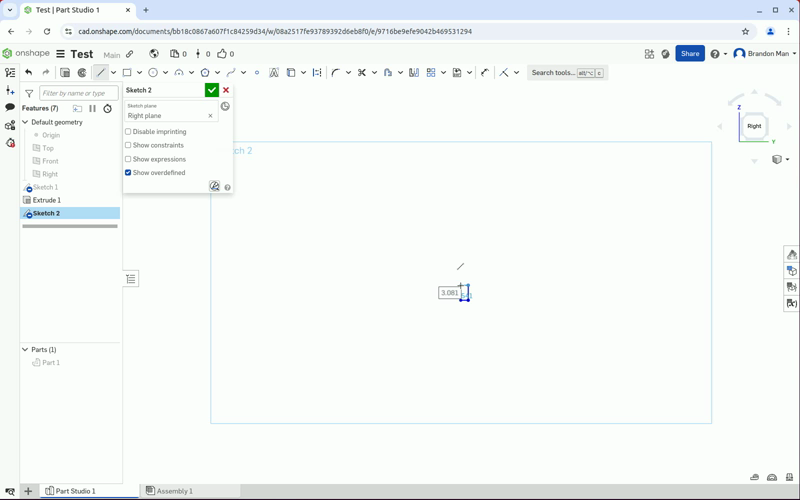
key_up(shift)
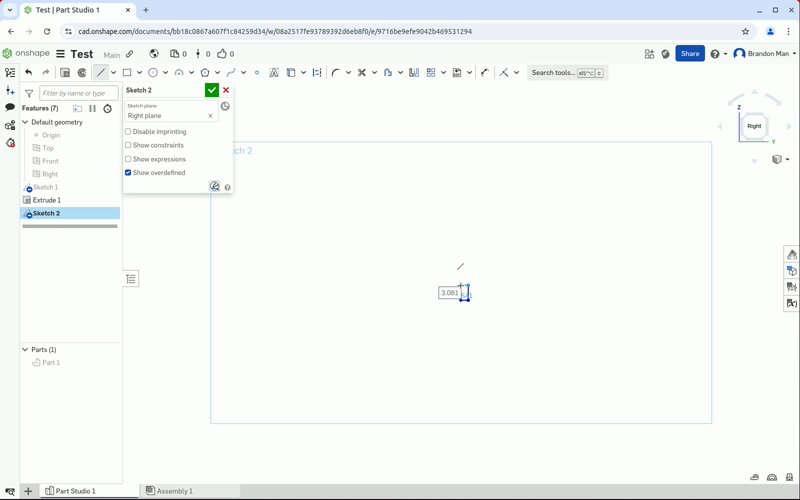
mouse_move(490, 285)
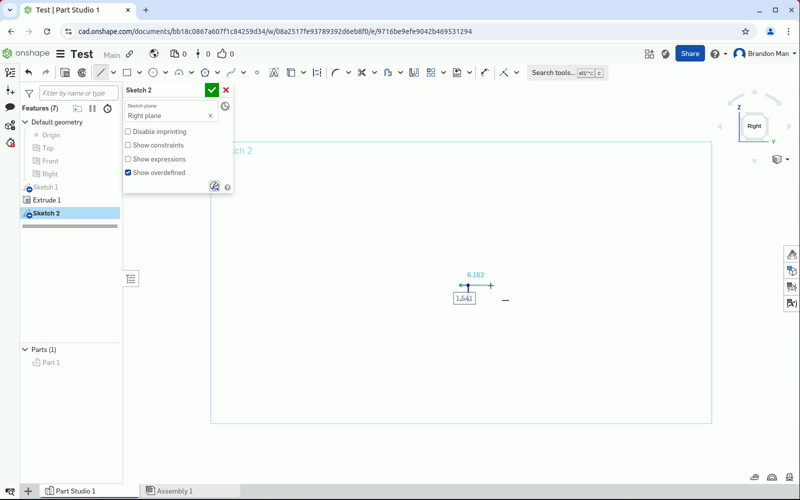
key_down(shift)
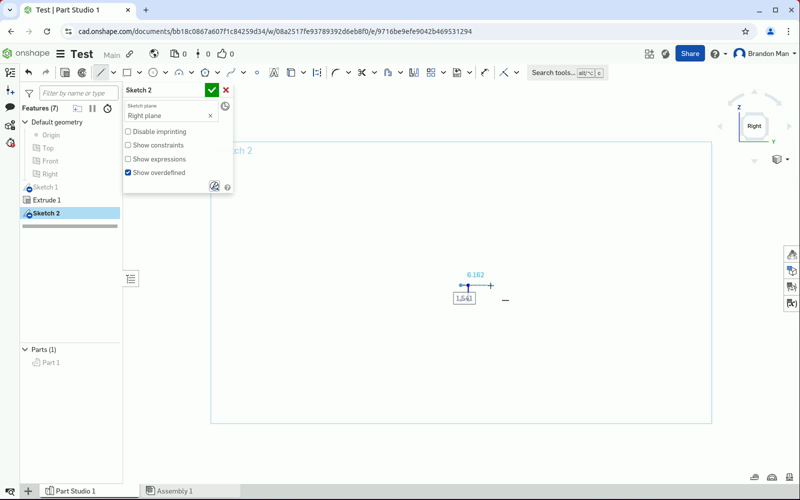
mouse_move(460, 300)
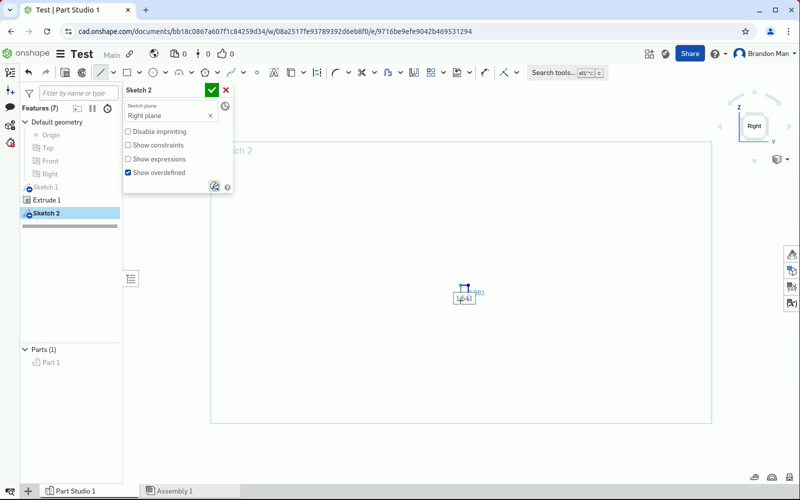
key_up(shift)
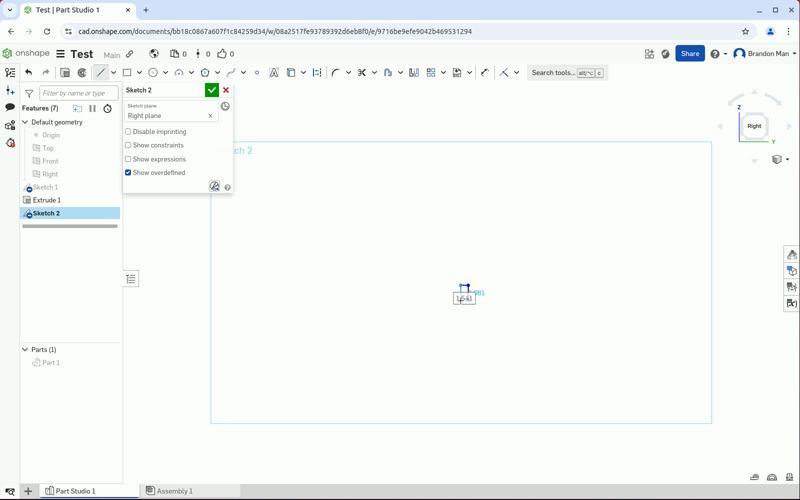
click(460, 300)
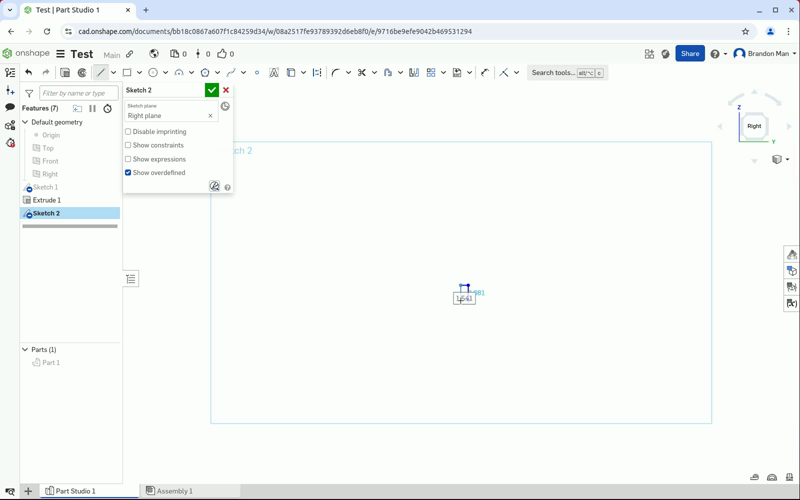
key(esc)
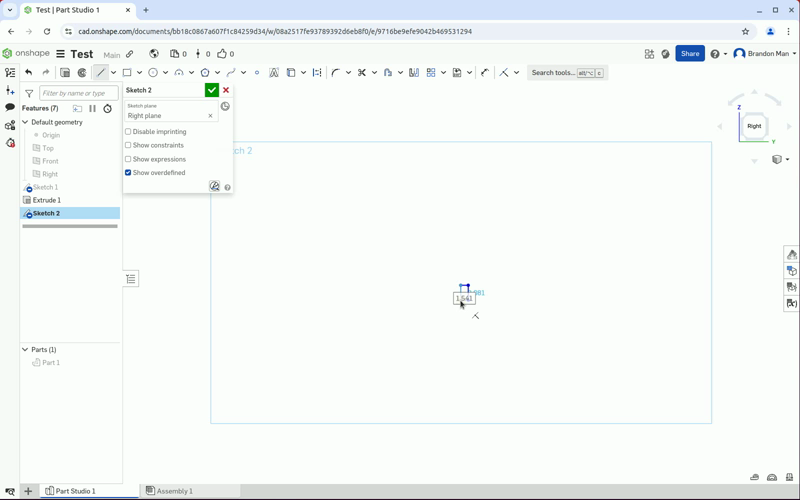
mouse_move(463, 287)
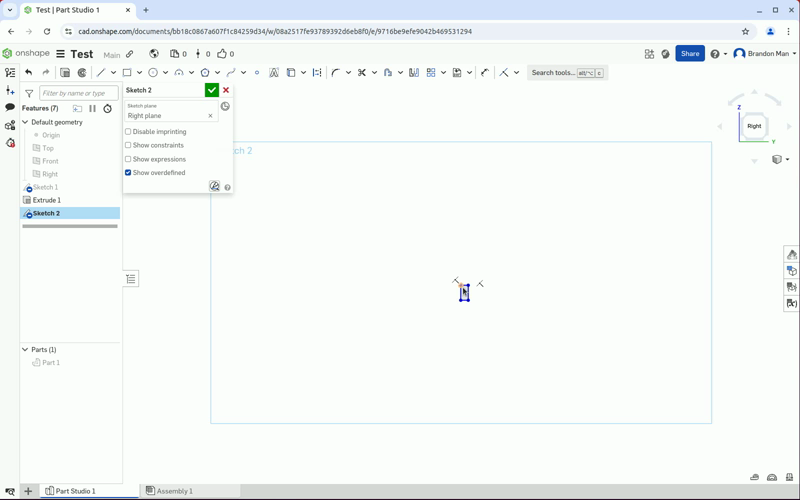
scroll(6)
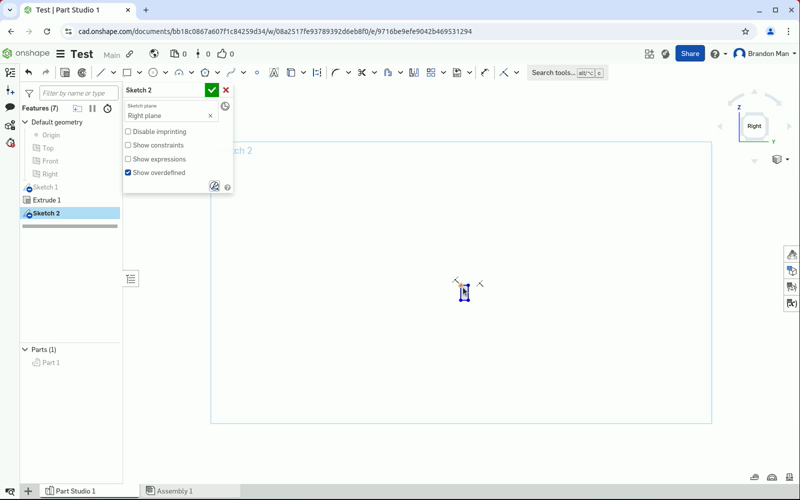
scroll(6)
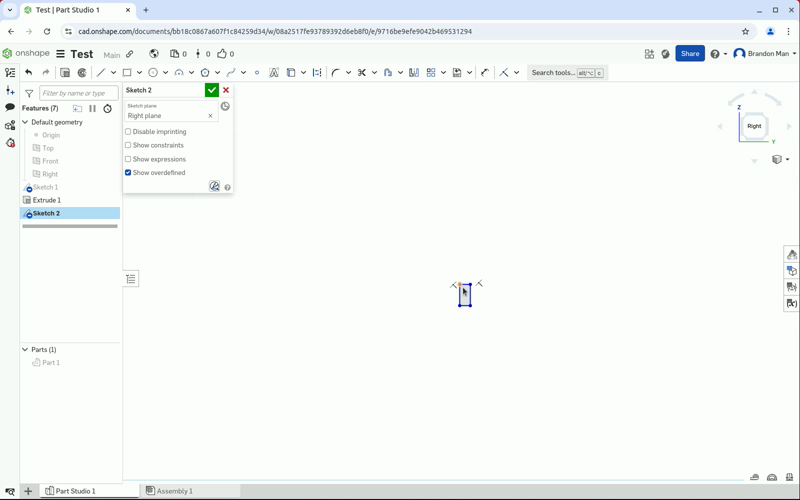
scroll(6)
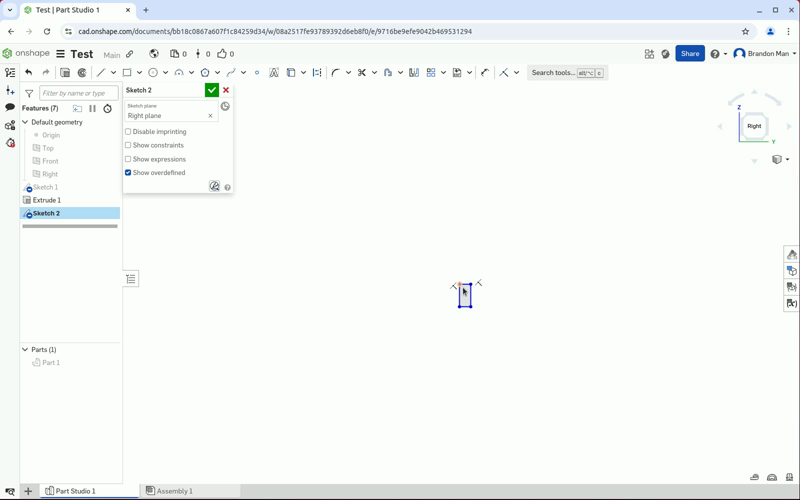
scroll(6)
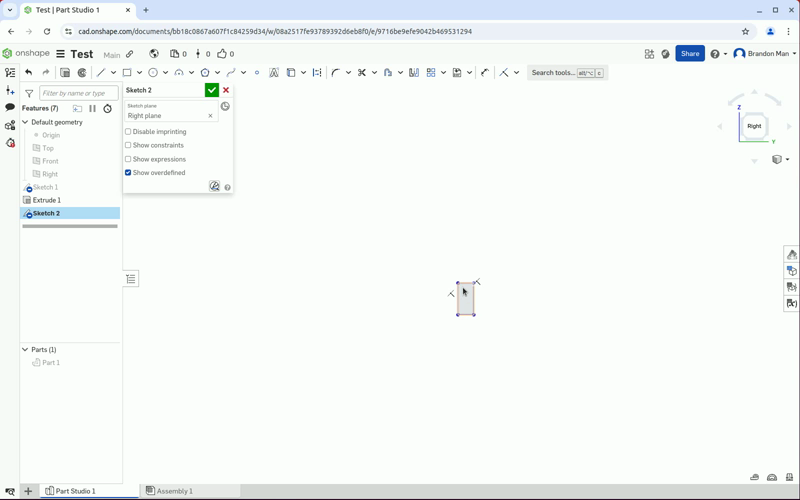
scroll(6)
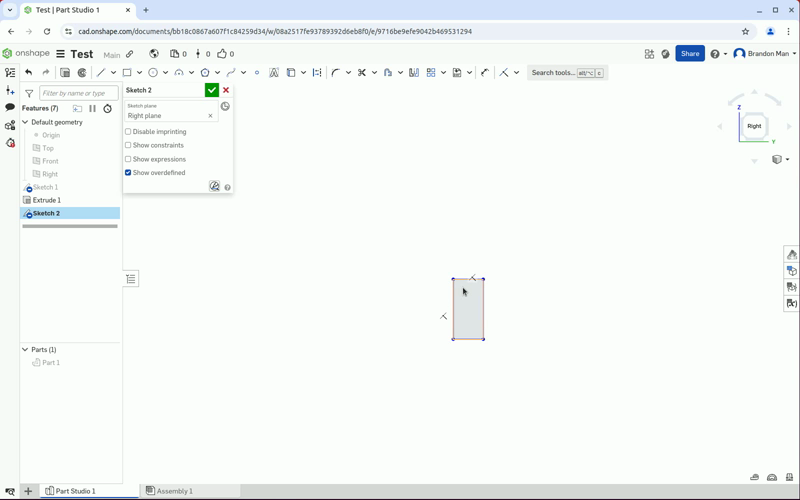
scroll(6)
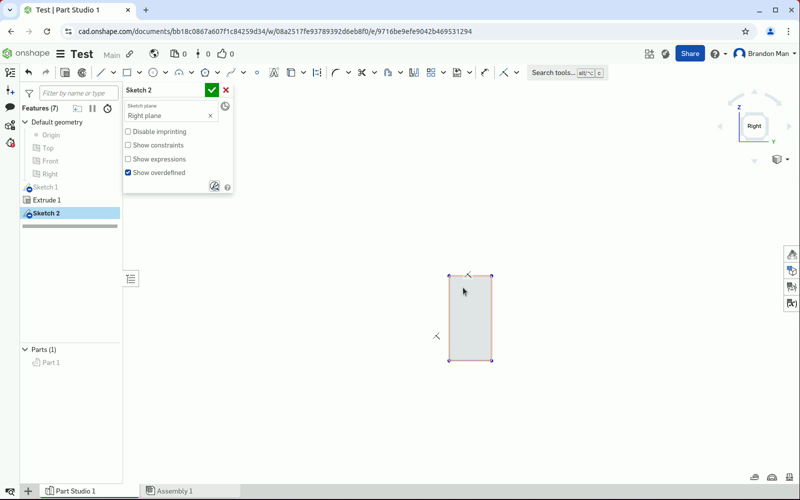
scroll(6)
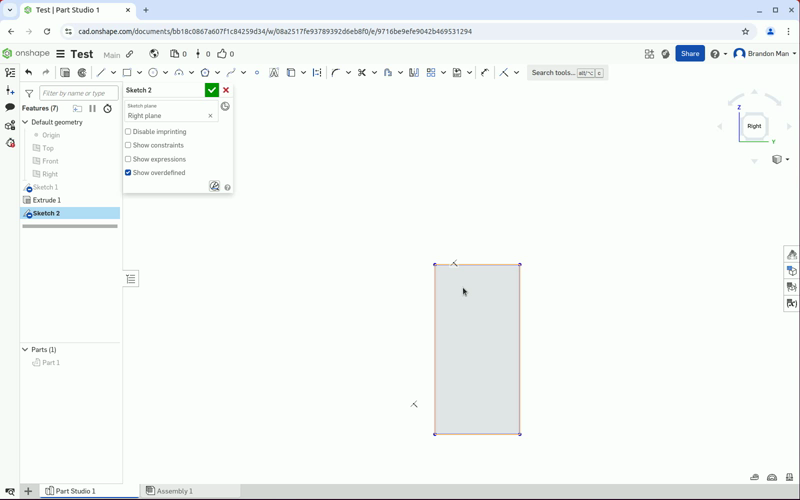
click(463, 287)
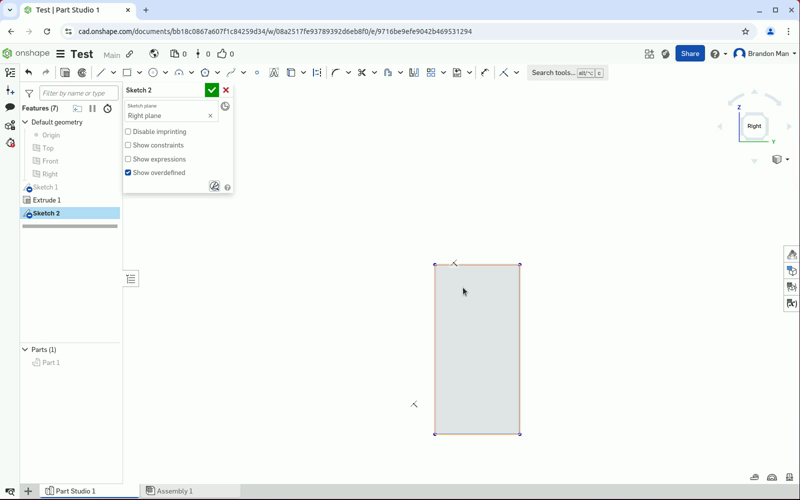
scroll(-6)
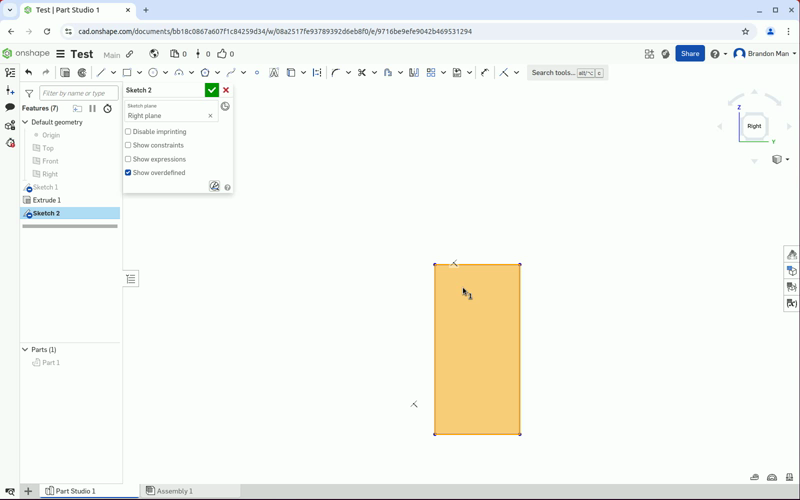
scroll(-6)
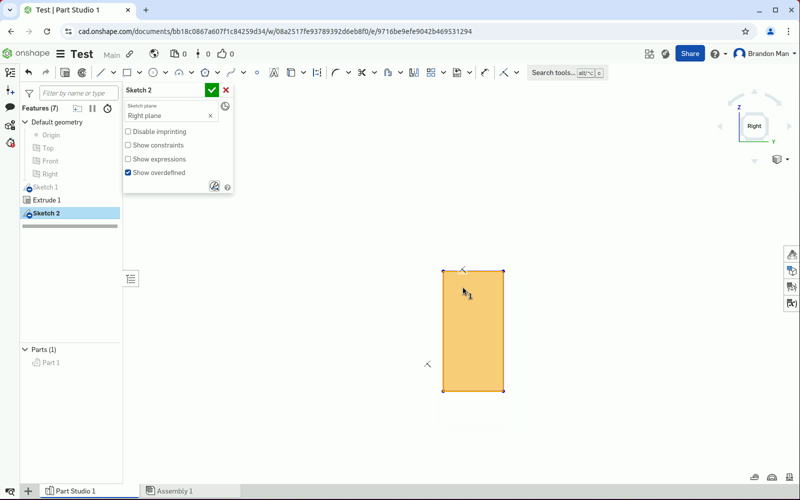
scroll(-6)
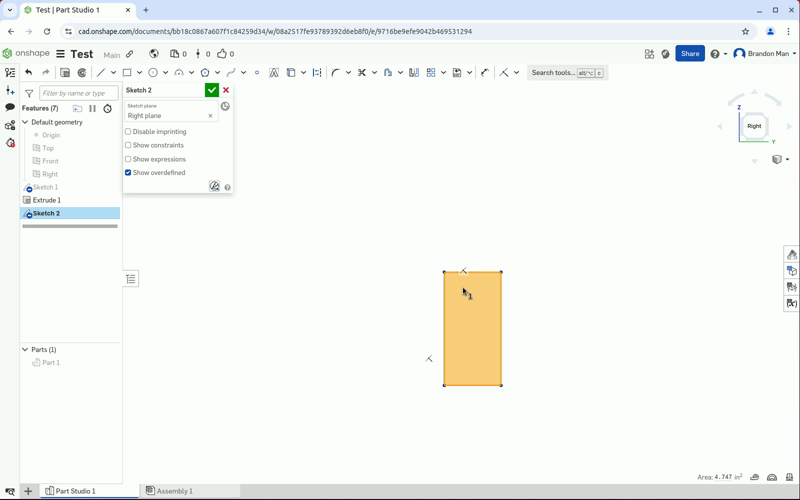
scroll(-6)
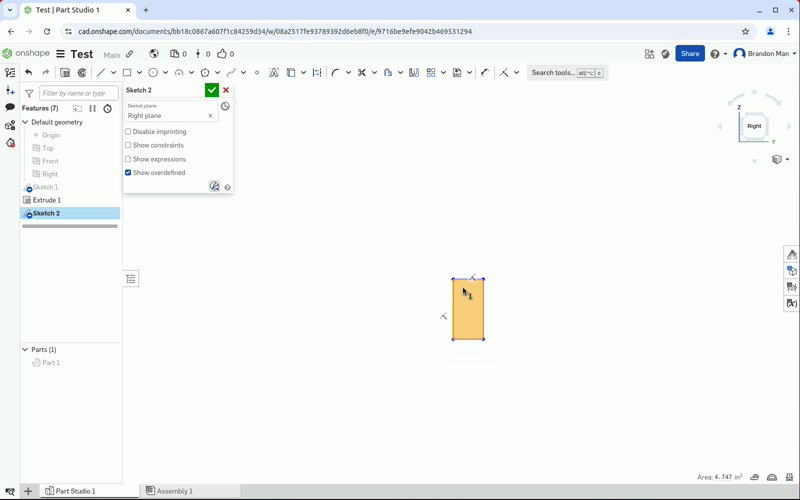
scroll(-6)
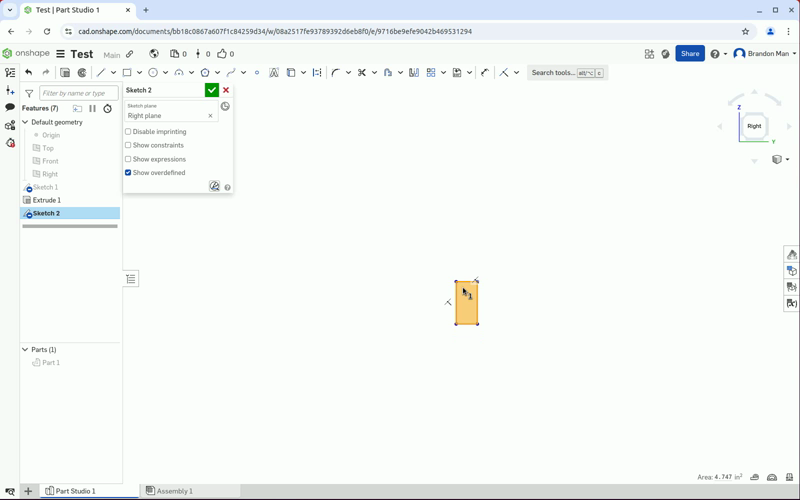
scroll(-6)
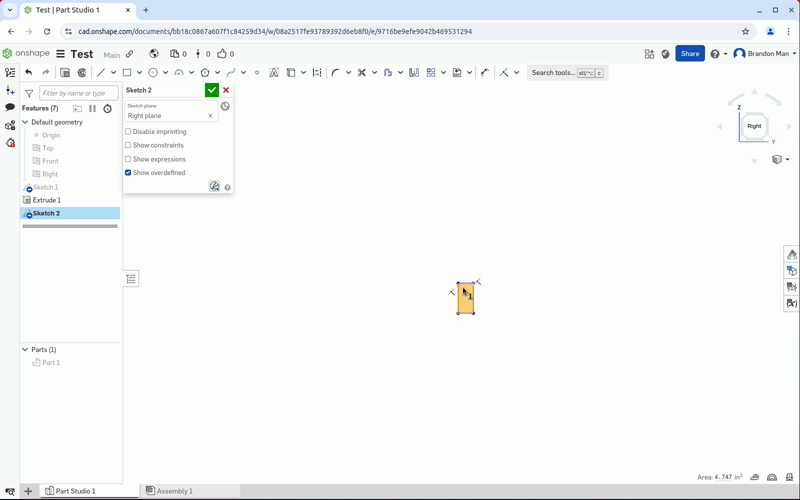
scroll(-6)
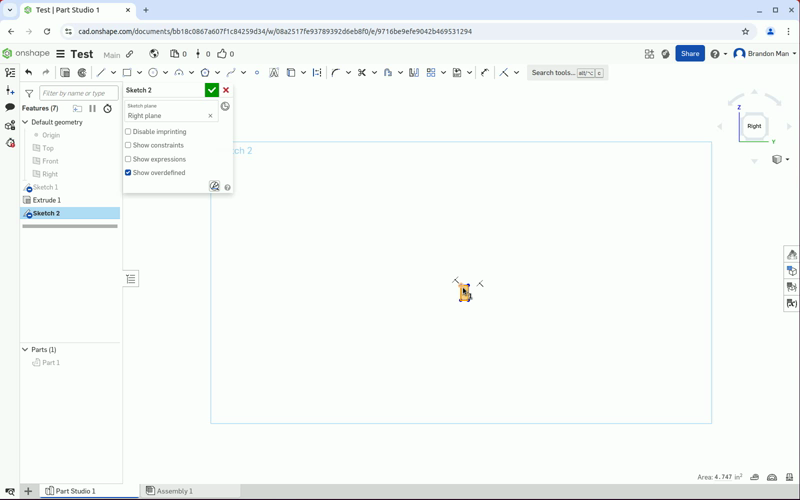
mouse_move(73, 352)
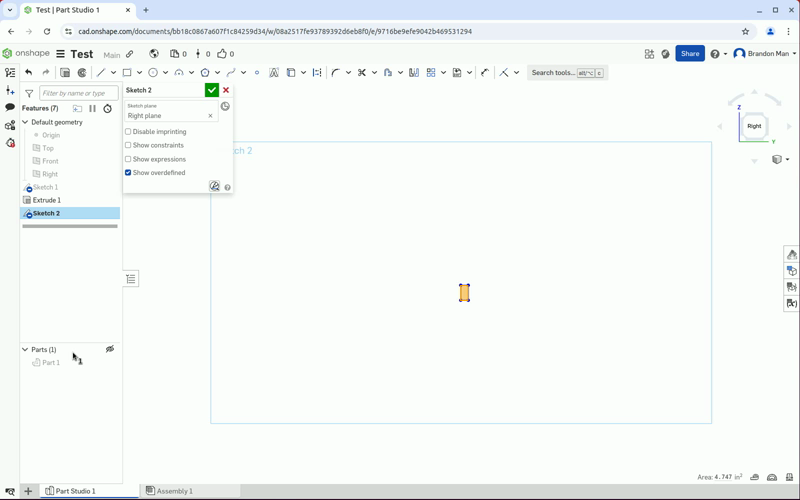
key(shift+y)
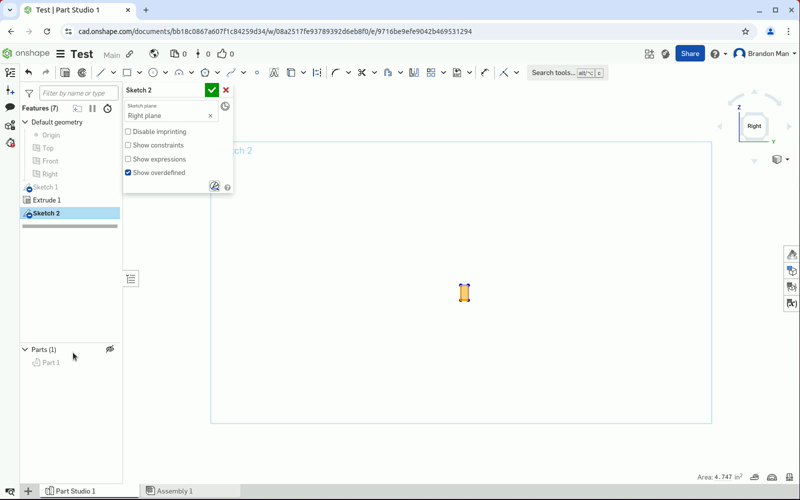
key(shift+e)
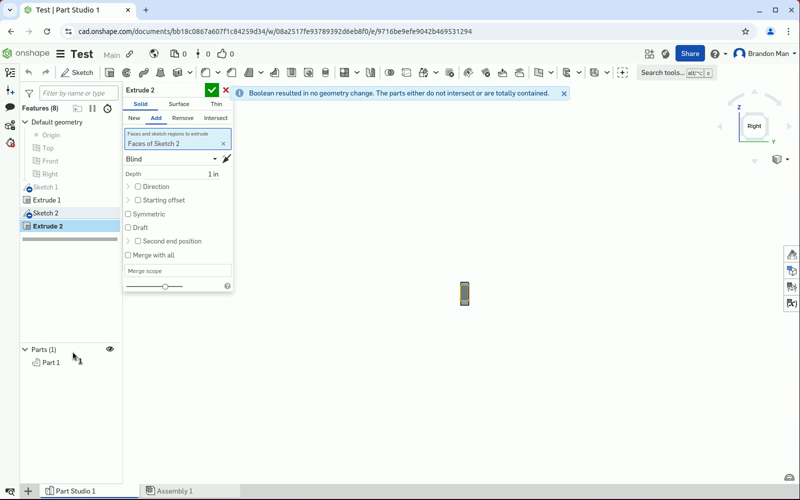
mouse_move(143, 106)
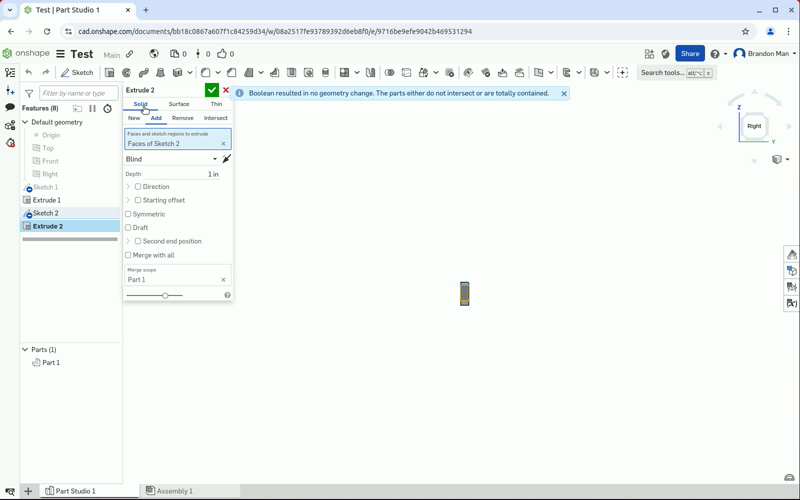
click(143, 106)
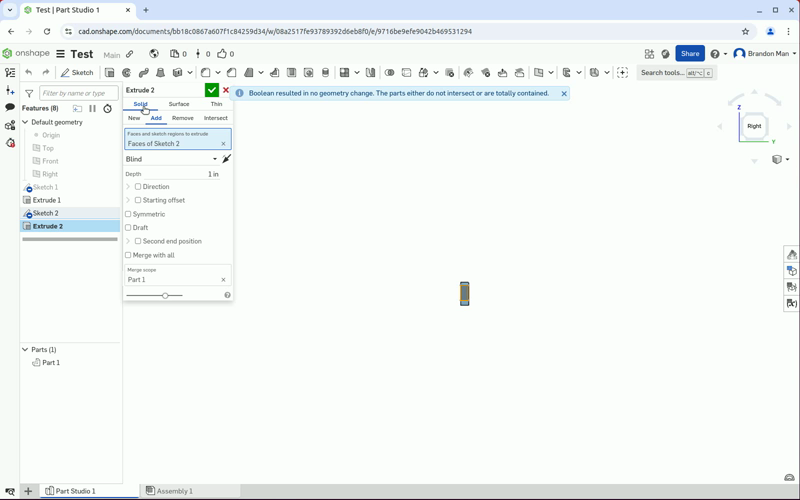
mouse_move(137, 120)
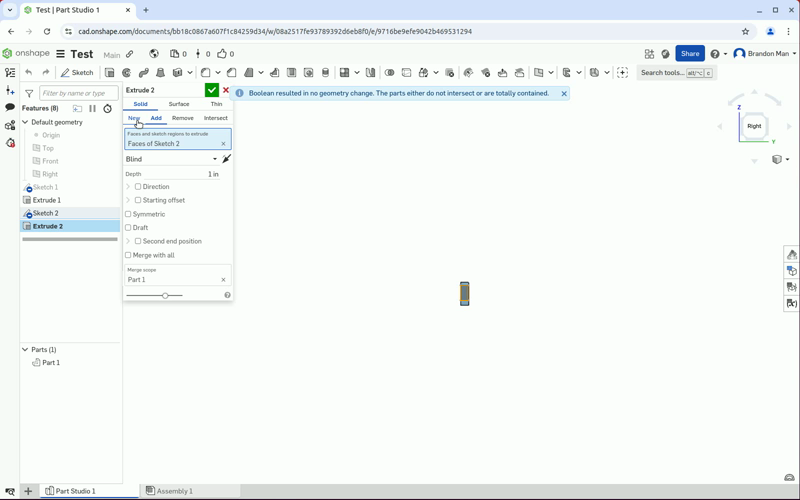
click(137, 120)
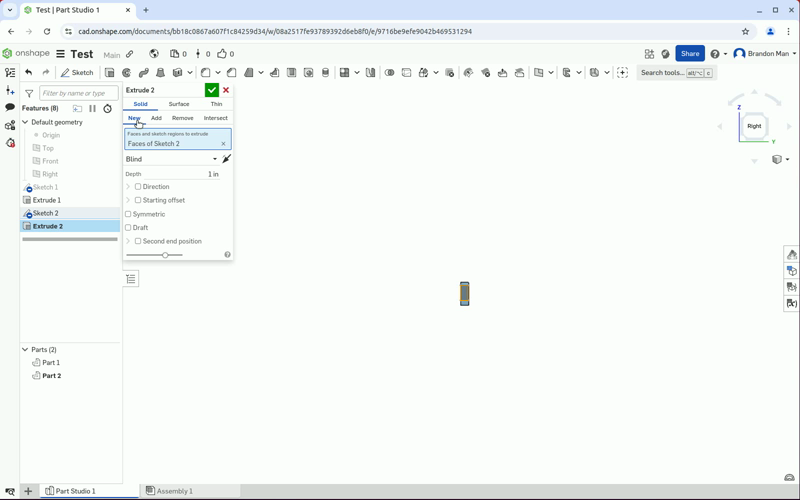
key(tab, 4)
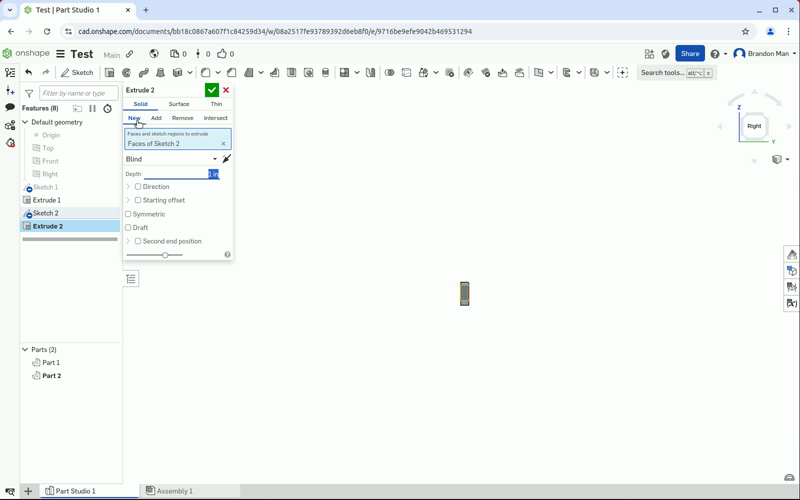
text(0.722)
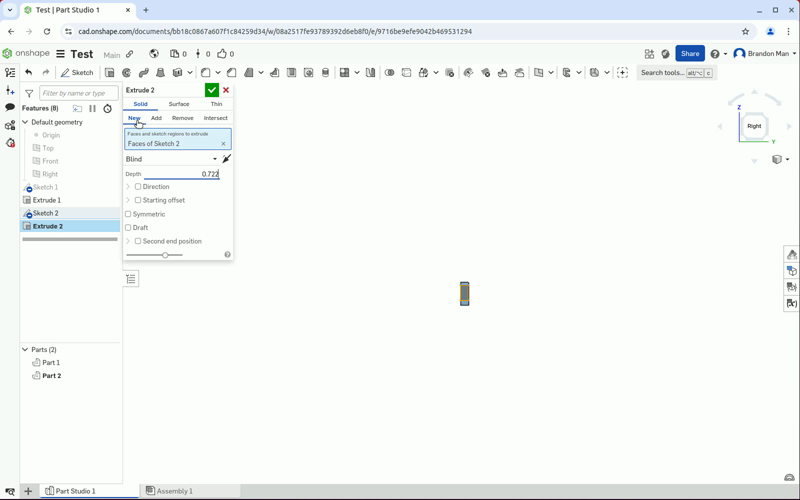
key(enter)
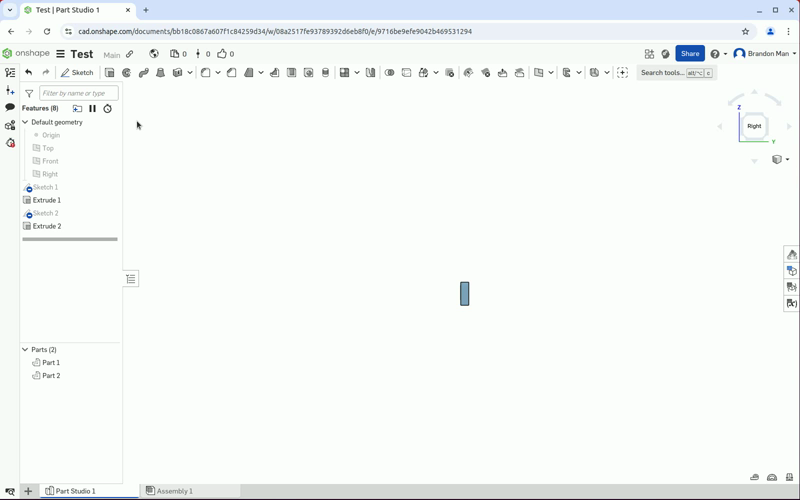
key(shift+h)
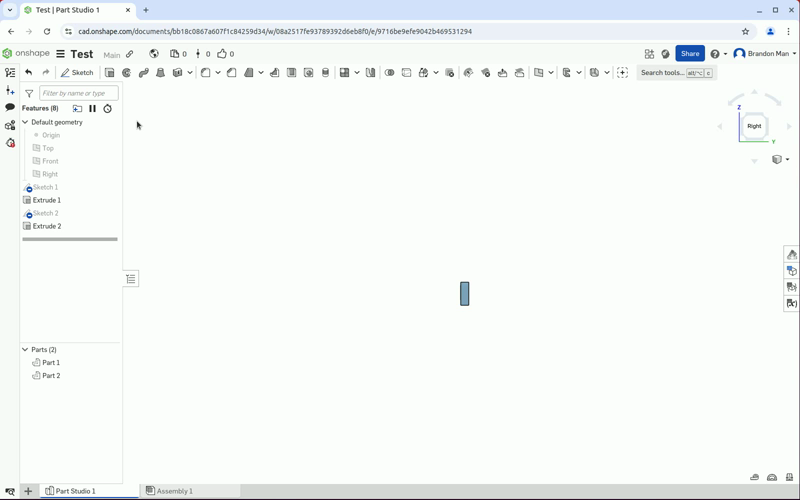
key(shift+h)
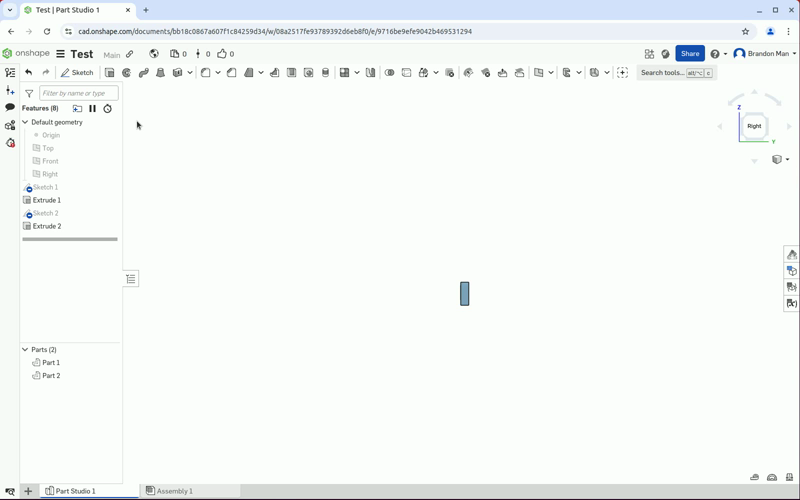
mouse_move(73, 189)
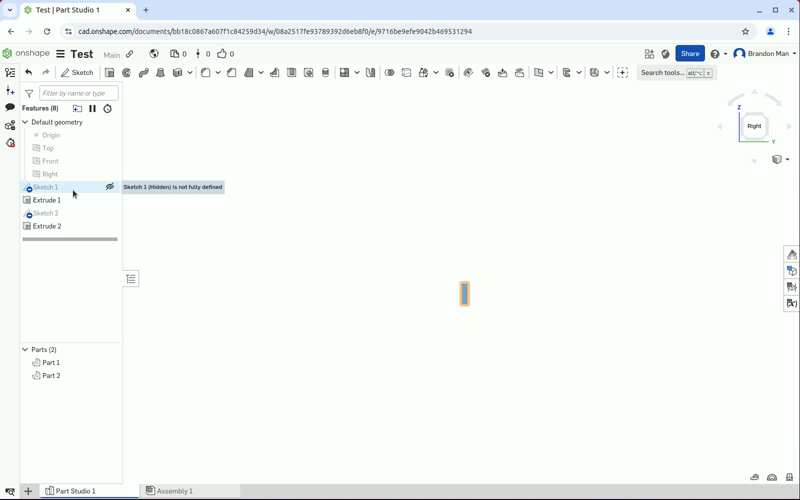
click(73, 189)
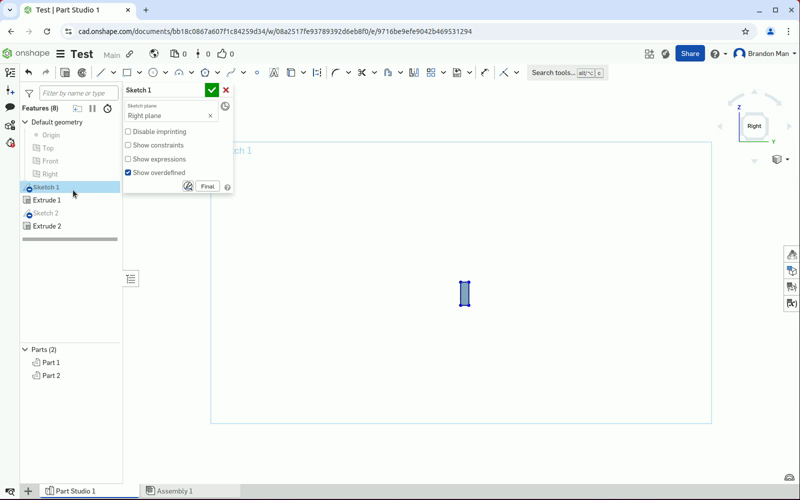
mouse_move(229, 92)
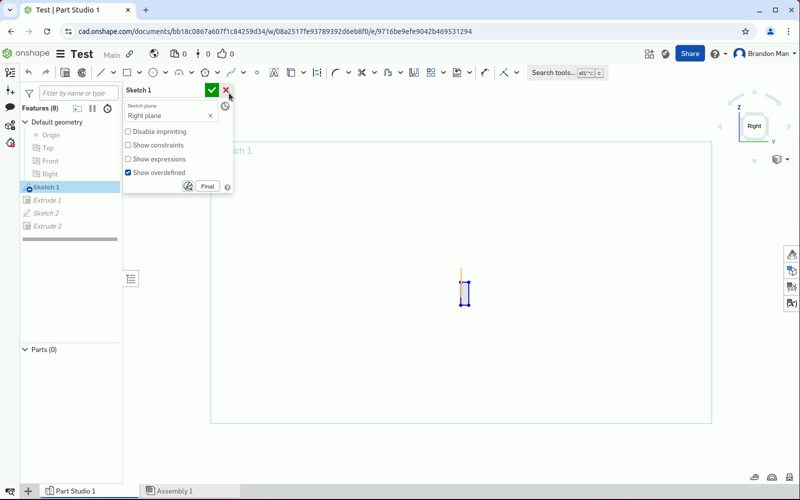
click(229, 92)
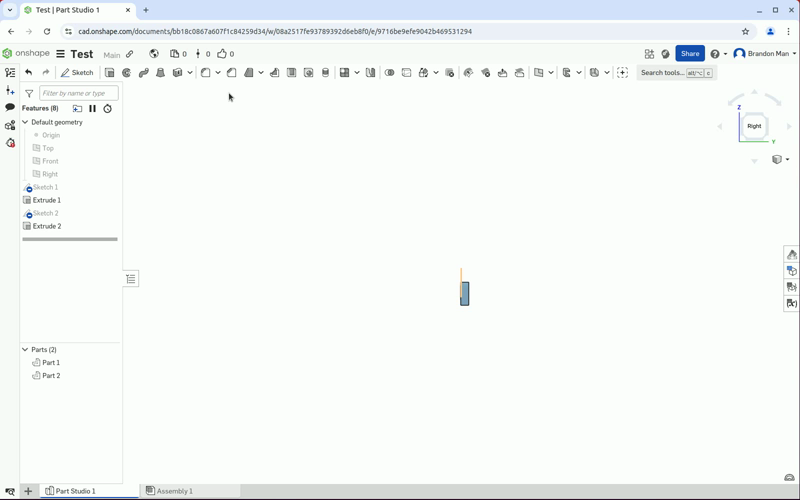
mouse_move(541, 75)
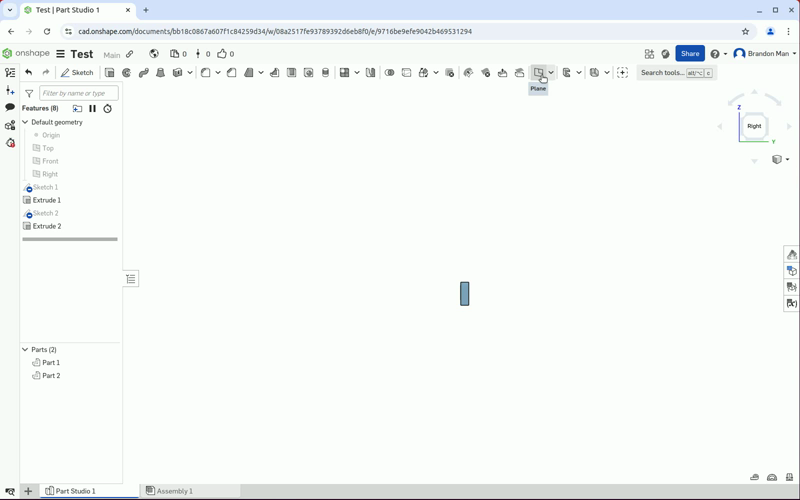
click(541, 75)
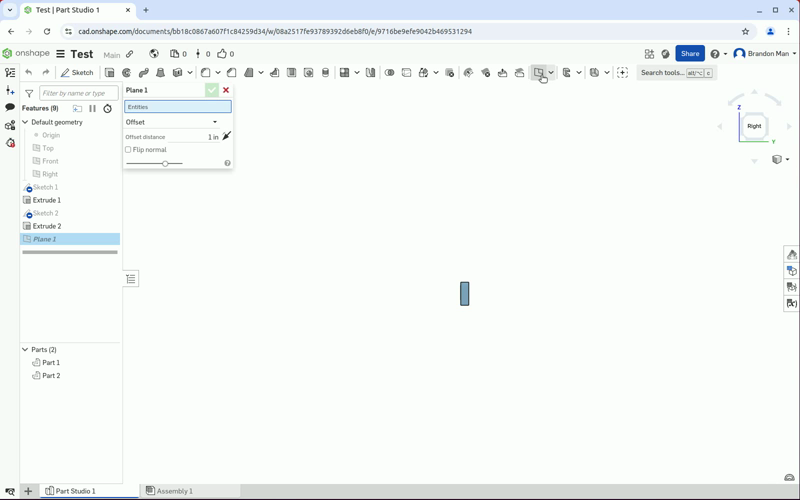
mouse_move(73, 176)
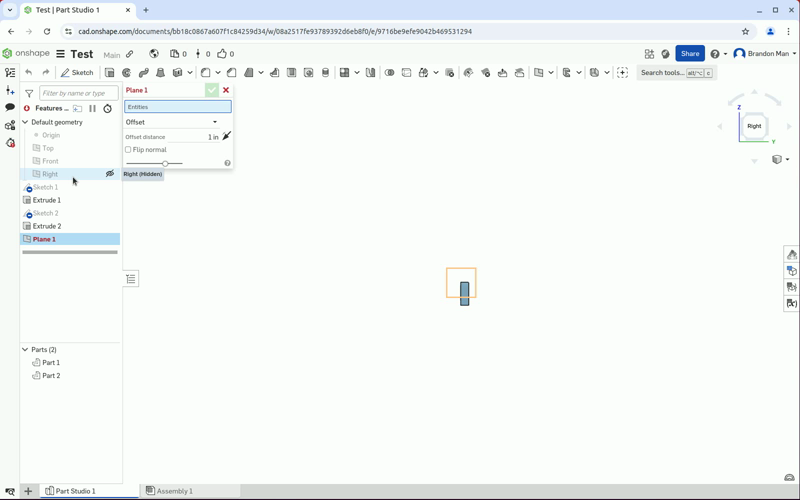
click(73, 176)
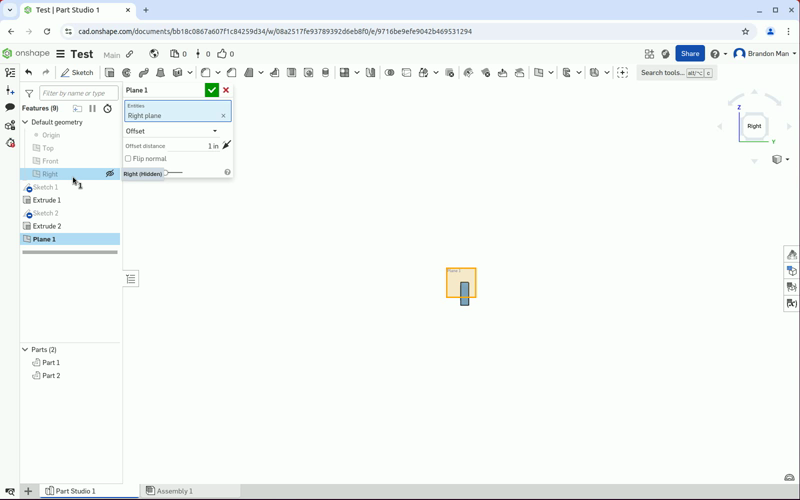
key(tab, 2)
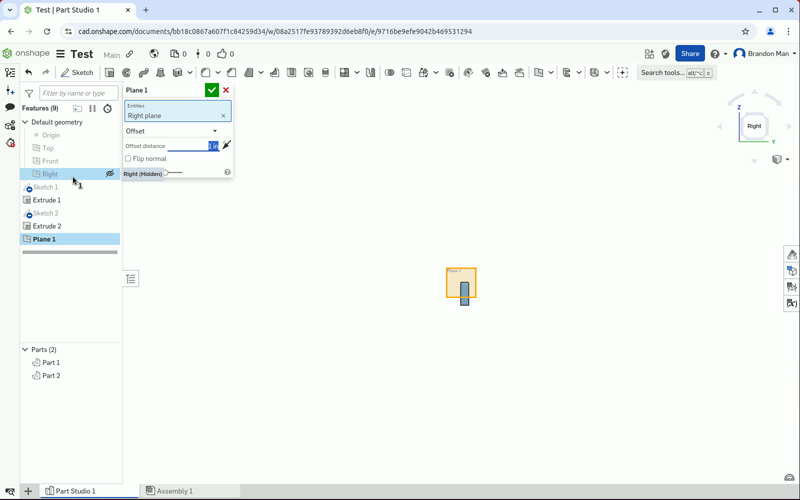
text(22.4)
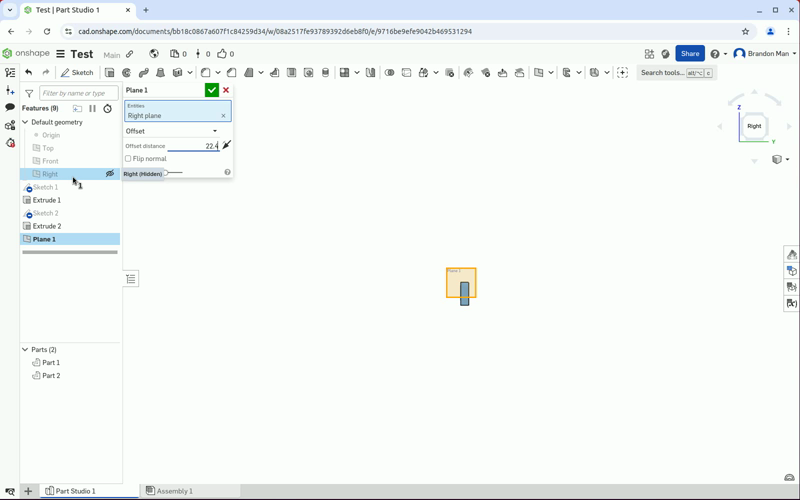
key(enter, 2)
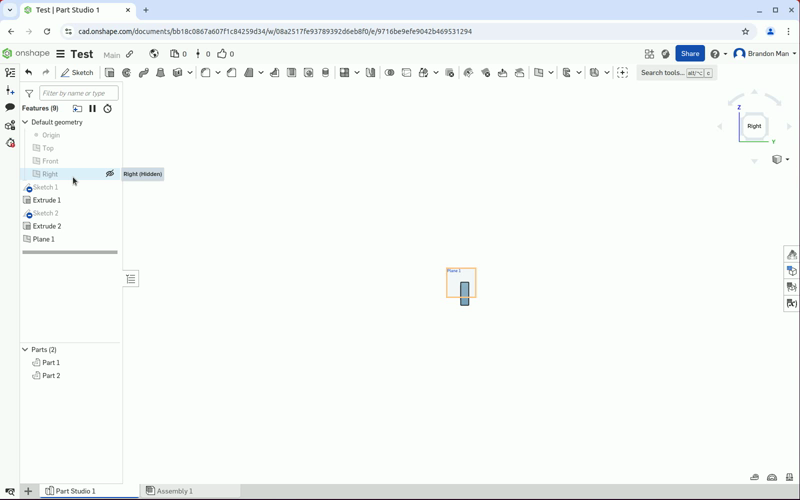
key(shift+s)
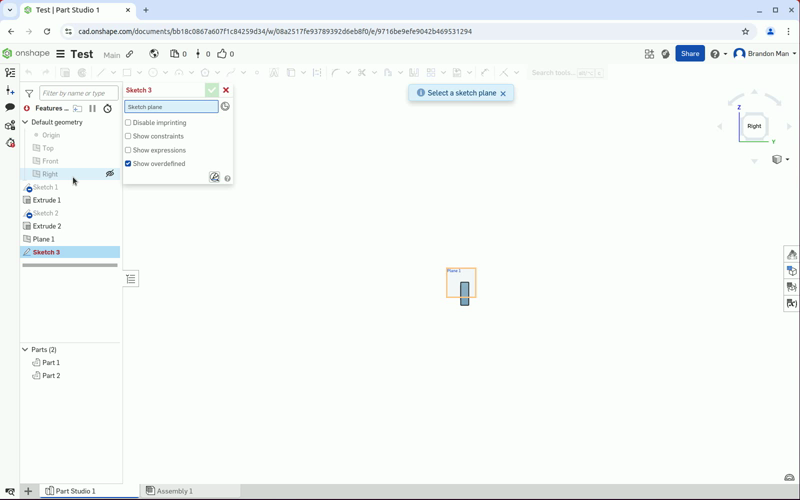
mouse_move(73, 241)
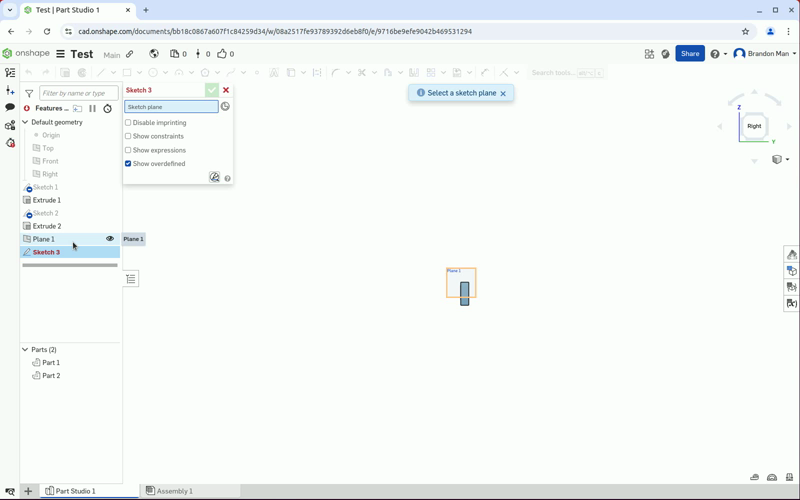
click(73, 241)
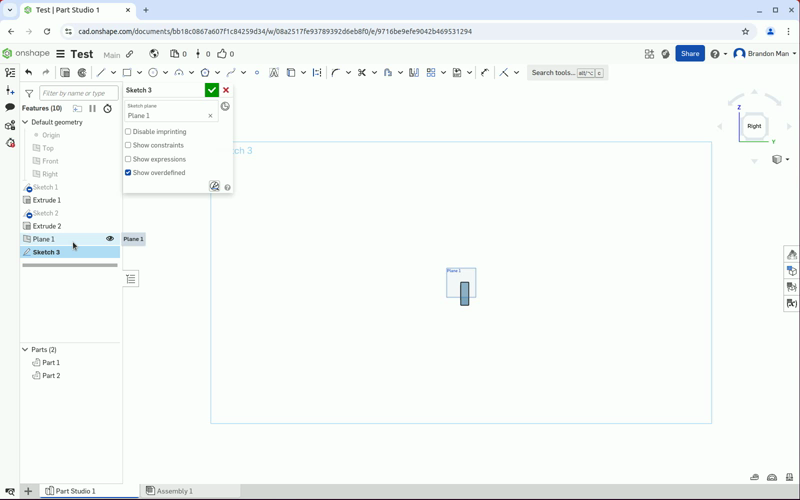
mouse_move(73, 352)
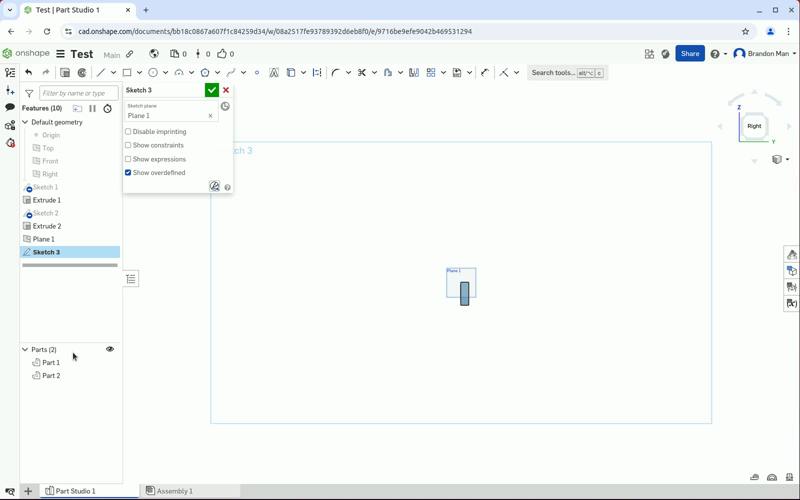
key(y)
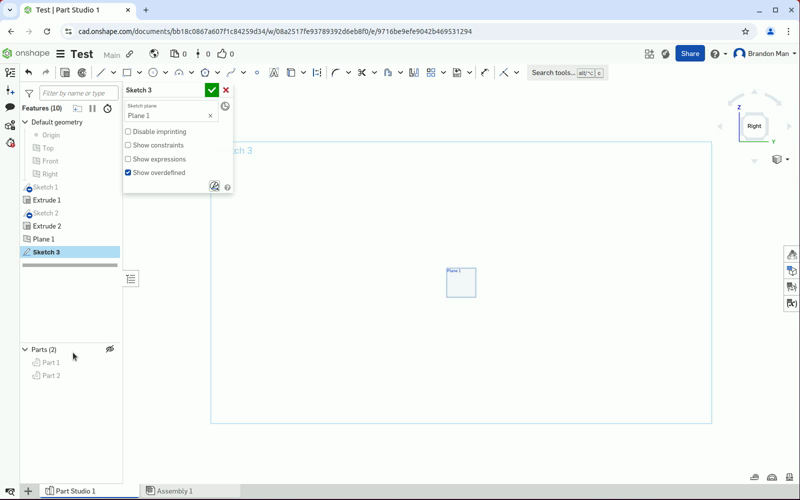
key(l)
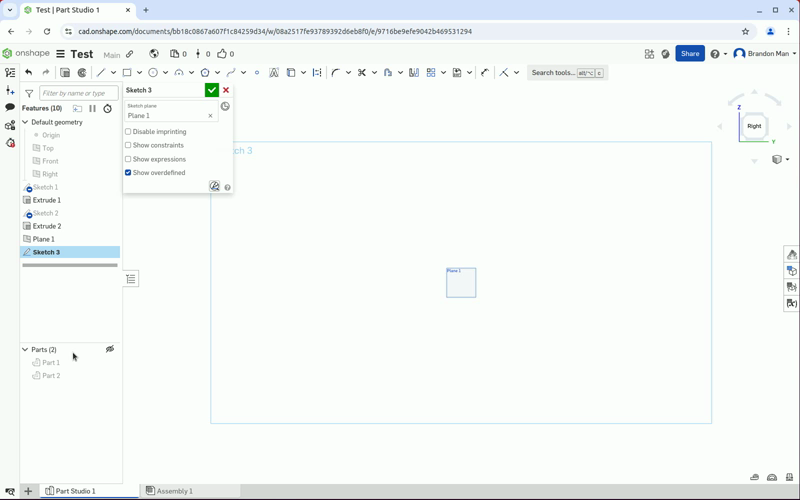
key_down(shift)
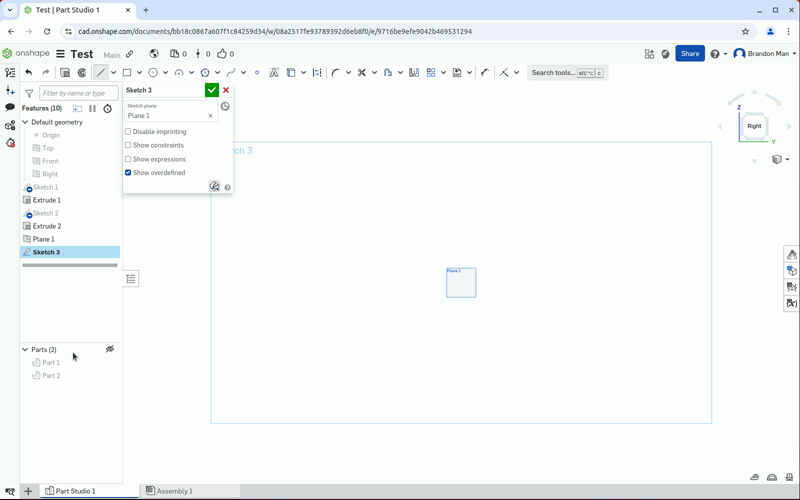
mouse_move(460, 300)
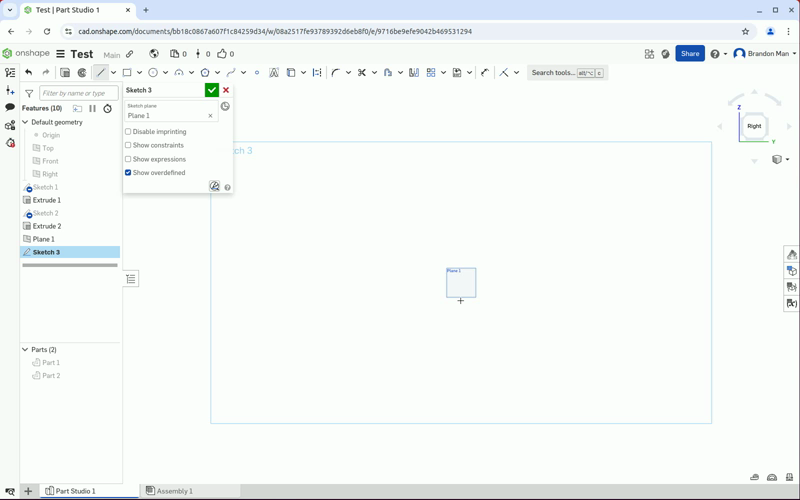
click(460, 300)
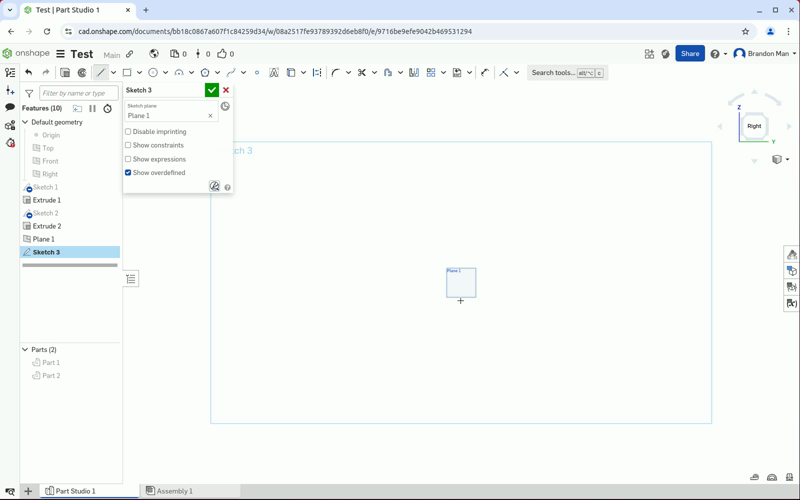
key_up(shift)
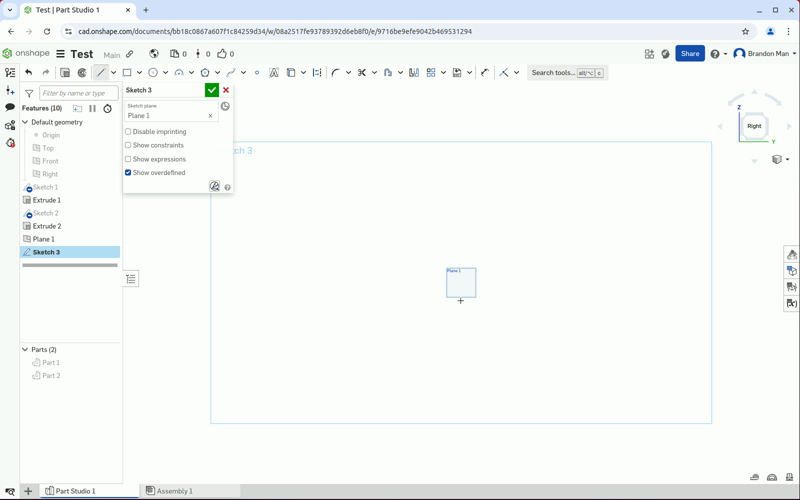
key_down(shift)
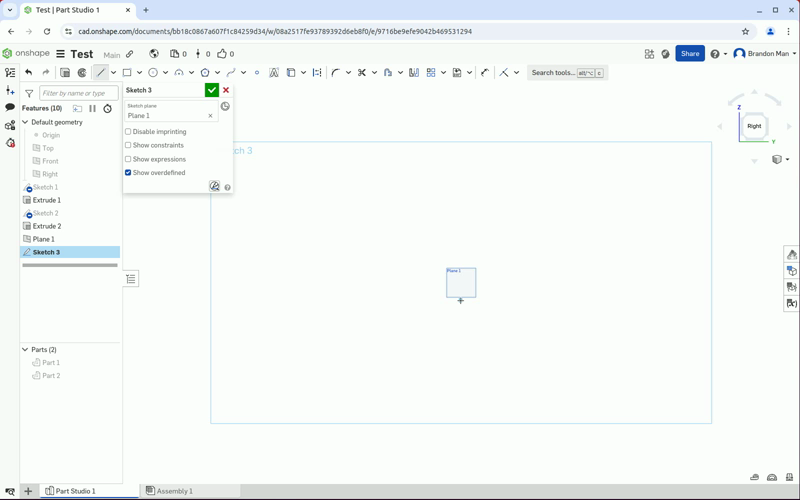
mouse_move(490, 300)
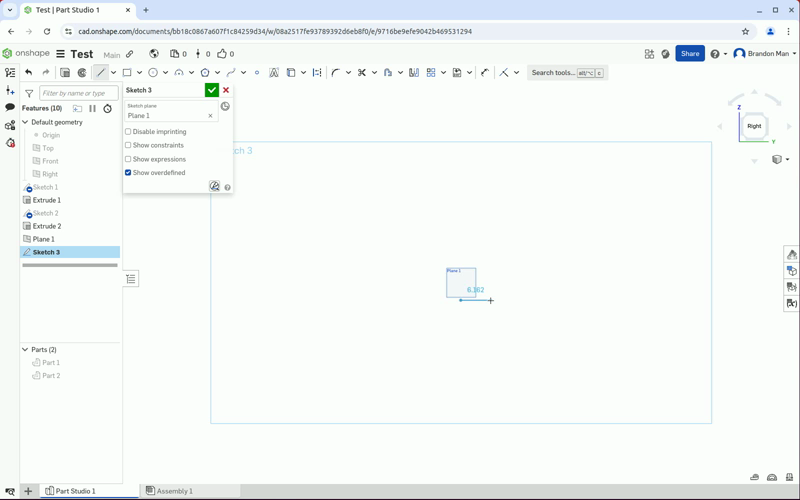
mouse_move(468, 300)
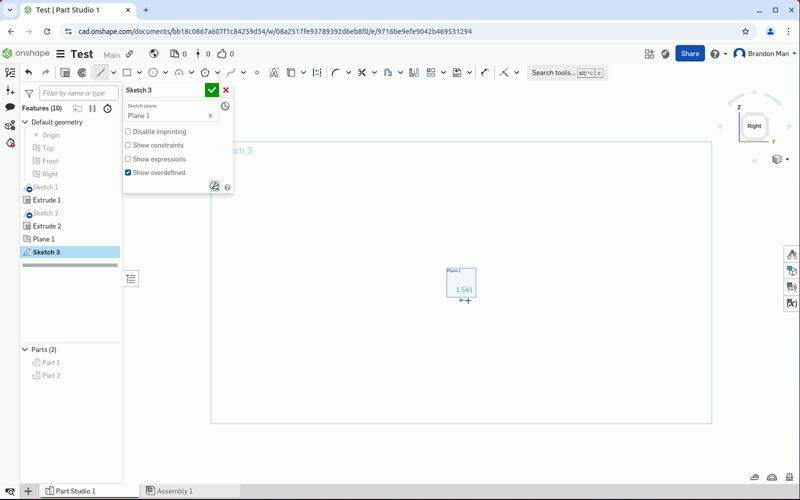
click(468, 300)
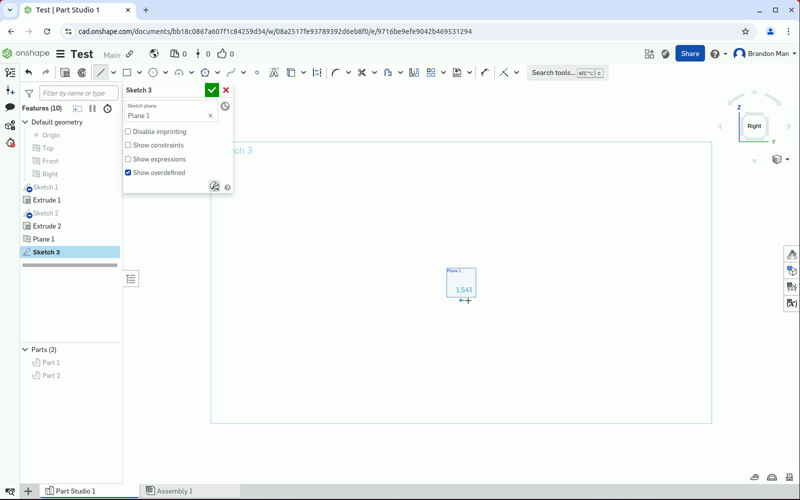
key_up(shift)
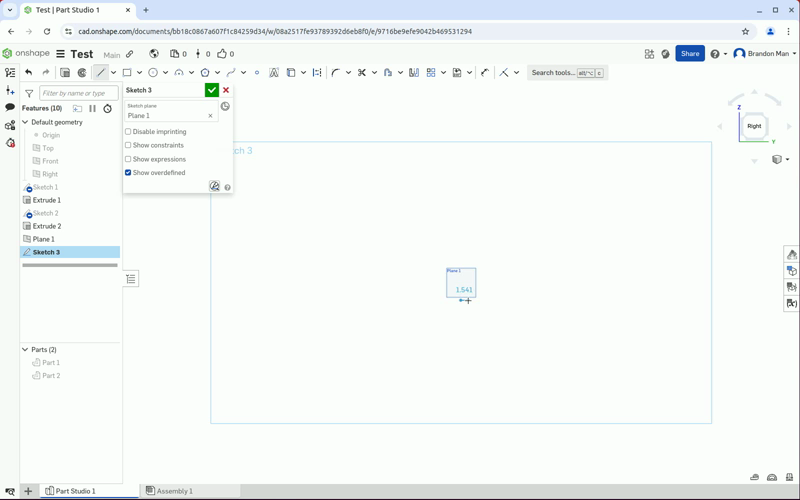
key_down(shift)
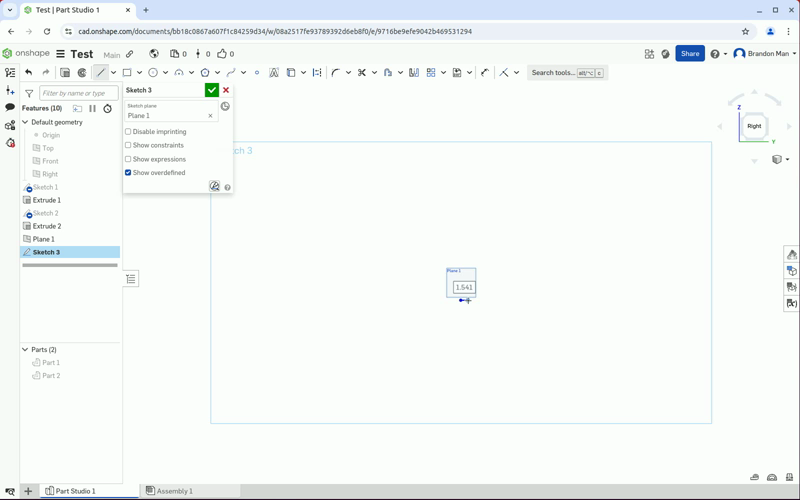
mouse_move(498, 300)
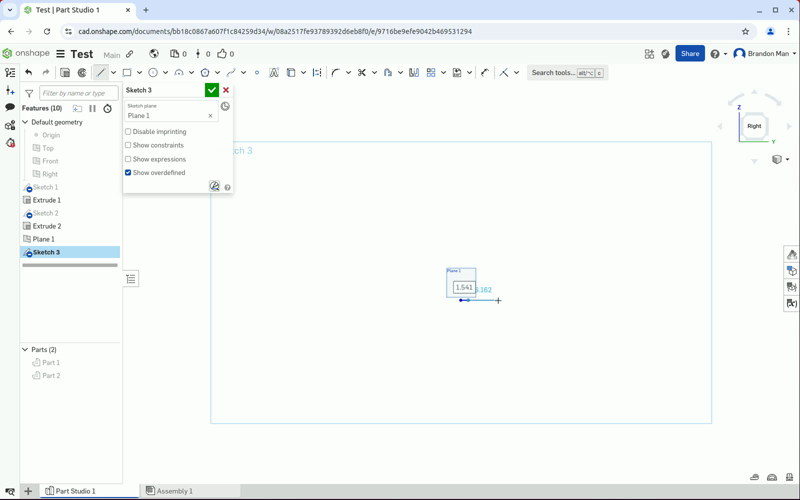
mouse_move(468, 285)
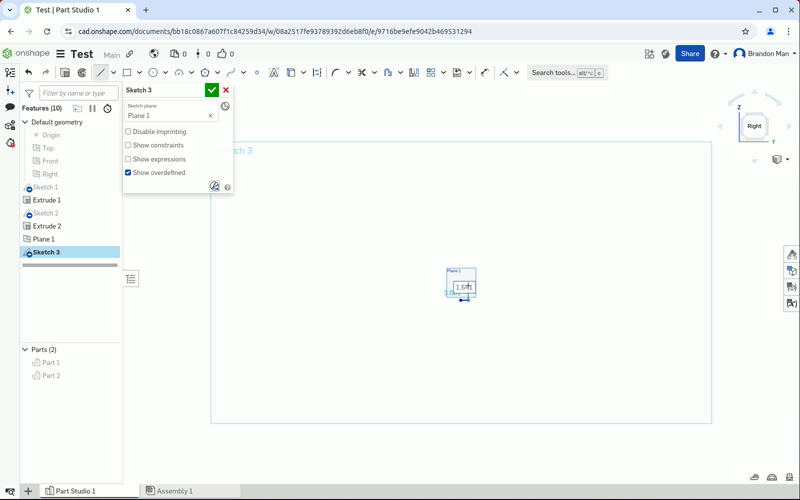
click(468, 285)
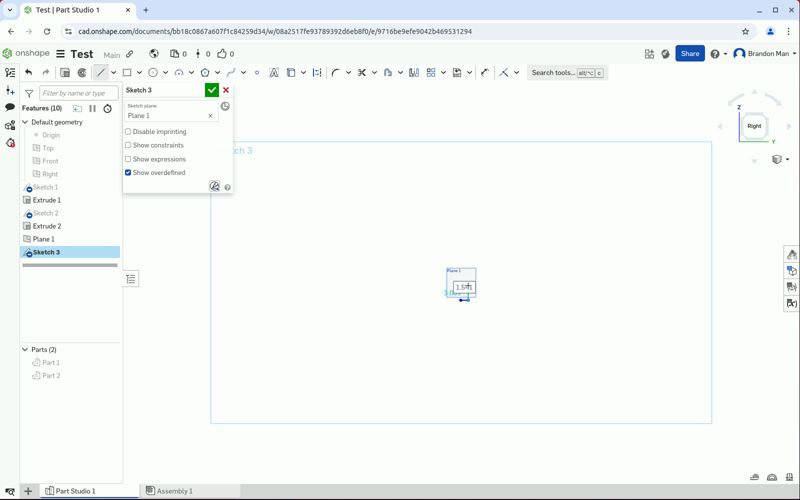
key_up(shift)
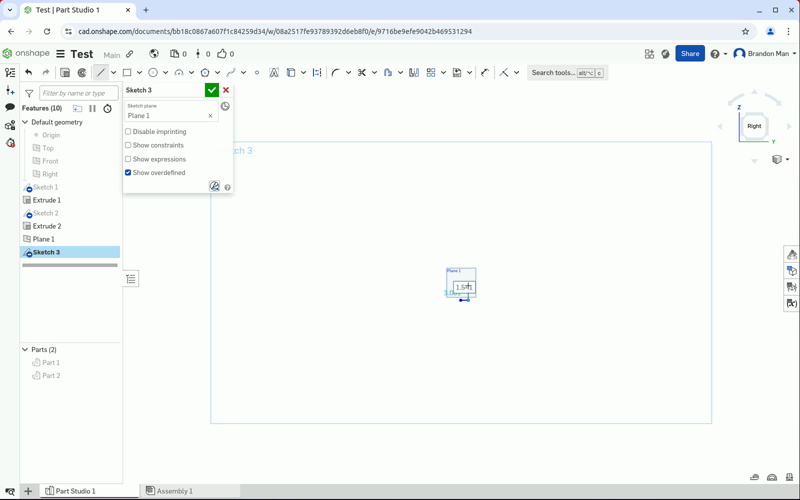
key_down(shift)
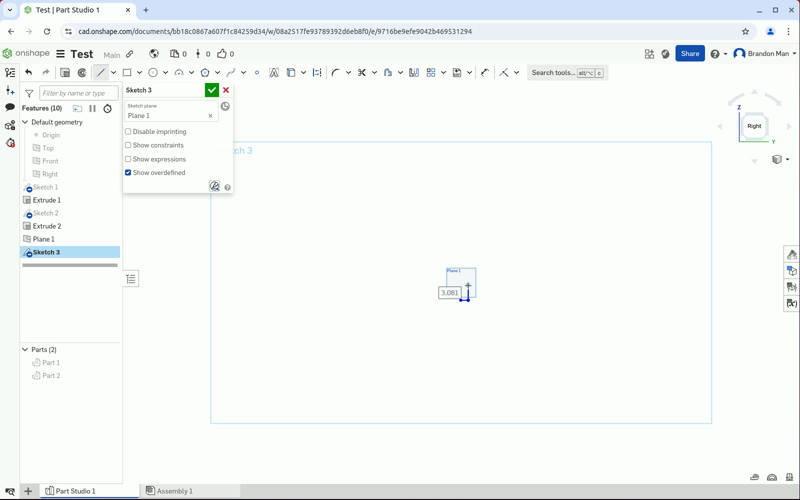
mouse_move(498, 285)
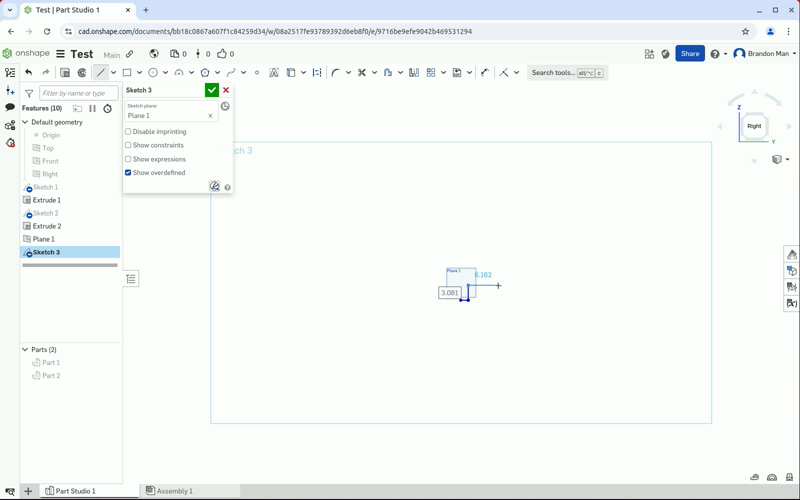
mouse_move(460, 285)
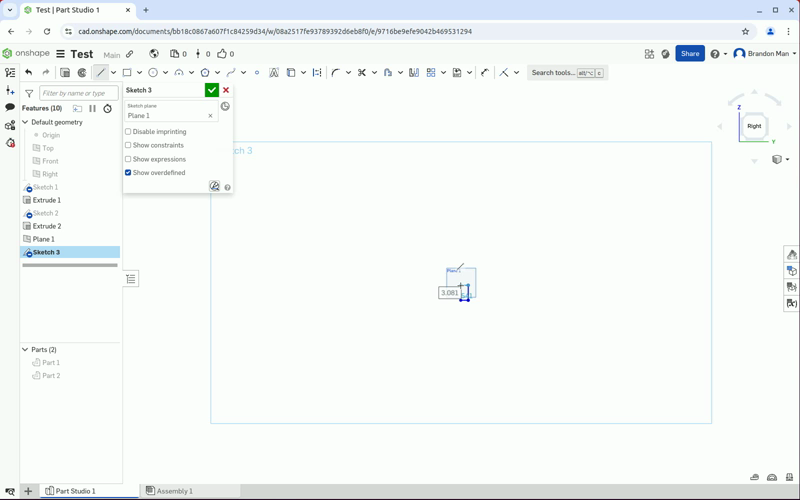
click(460, 285)
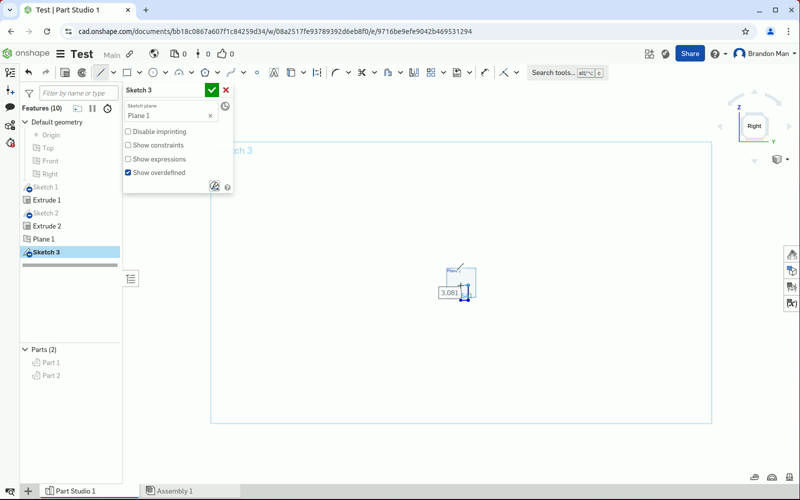
key_up(shift)
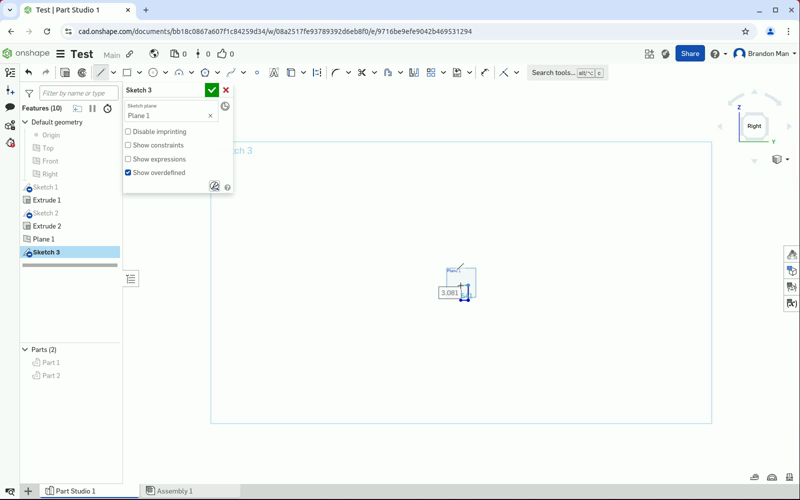
mouse_move(490, 285)
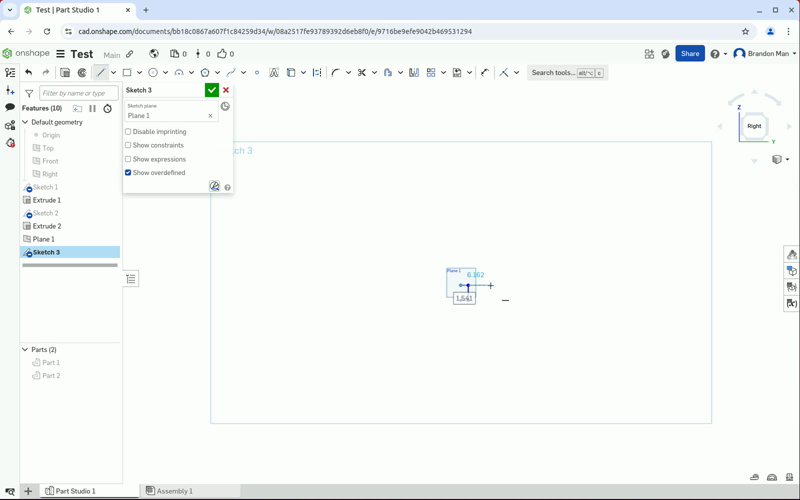
key_down(shift)
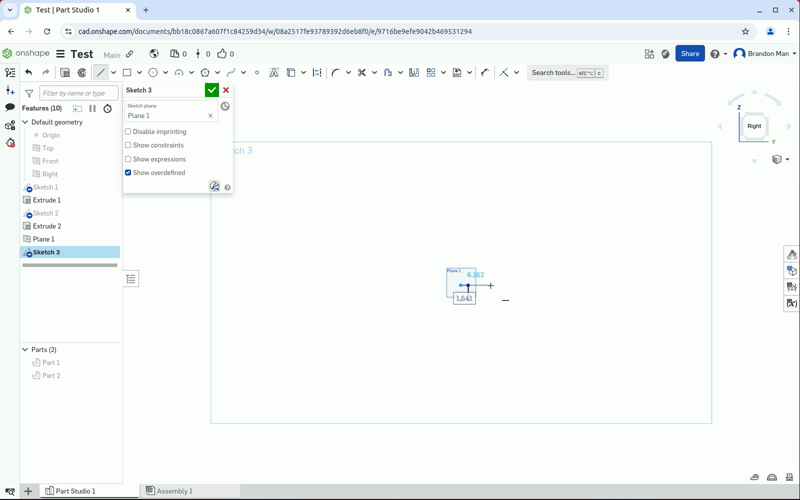
mouse_move(460, 300)
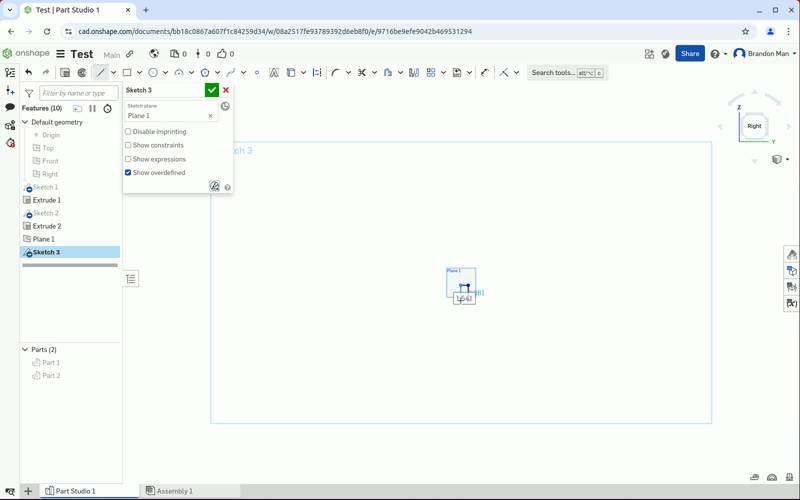
key_up(shift)
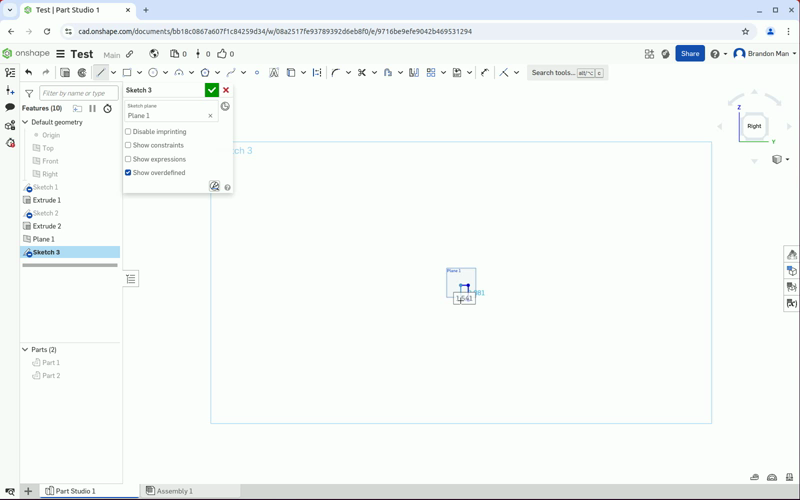
click(460, 300)
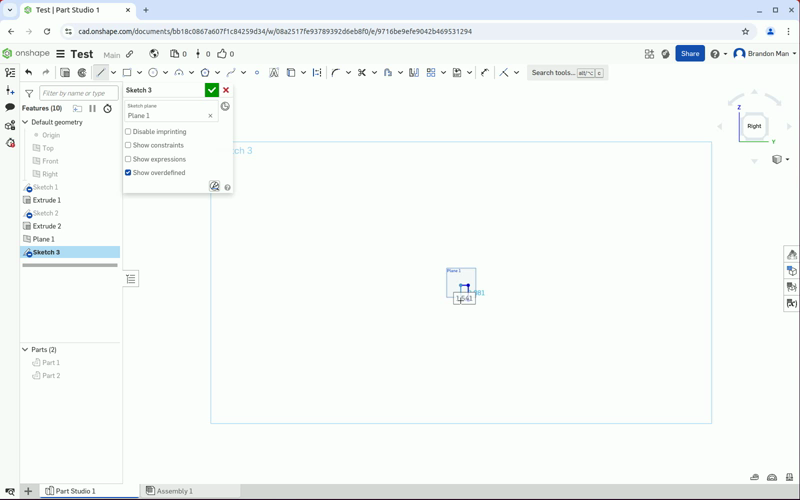
key(esc)
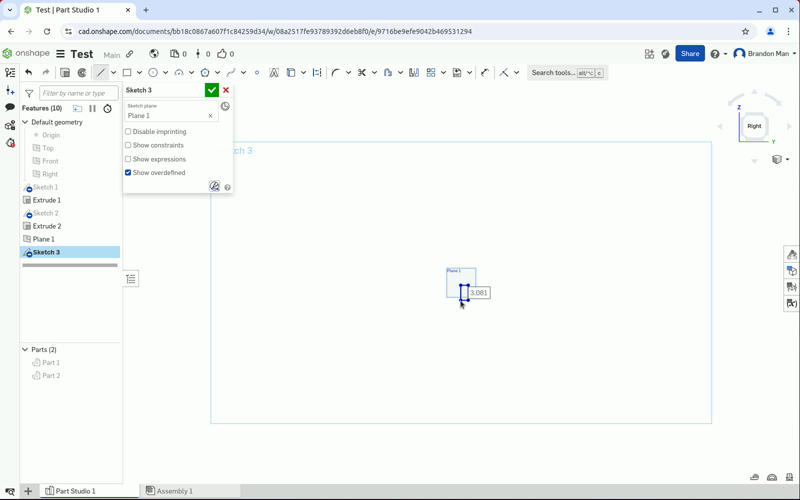
mouse_move(466, 294)
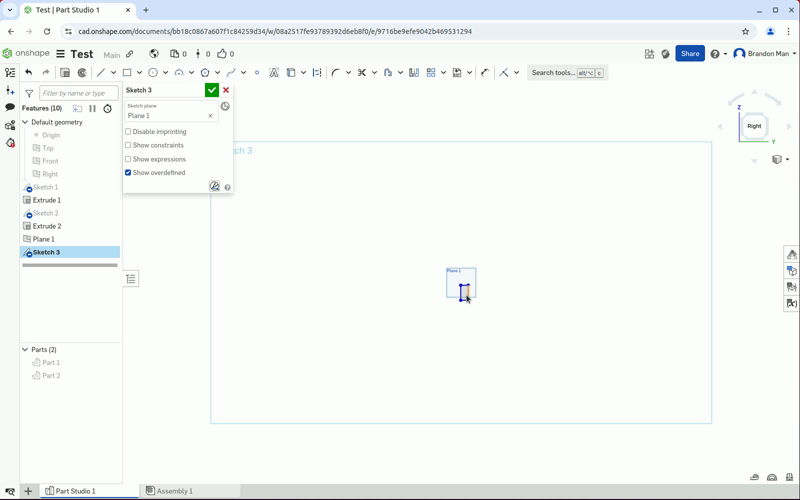
scroll(6)
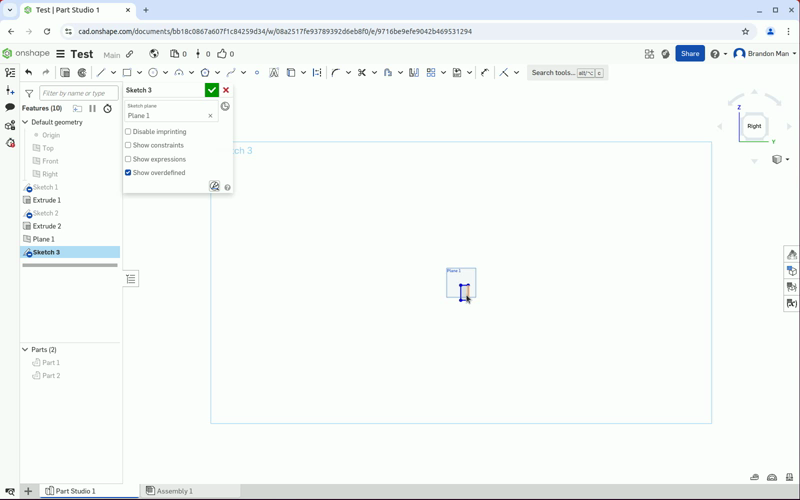
scroll(6)
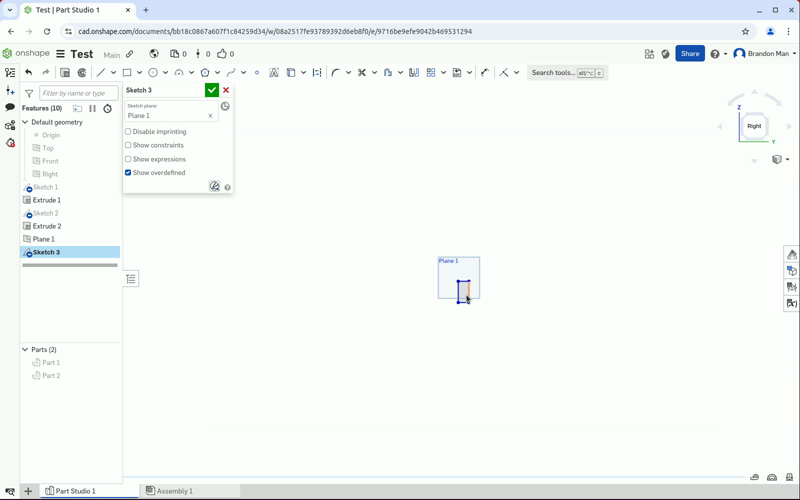
scroll(6)
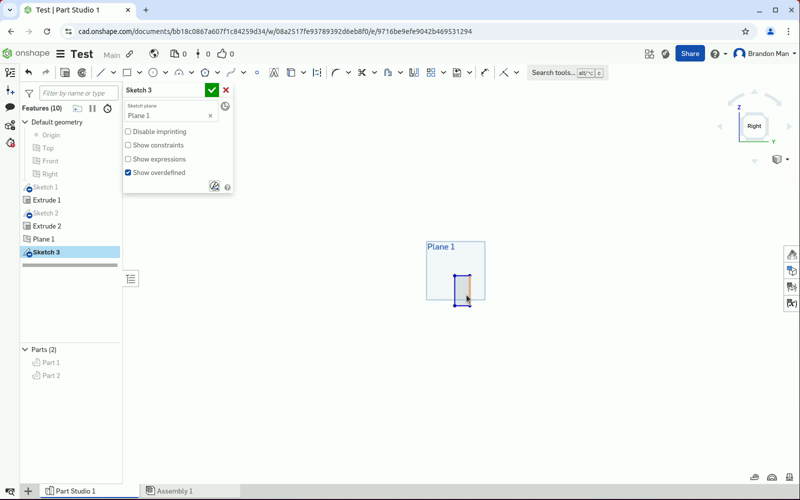
scroll(6)
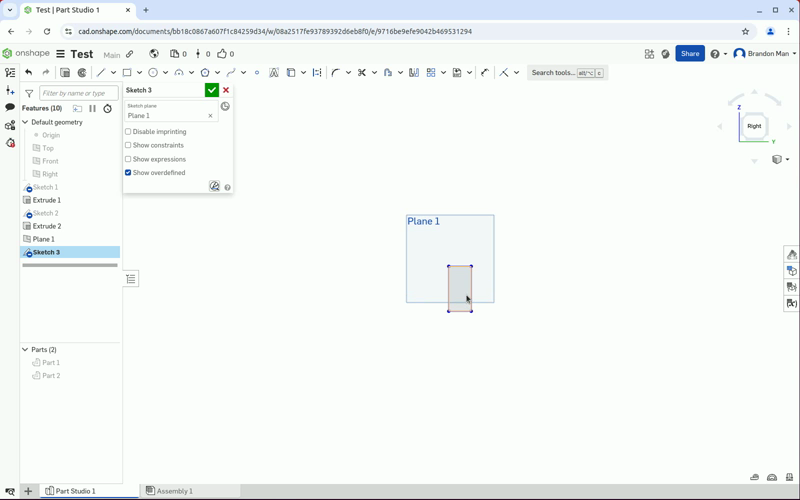
scroll(6)
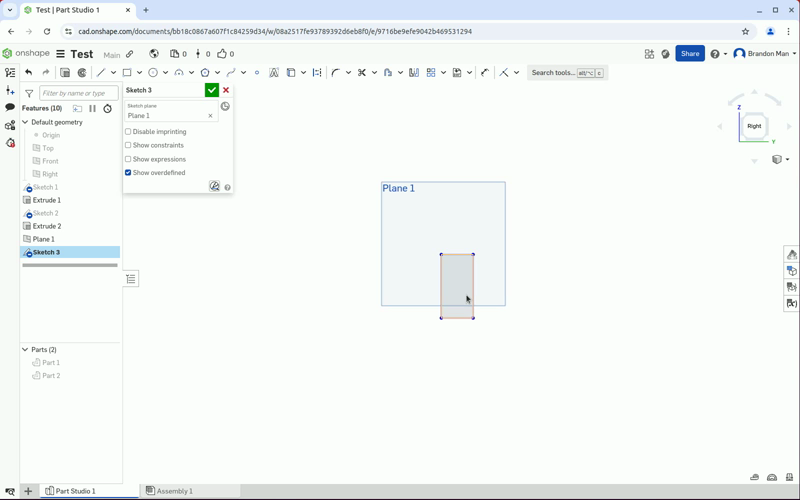
scroll(6)
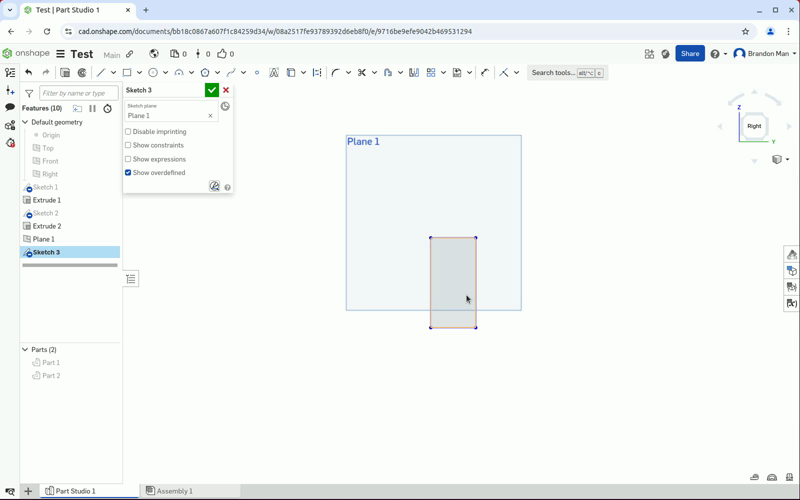
scroll(6)
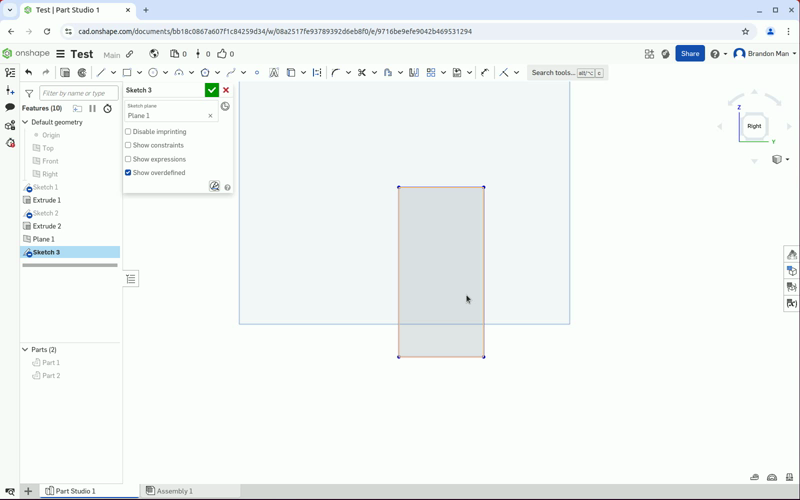
click(466, 294)
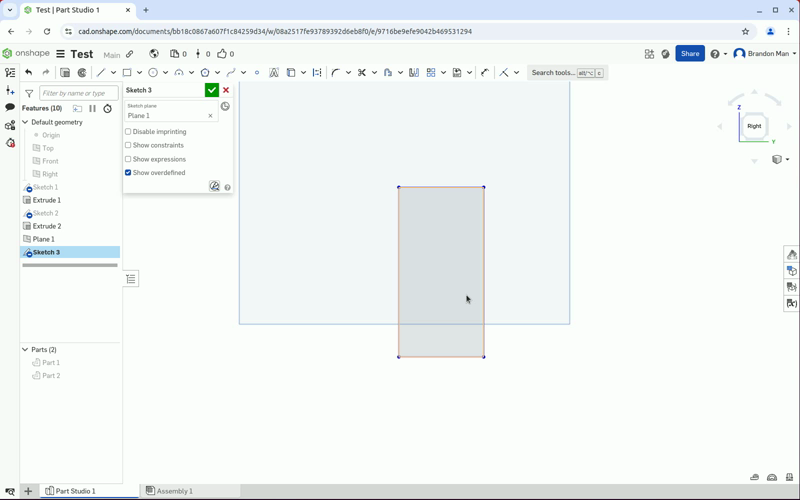
scroll(-6)
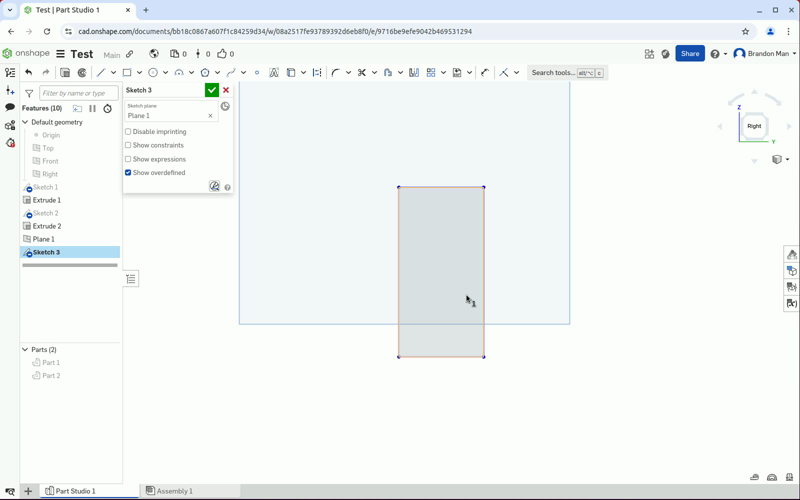
scroll(-6)
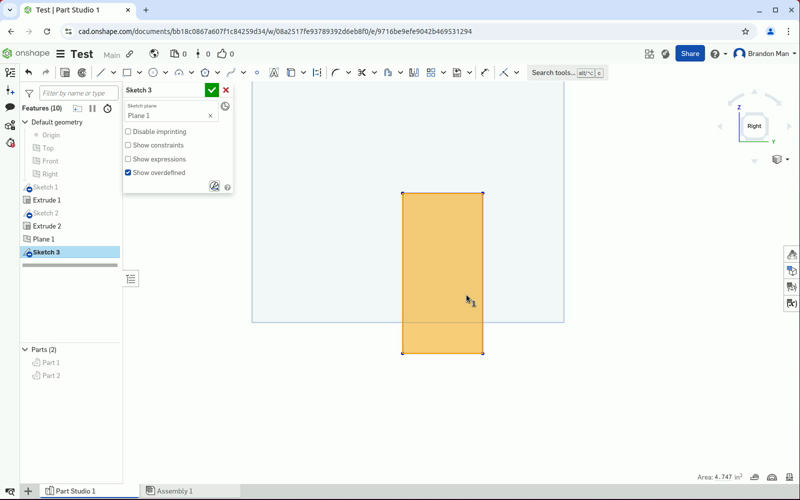
scroll(-6)
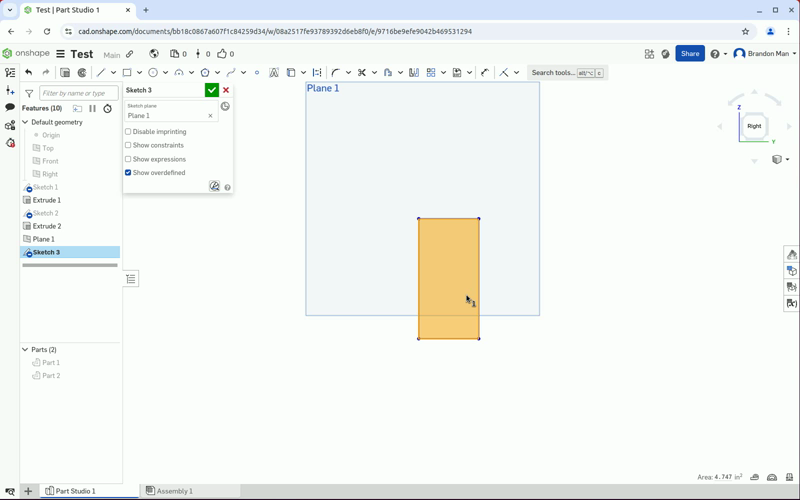
scroll(-6)
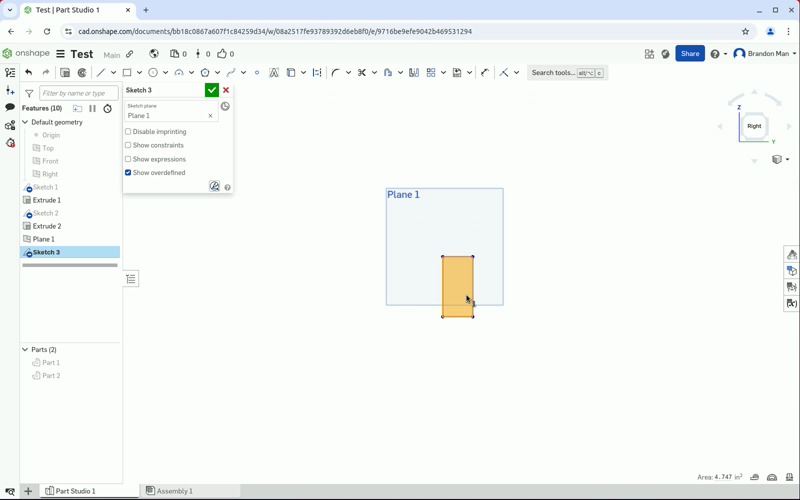
scroll(-6)
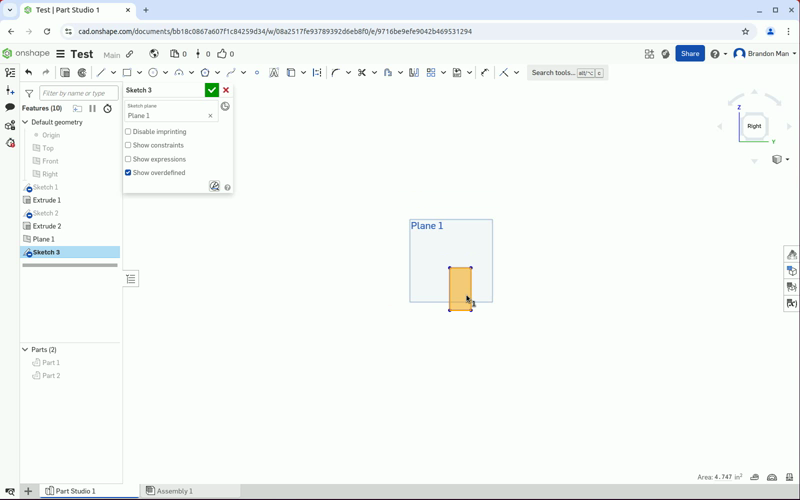
scroll(-6)
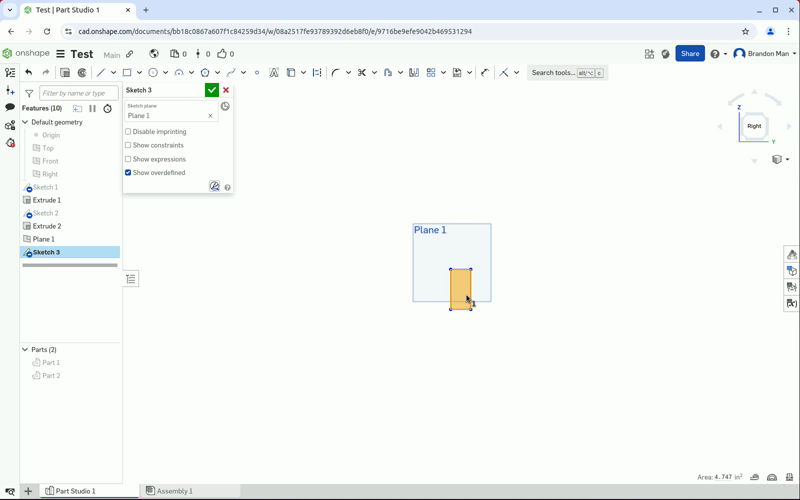
scroll(-6)
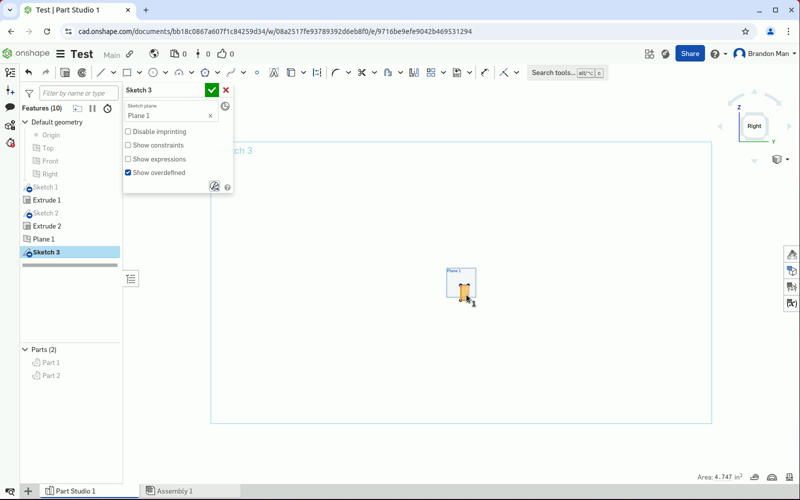
mouse_move(73, 352)
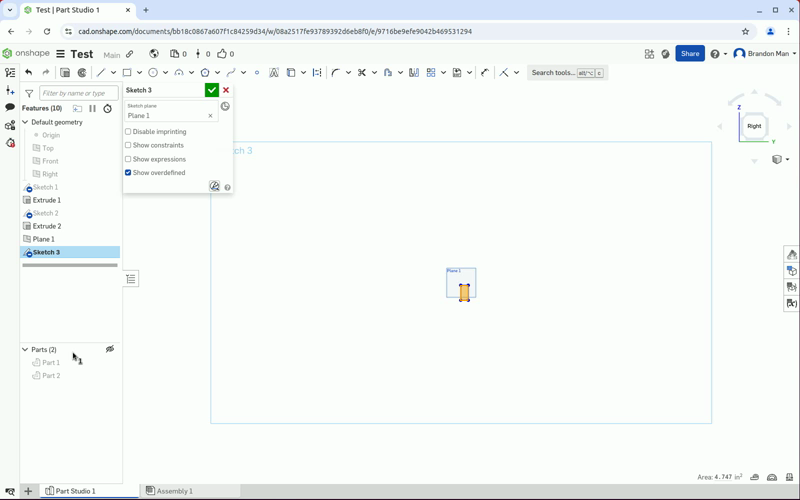
key(shift+y)
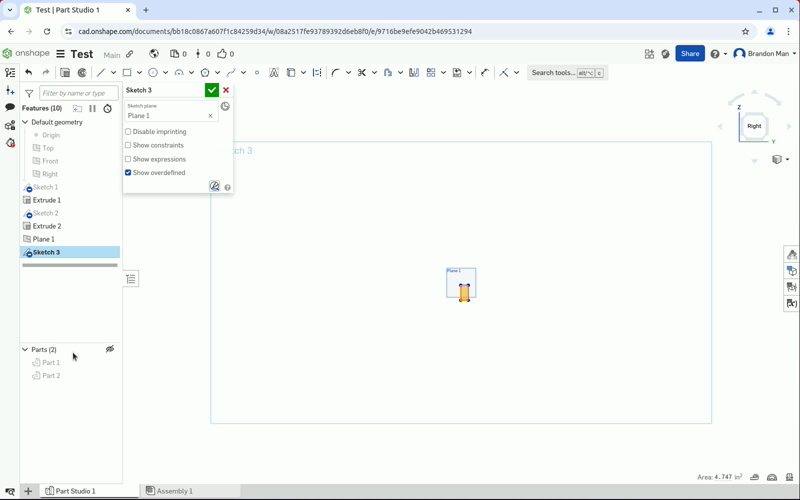
key(shift+e)
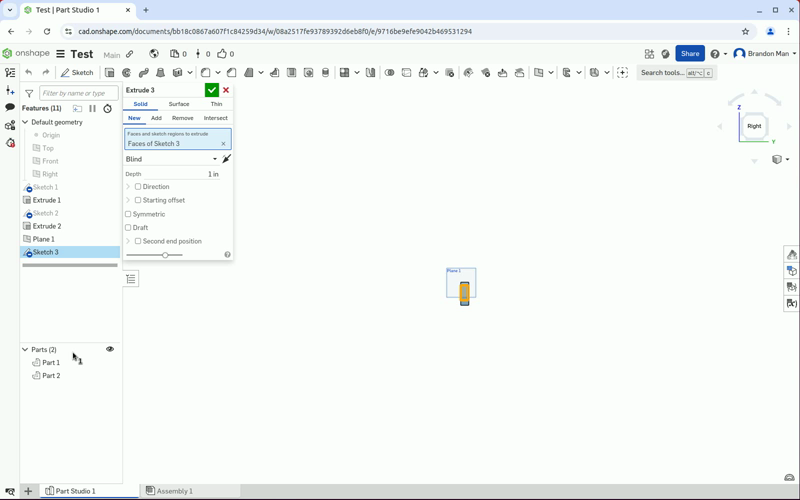
mouse_move(143, 106)
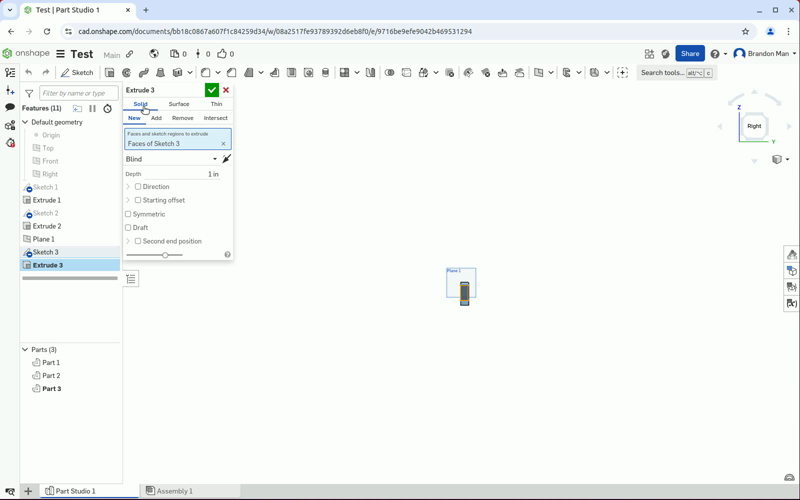
click(143, 106)
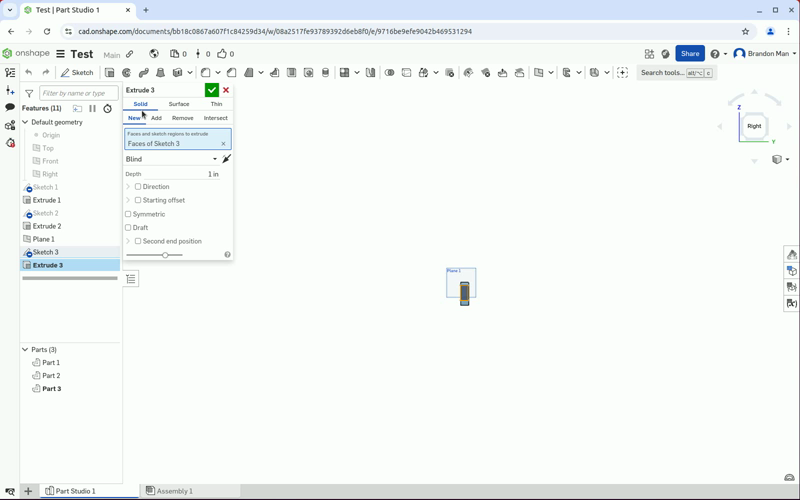
mouse_move(137, 120)
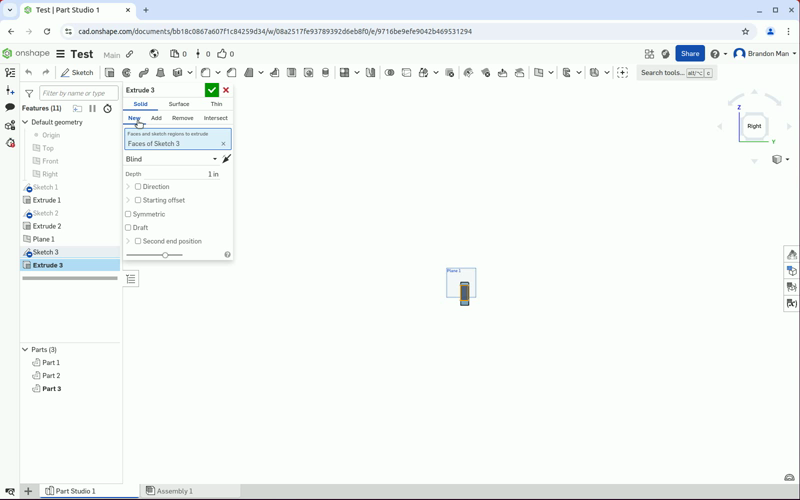
click(137, 120)
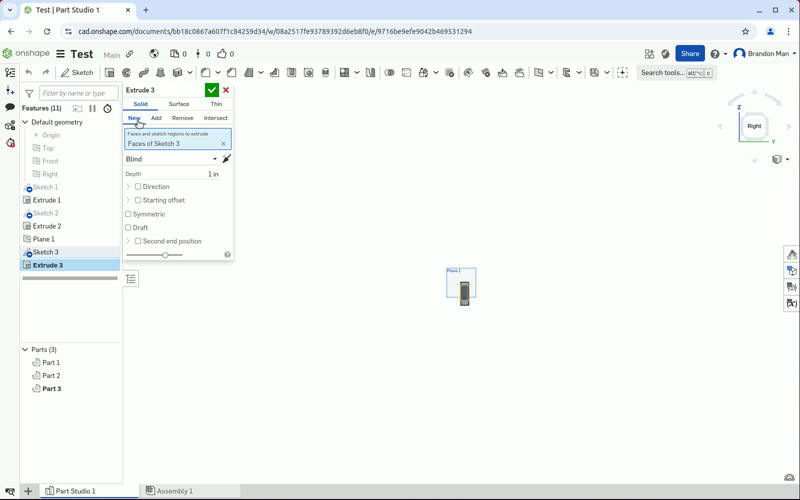
key(tab, 4)
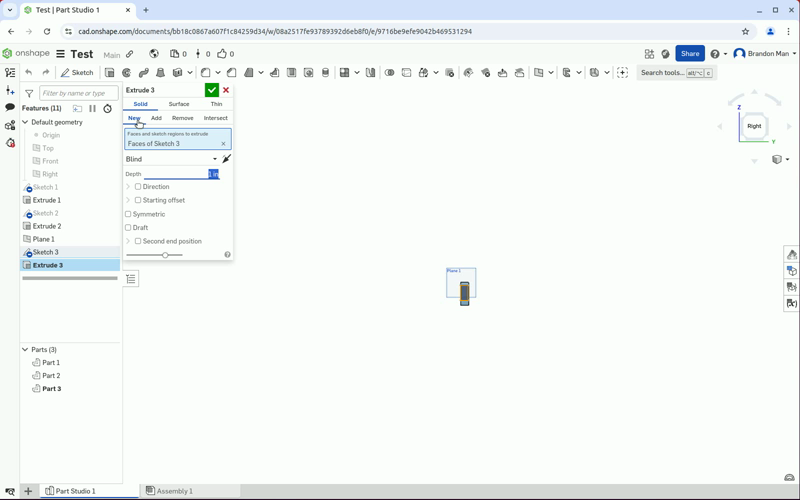
text(0.722)
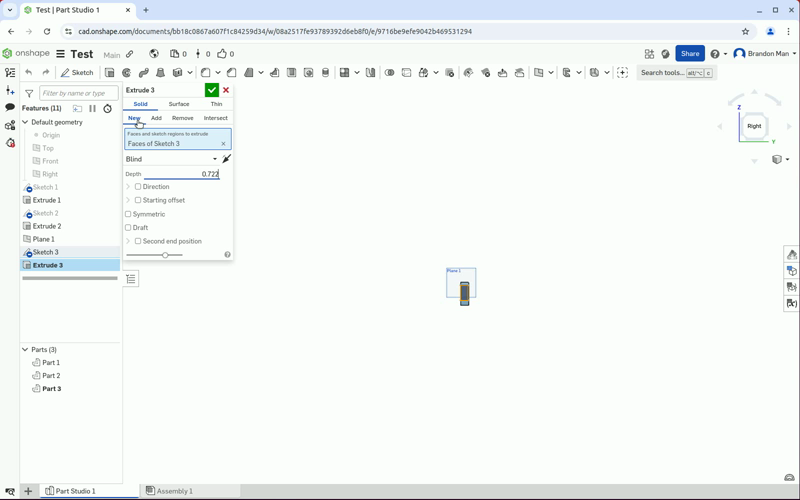
key(enter)
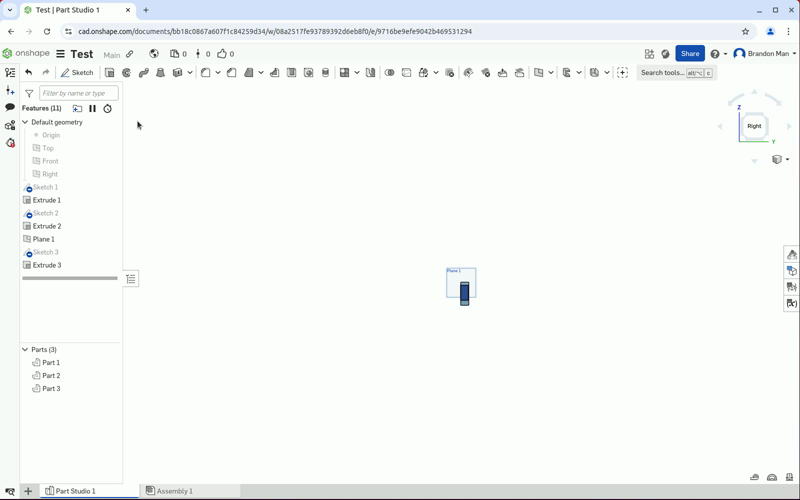
key(shift+h)
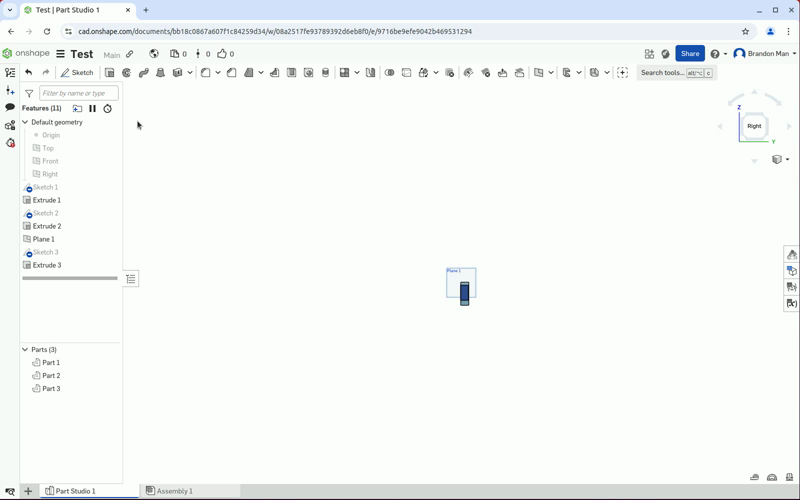
key(shift+h)
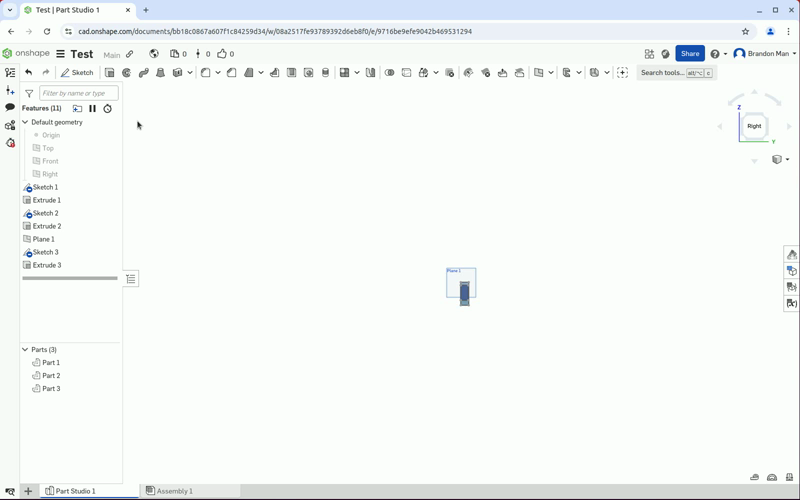
key(shift+7)
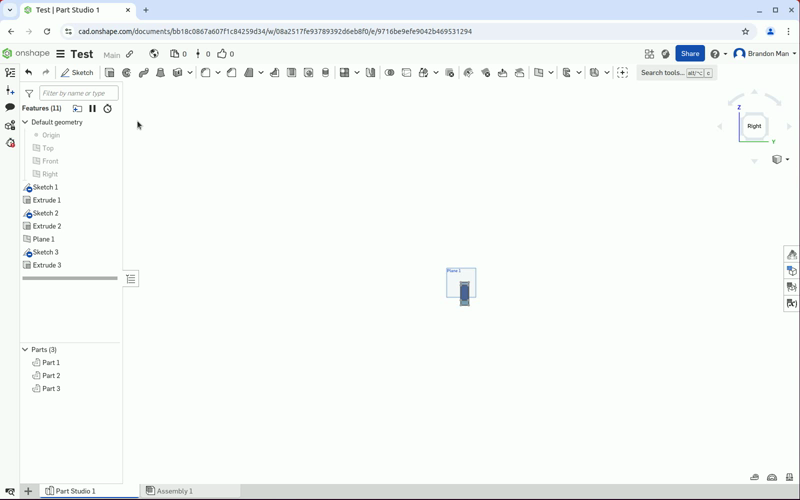
key(right, 2)
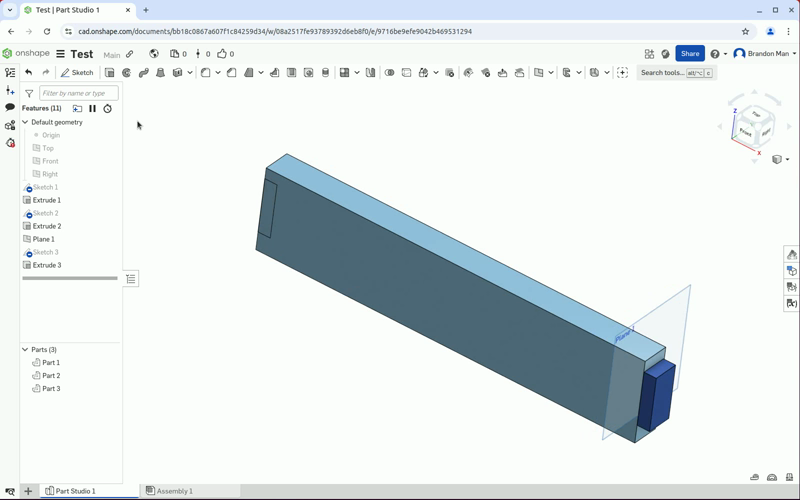
key(down, 2)
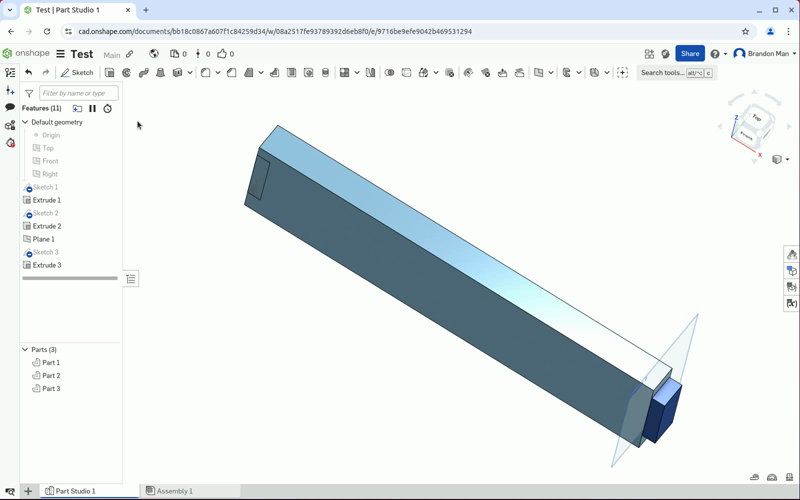
key(up, 2)
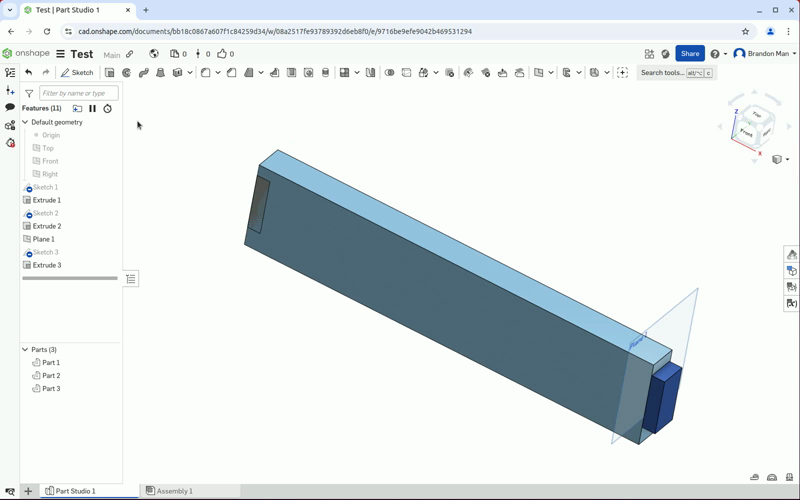
key(left, 2)
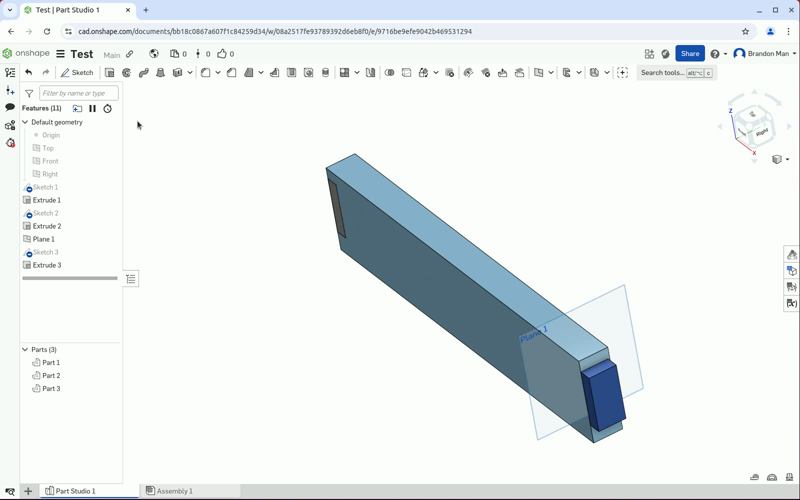
mouse_move(73, 189)
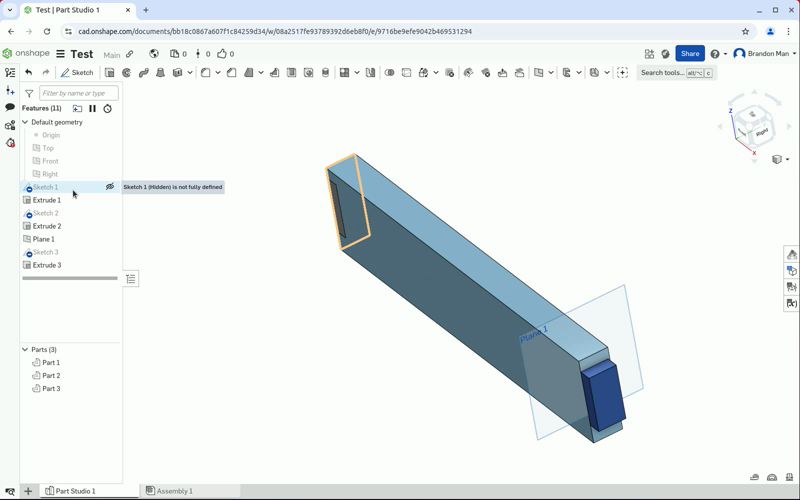
click(73, 189)